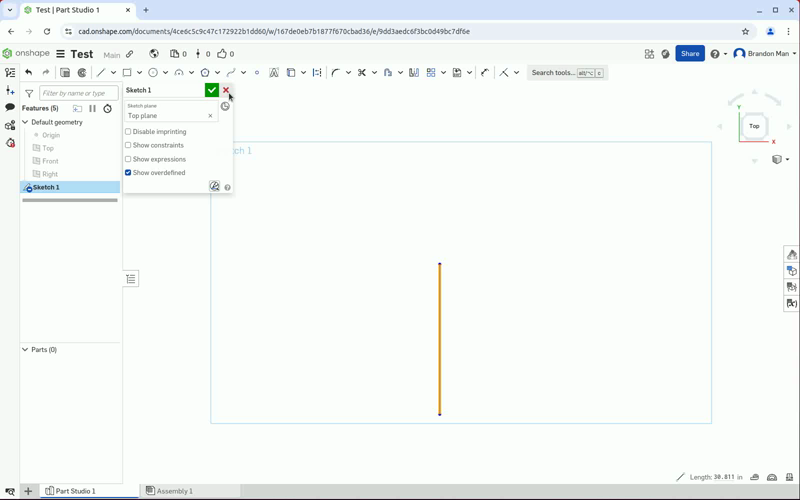
key(shift+h)
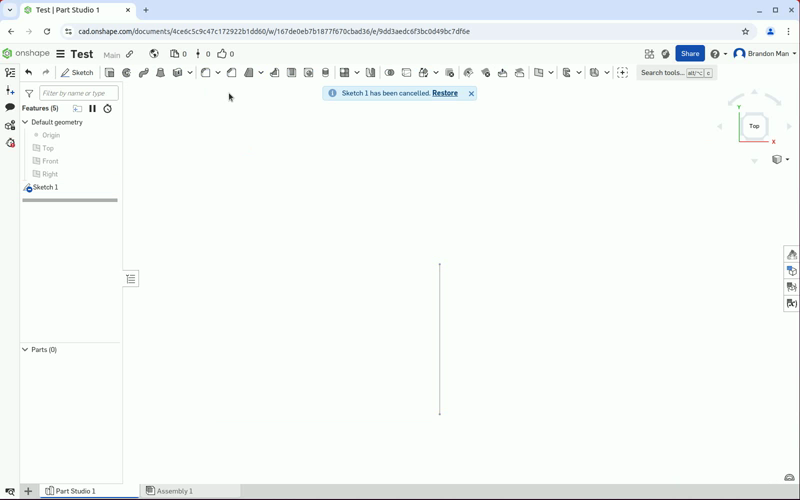
key(shift+s)
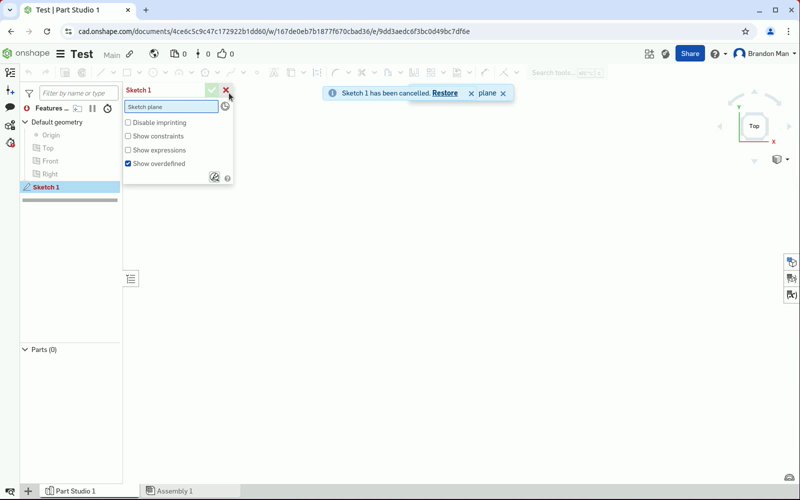
mouse_move(73, 150)
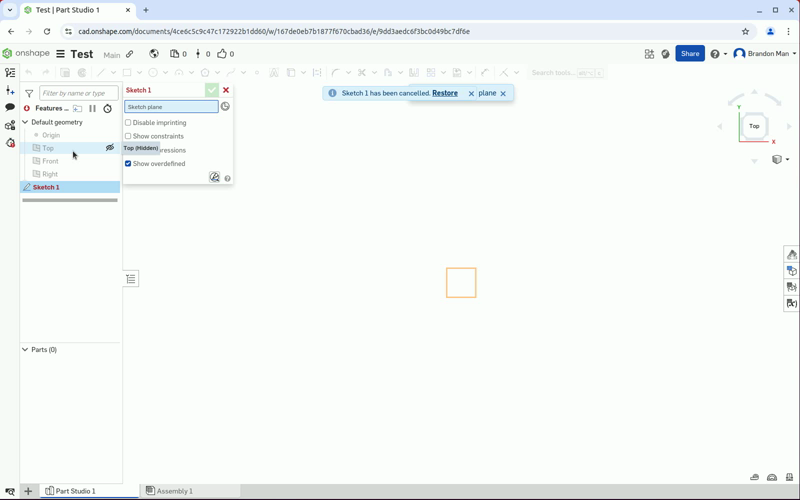
click(73, 150)
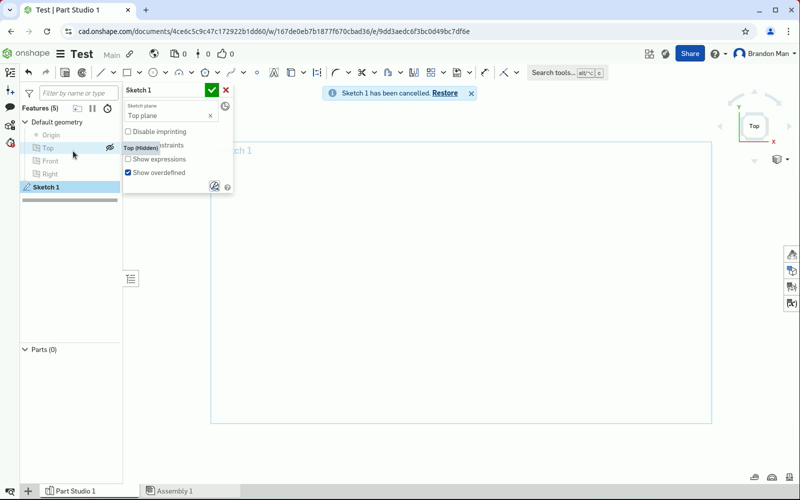
mouse_move(73, 352)
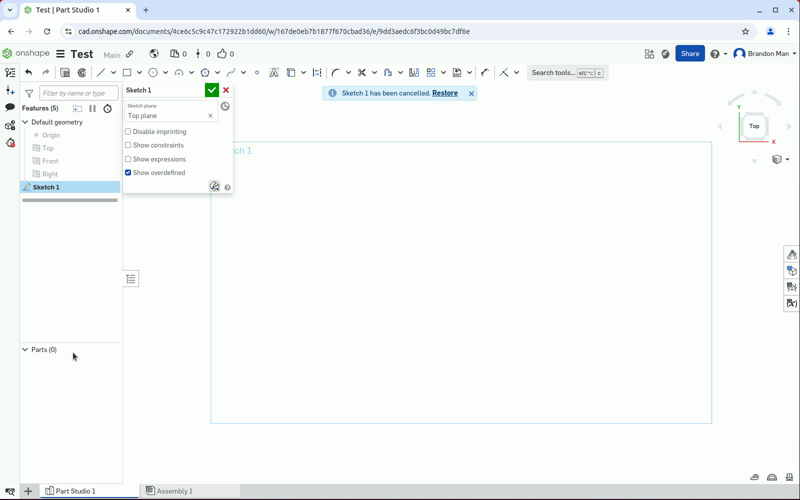
key(y)
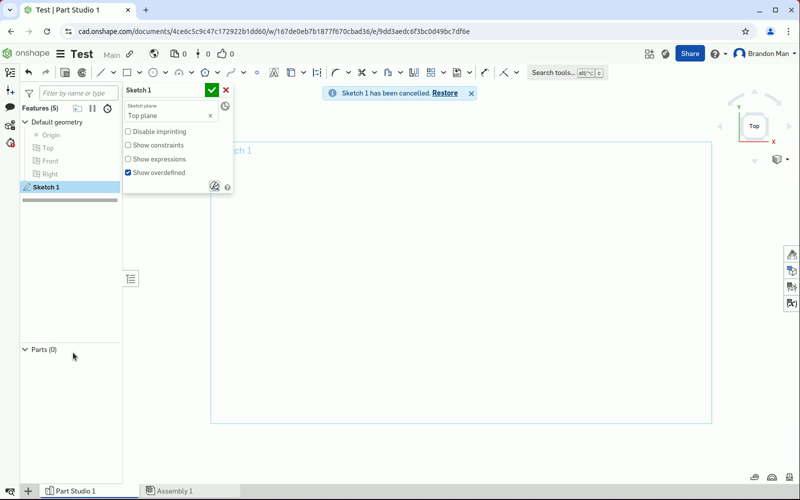
key(l)
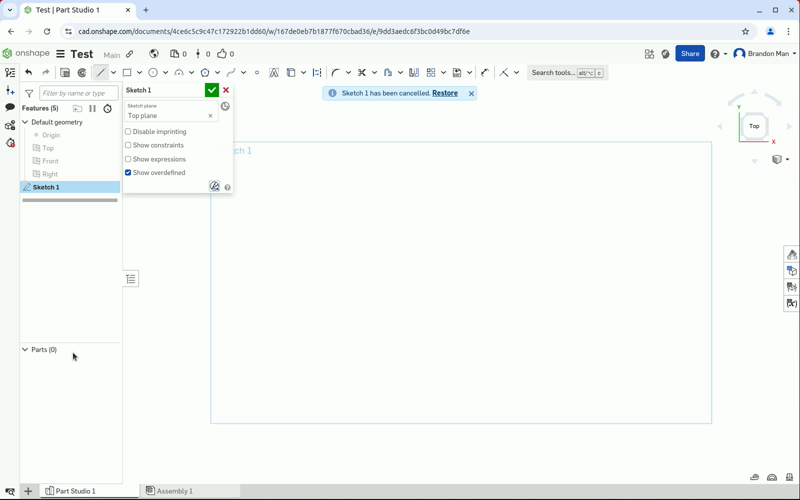
key_down(shift)
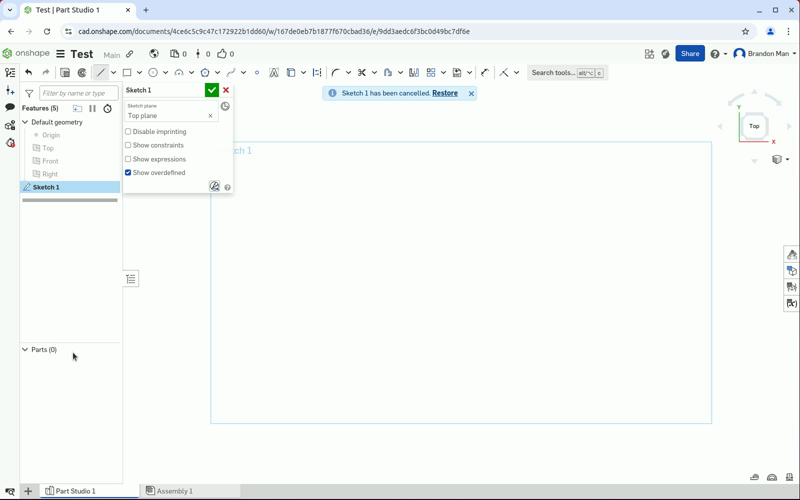
mouse_move(385, 282)
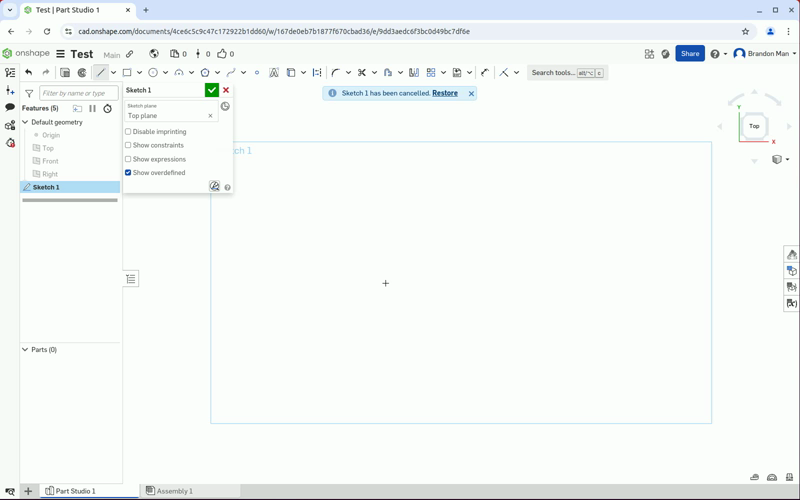
click(385, 282)
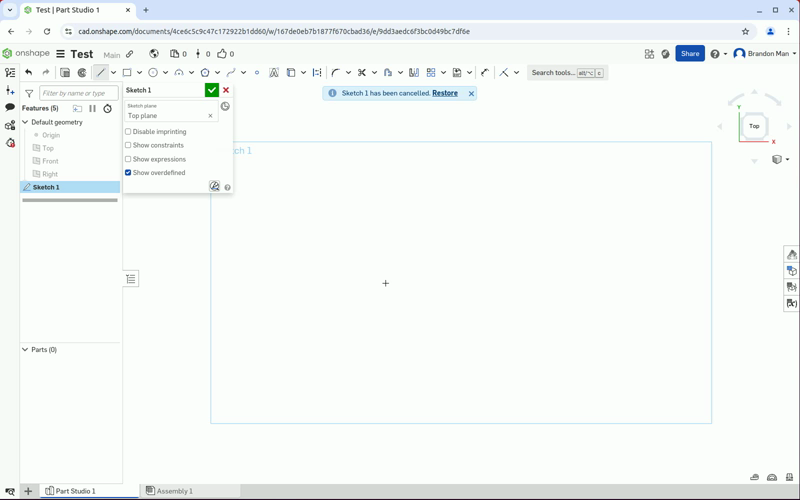
key_up(shift)
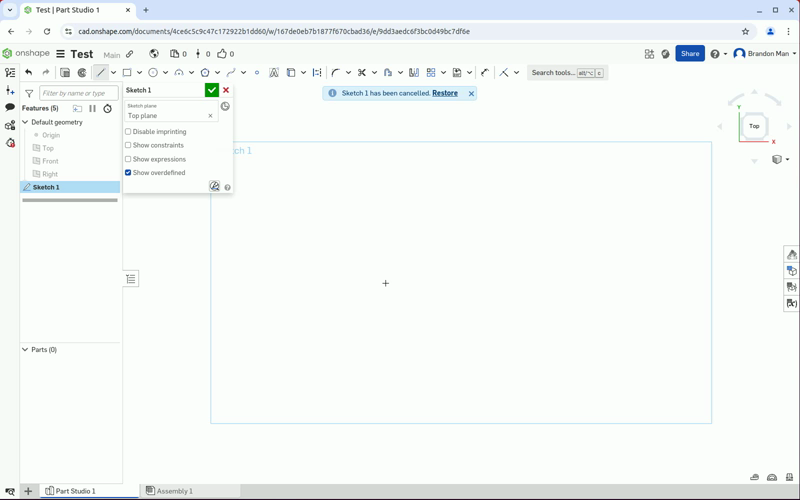
key_down(shift)
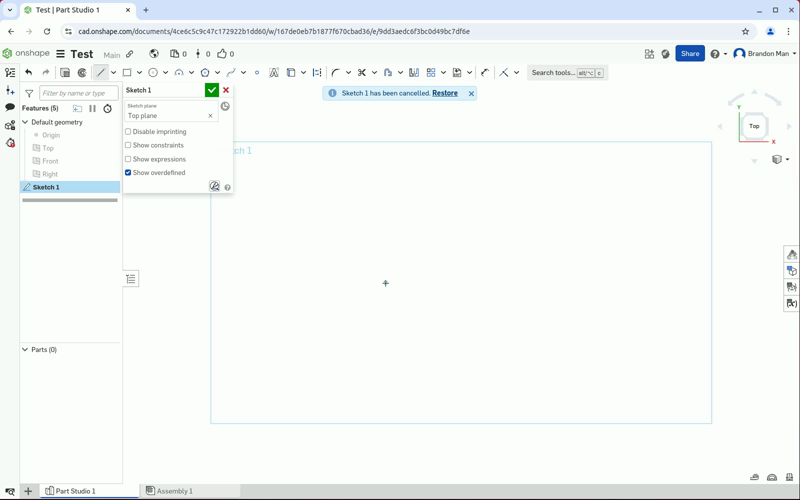
mouse_move(415, 282)
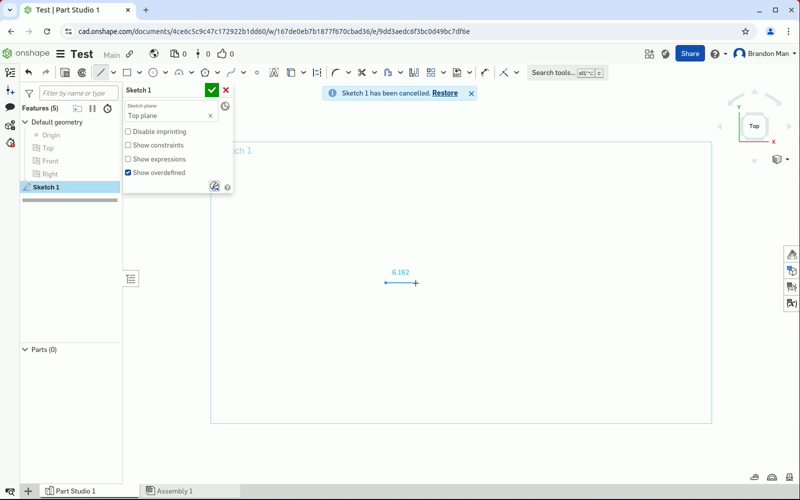
mouse_move(418, 282)
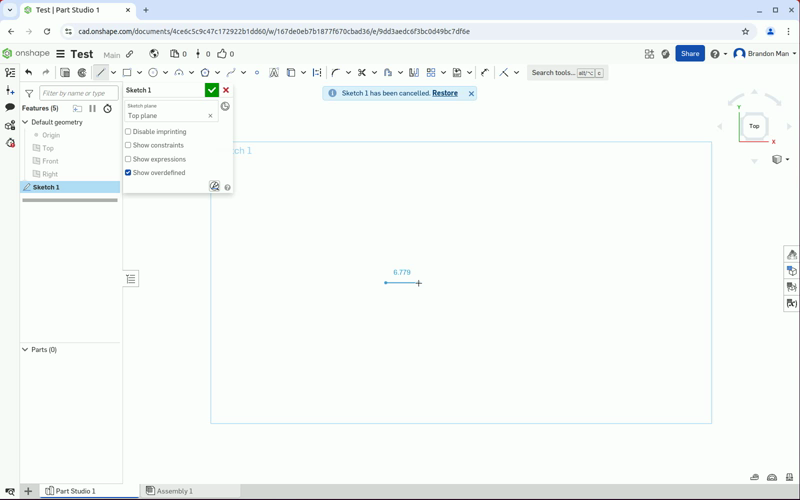
click(418, 282)
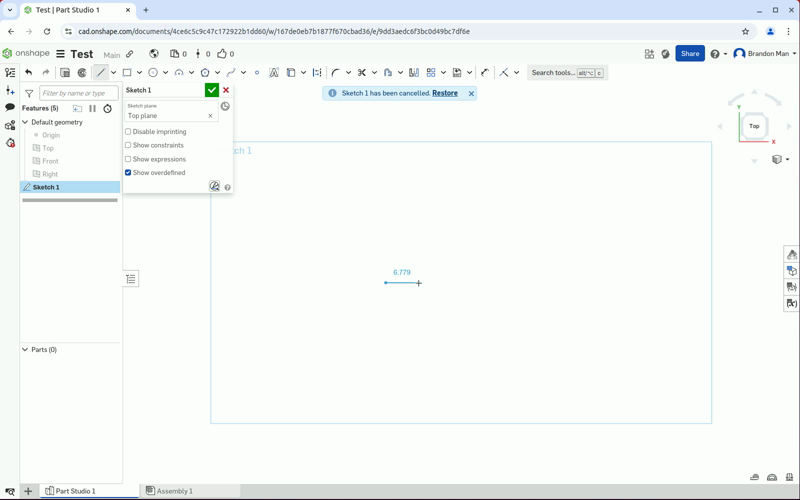
key_up(shift)
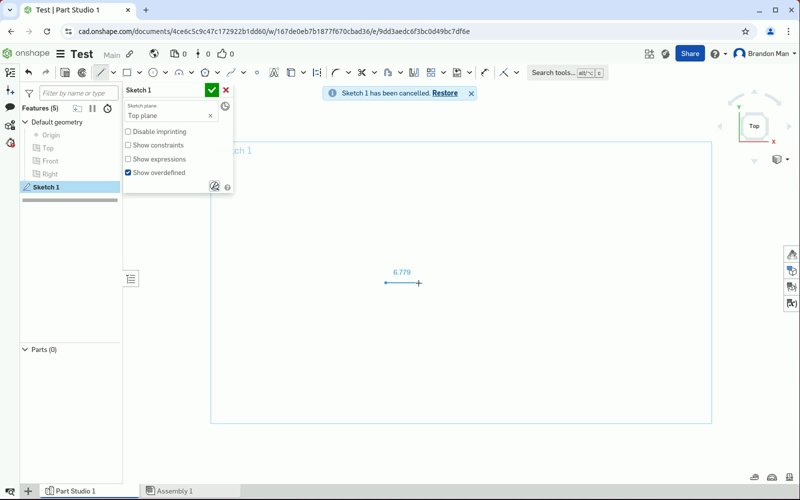
key(esc)
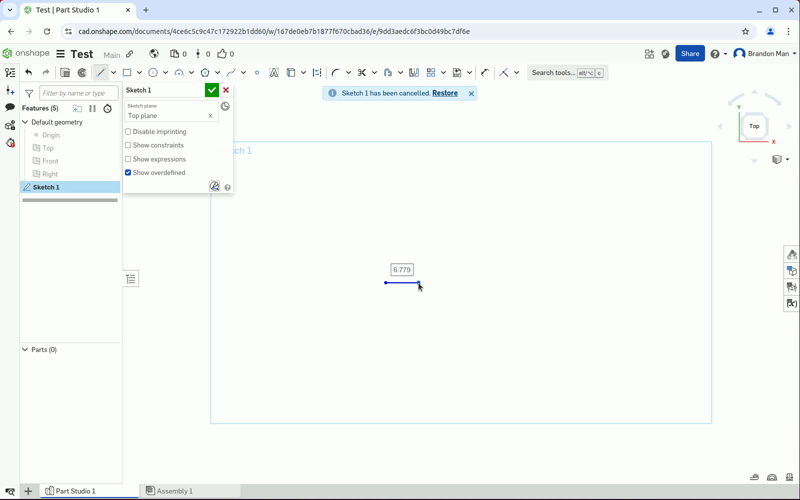
key(a)
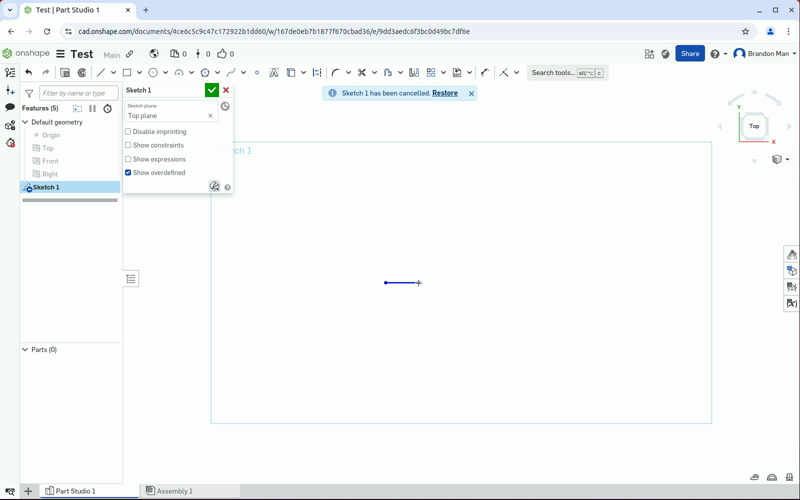
mouse_move(418, 282)
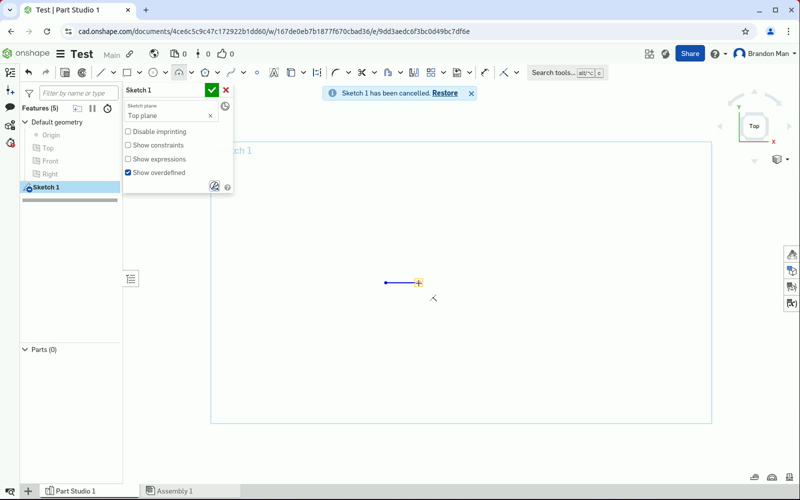
click(418, 282)
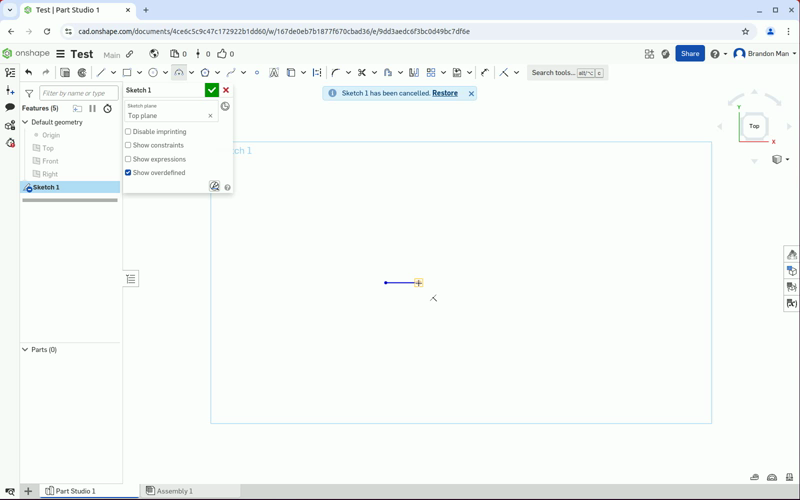
key_down(shift)
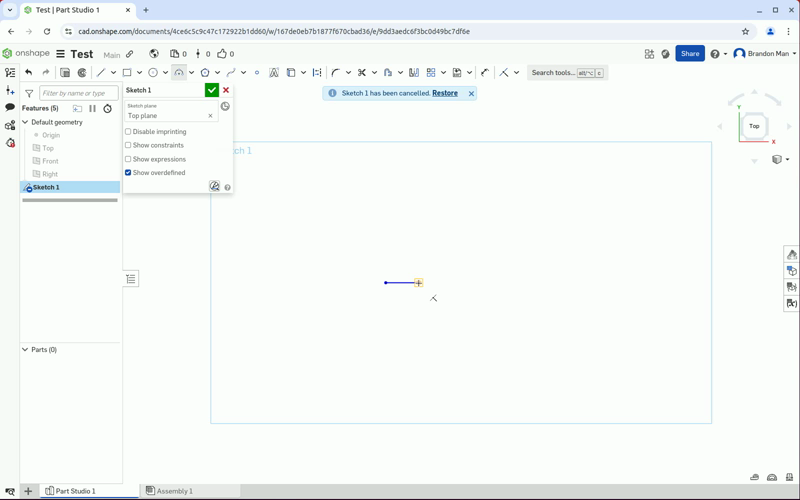
mouse_move(428, 282)
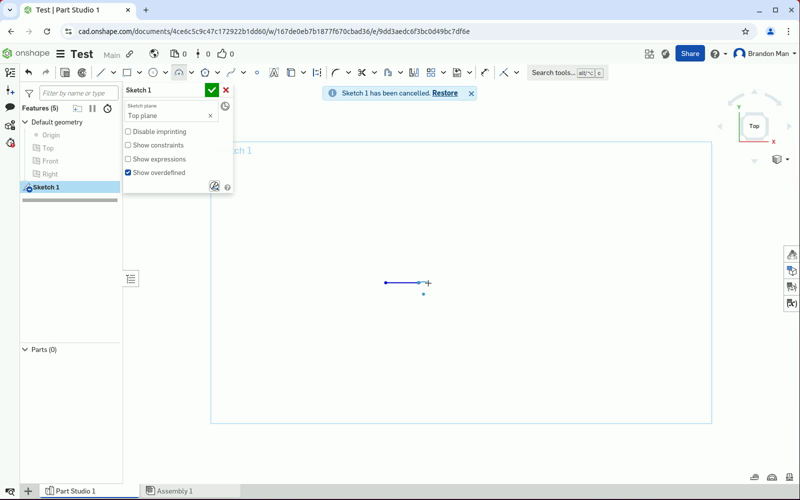
click(428, 282)
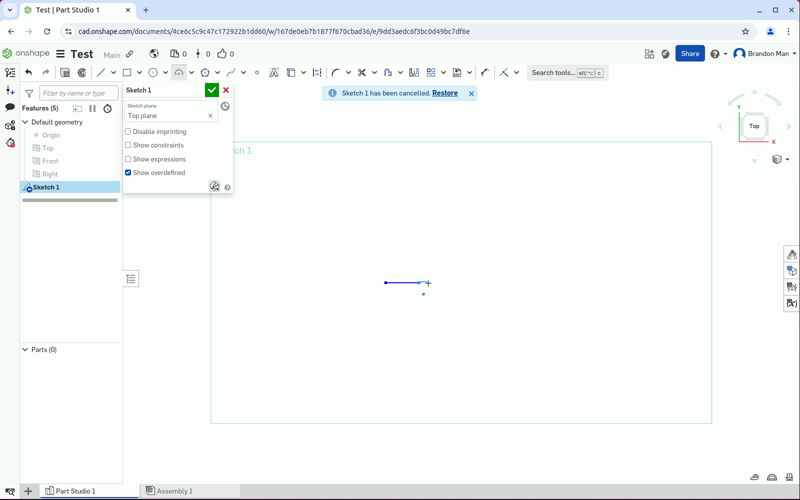
mouse_move(423, 278)
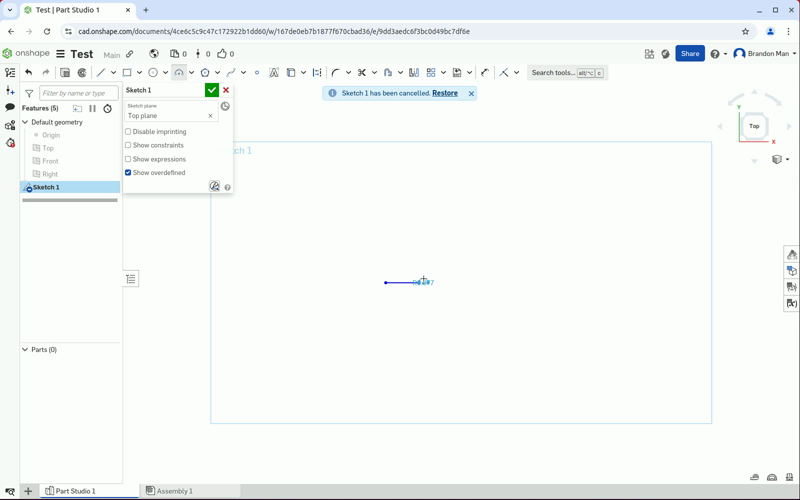
click(423, 278)
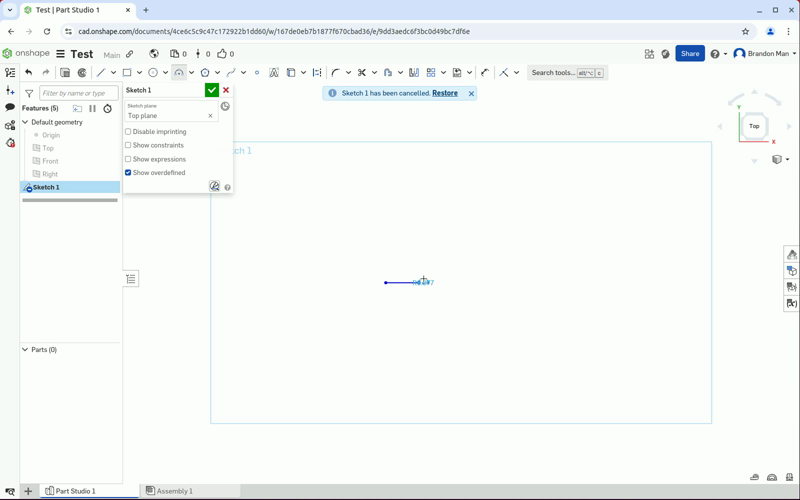
key_up(shift)
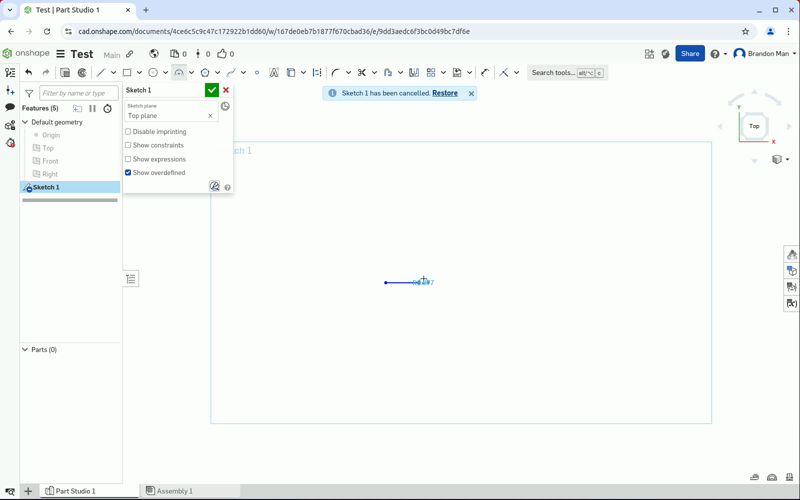
key(esc)
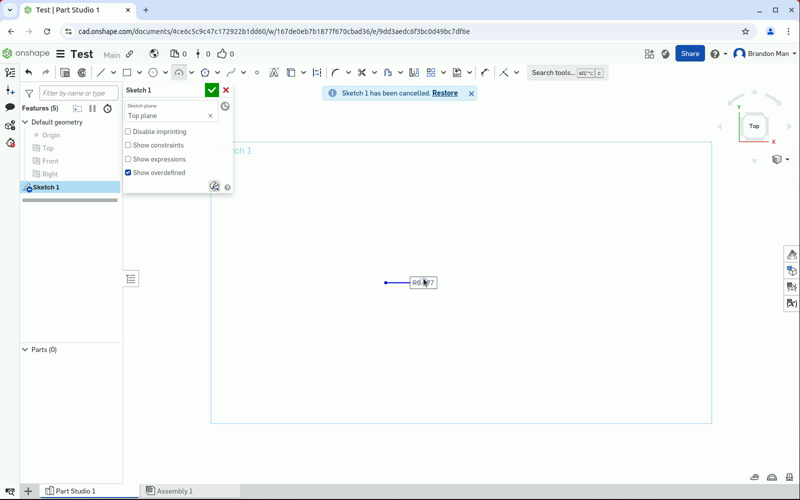
key(l)
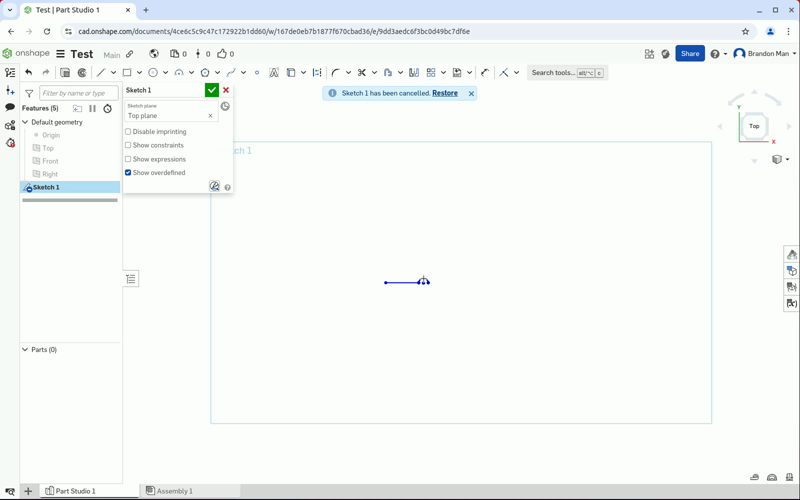
mouse_move(428, 282)
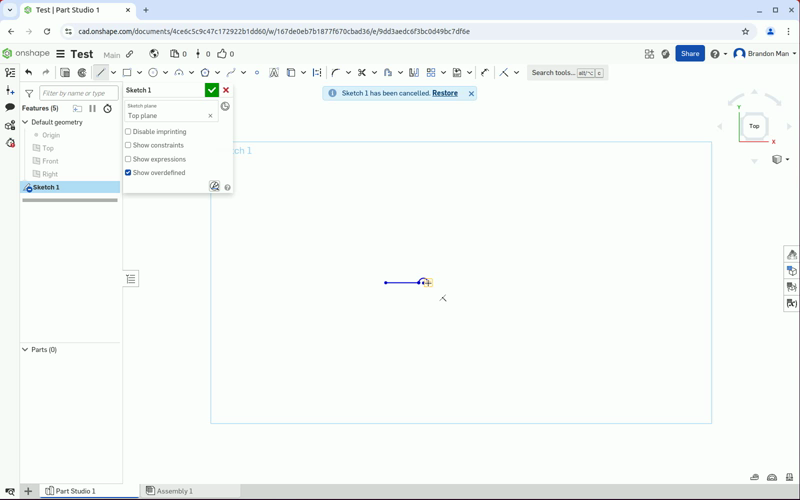
click(428, 282)
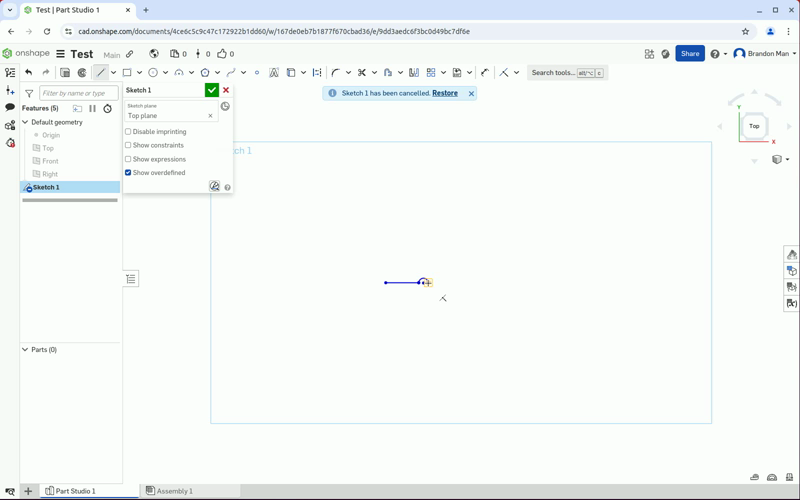
key_down(shift)
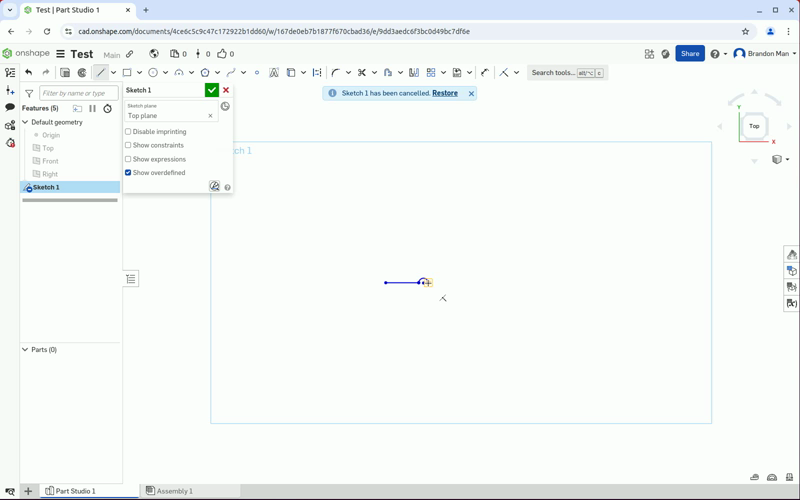
mouse_move(458, 282)
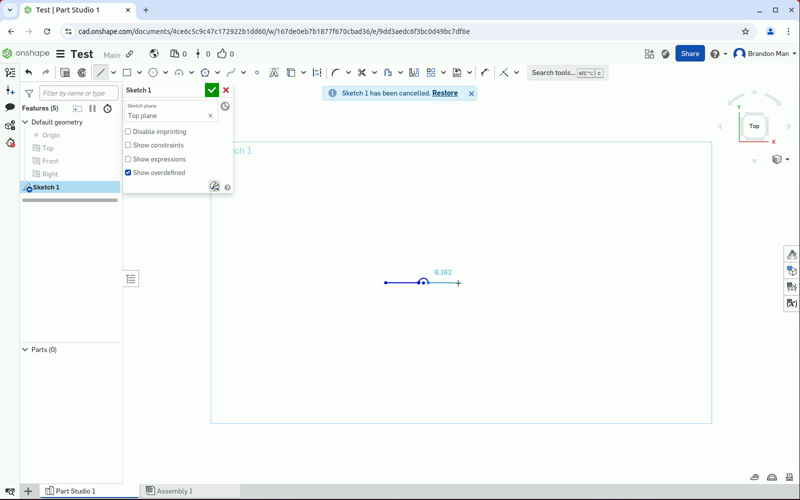
mouse_move(461, 282)
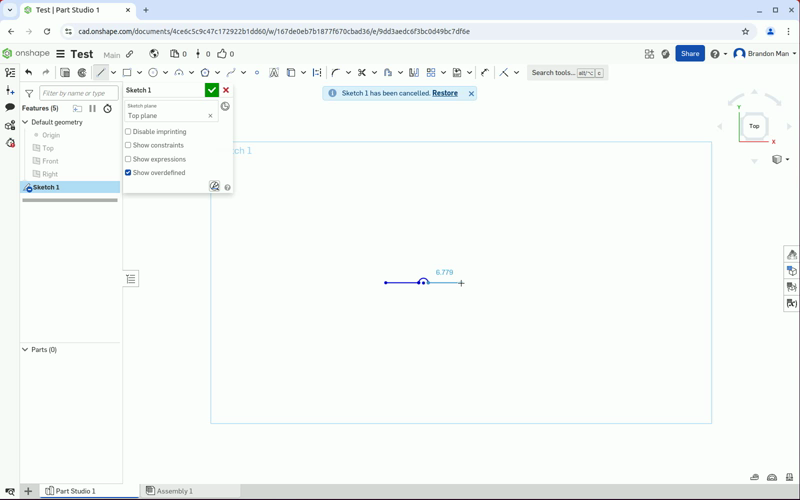
click(461, 282)
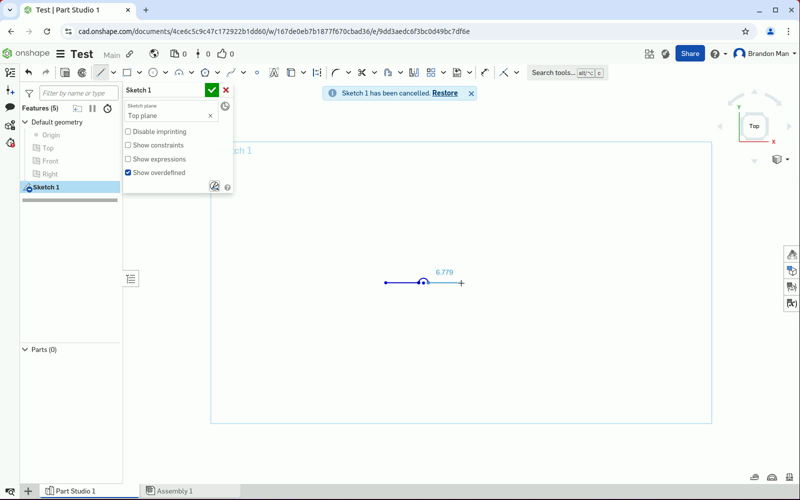
key_up(shift)
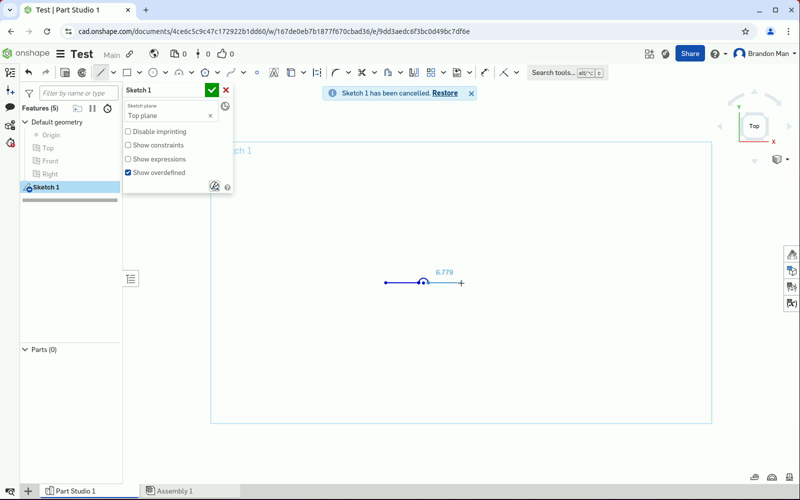
key_down(shift)
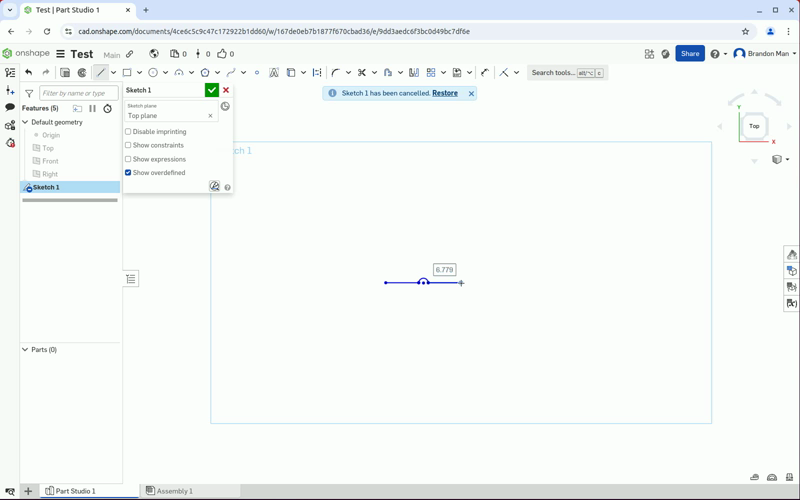
mouse_move(491, 282)
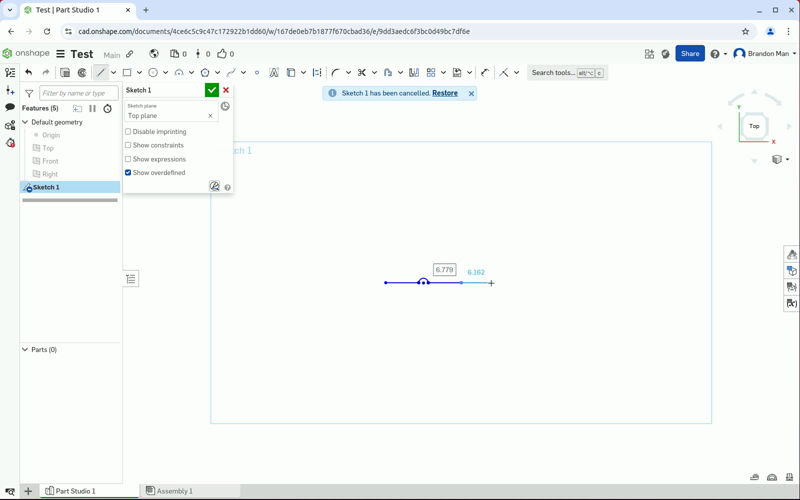
mouse_move(492, 282)
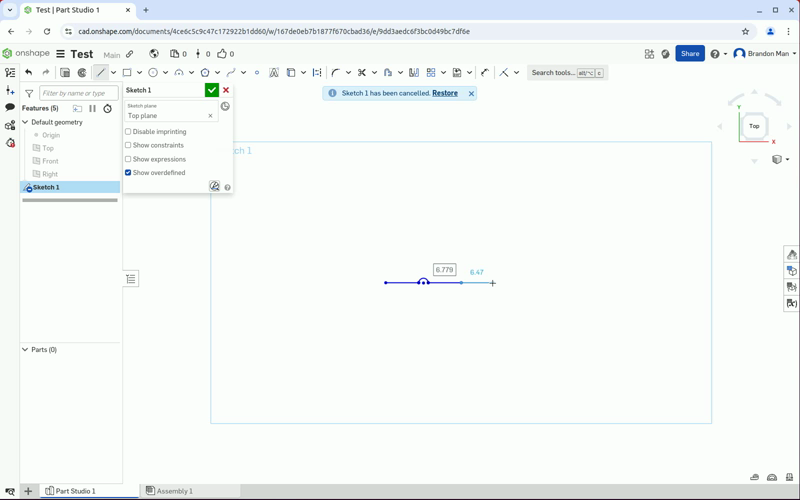
click(492, 282)
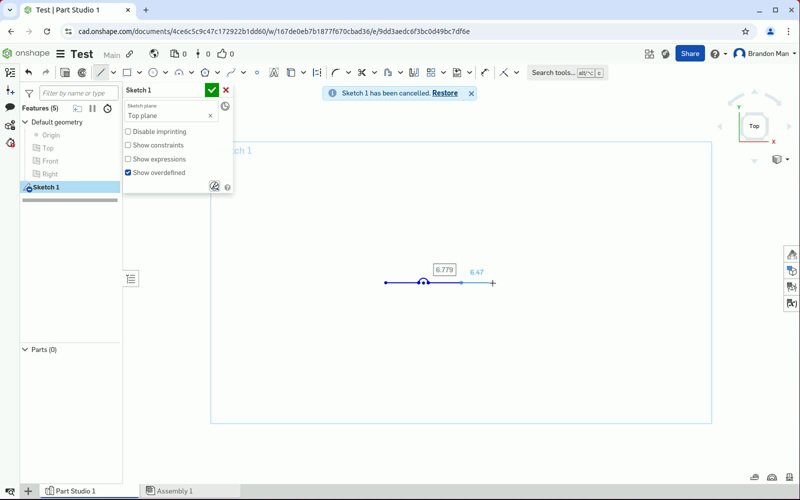
key_up(shift)
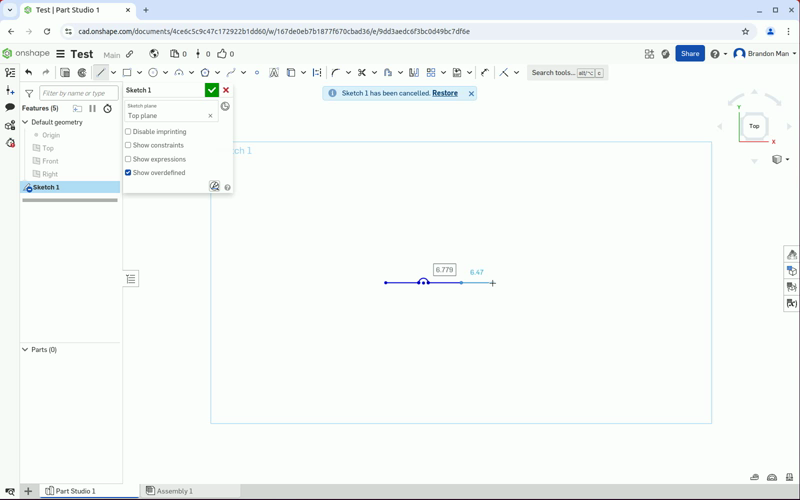
key(esc)
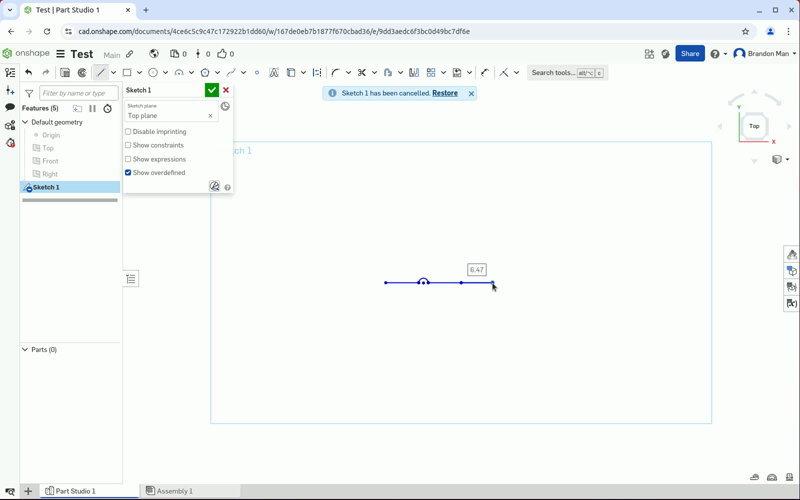
key(a)
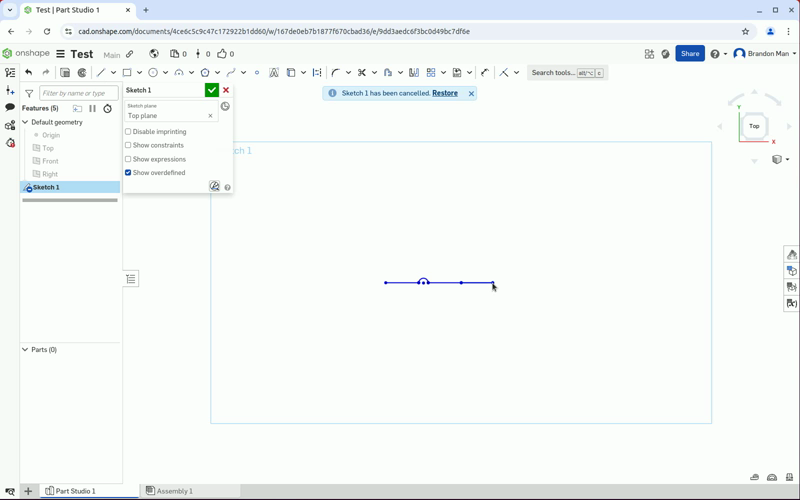
mouse_move(492, 282)
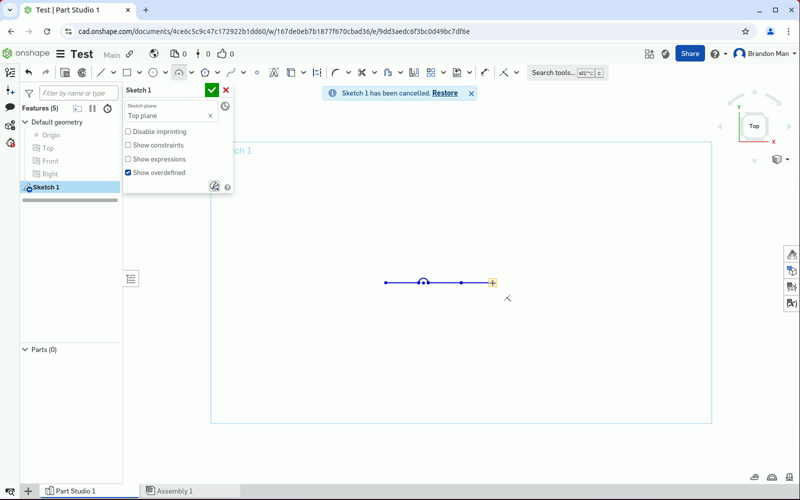
click(492, 282)
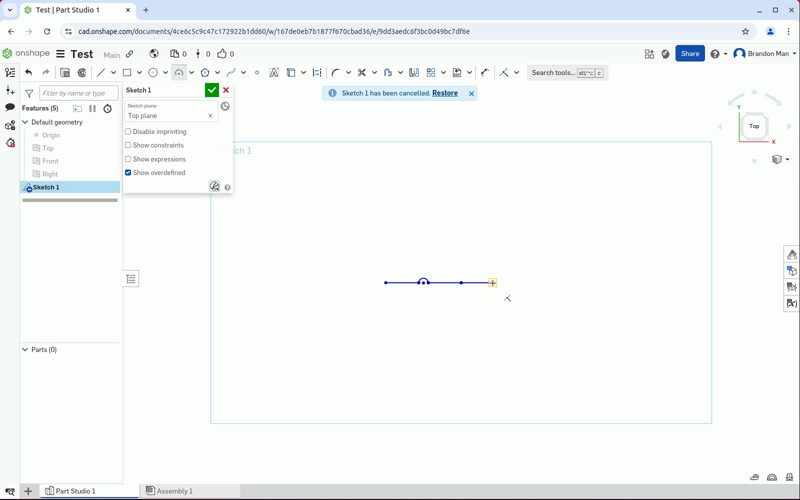
key_down(shift)
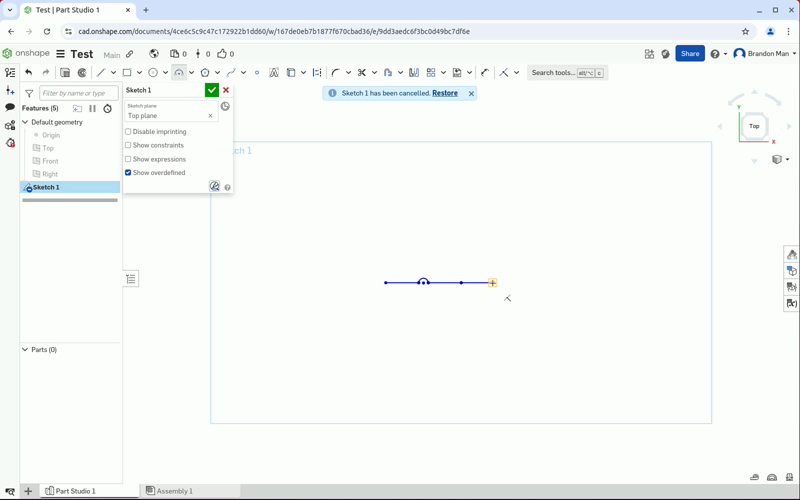
mouse_move(502, 282)
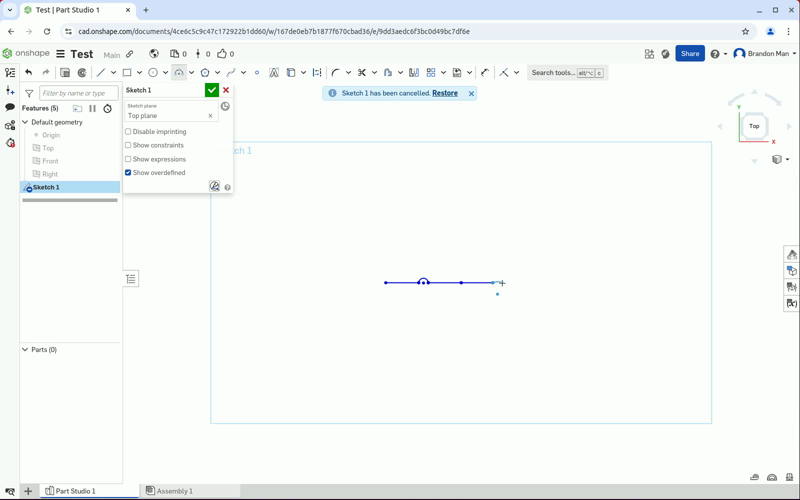
click(502, 282)
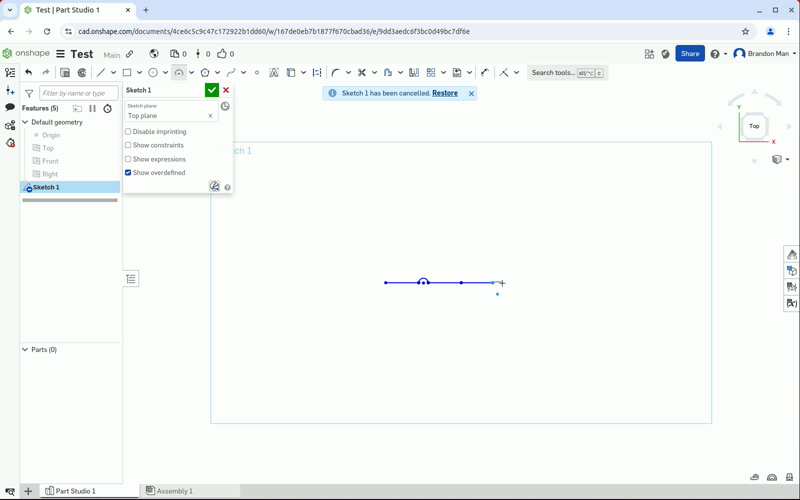
mouse_move(497, 278)
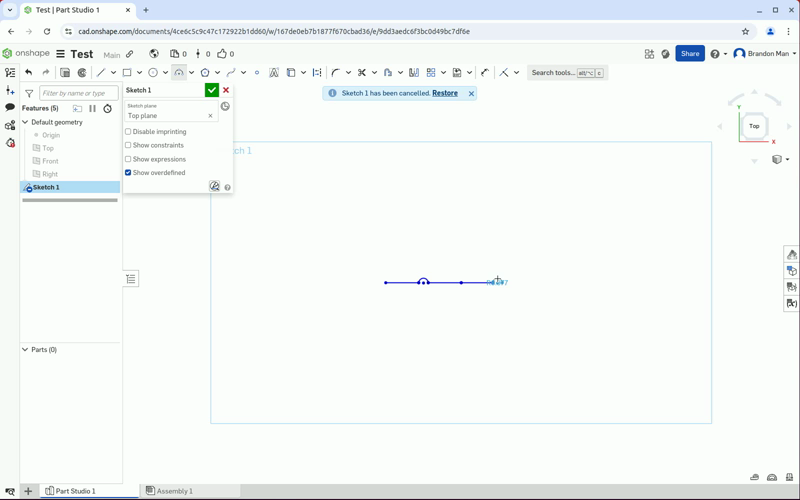
click(497, 278)
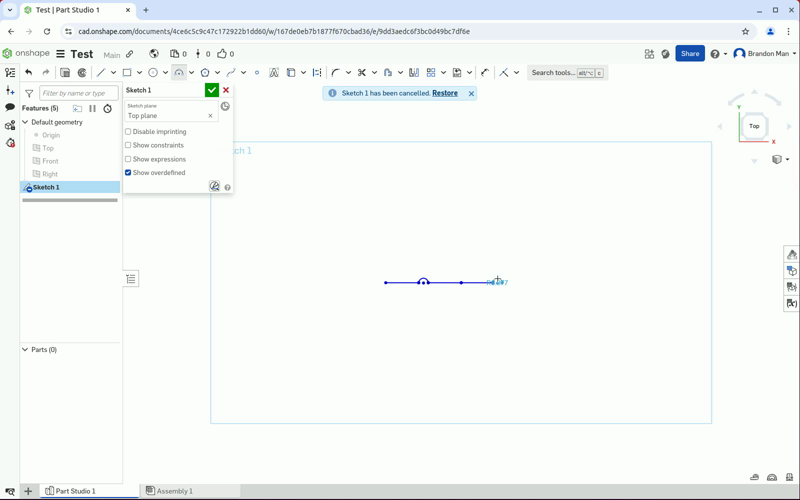
key_up(shift)
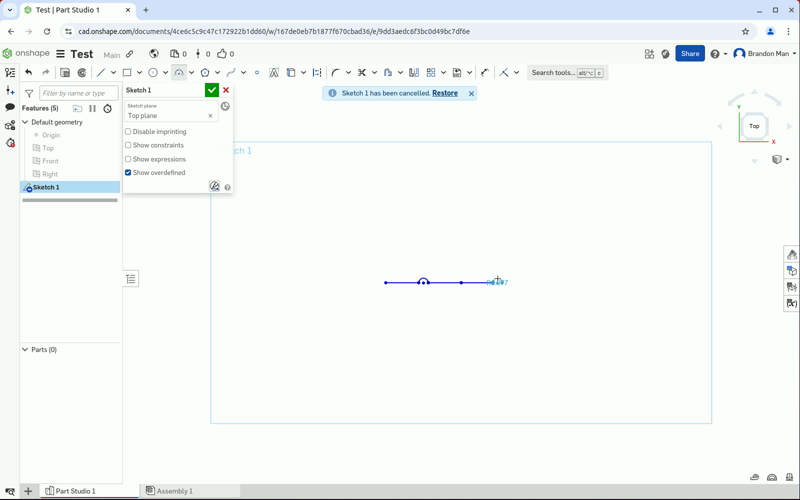
key(esc)
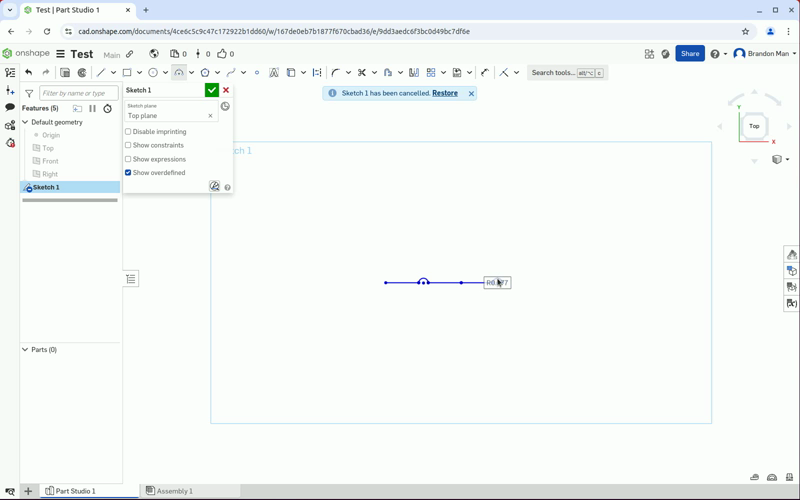
key(l)
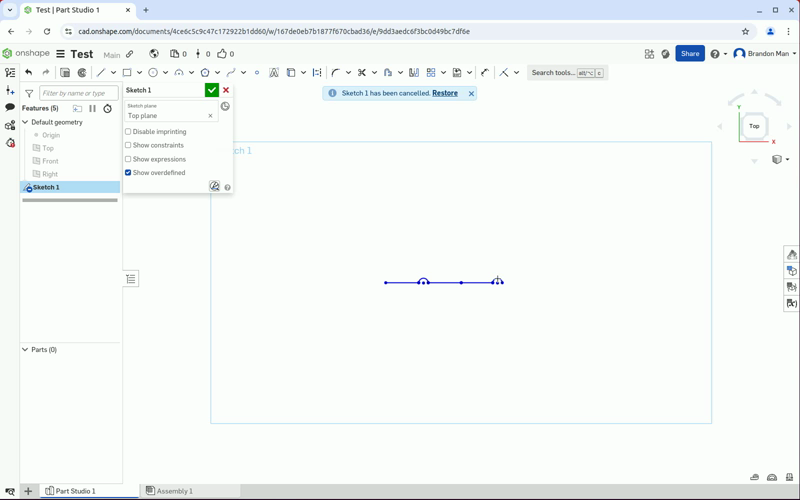
mouse_move(502, 282)
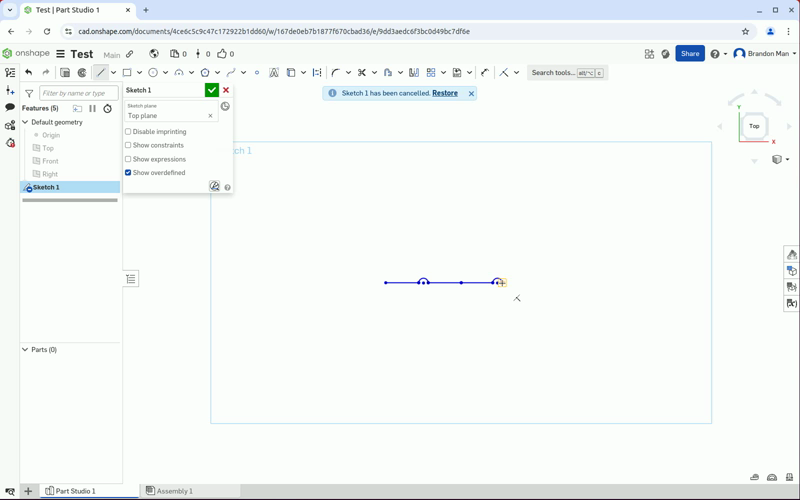
click(502, 282)
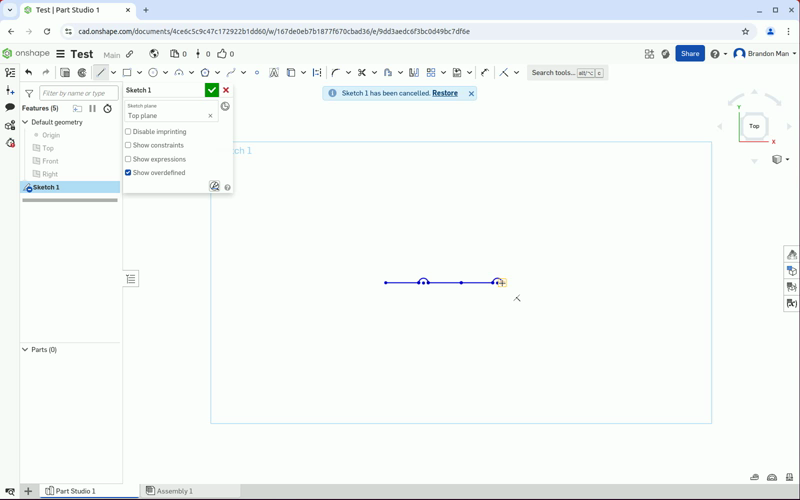
key_down(shift)
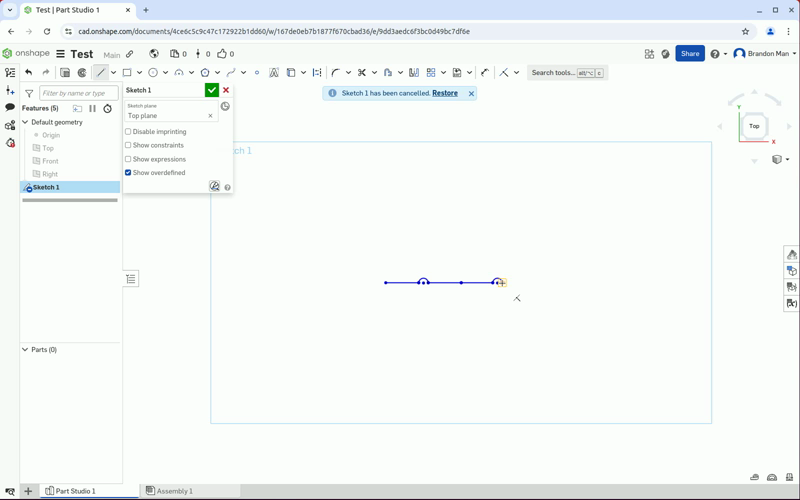
mouse_move(532, 282)
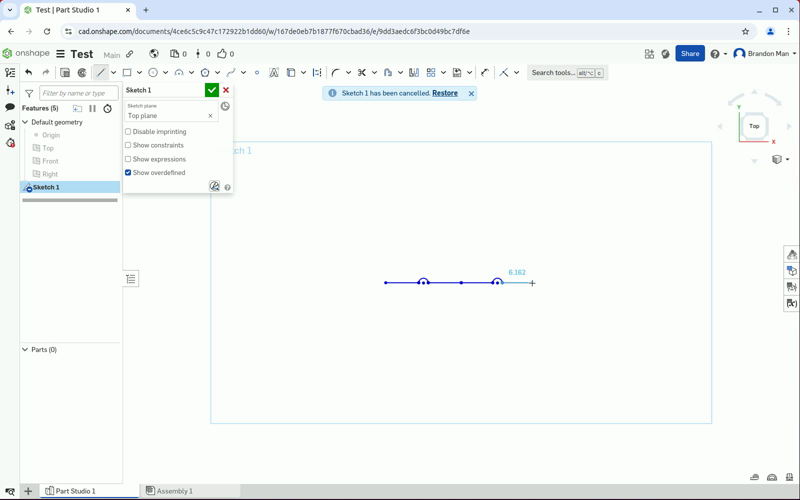
mouse_move(535, 282)
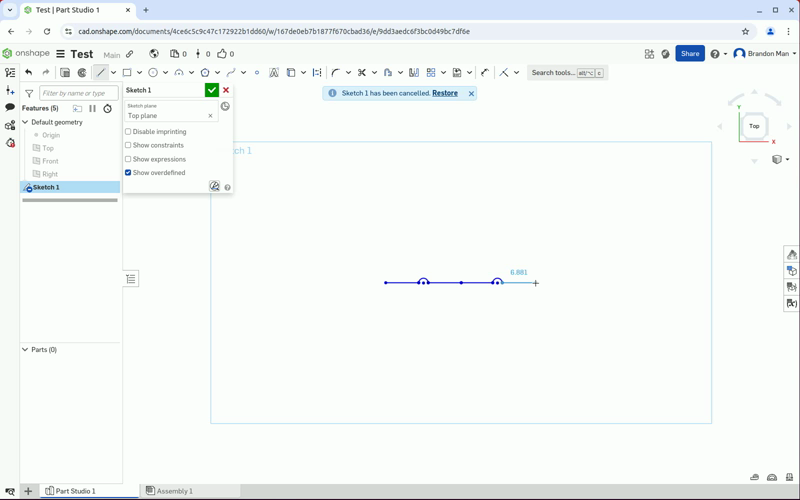
click(535, 282)
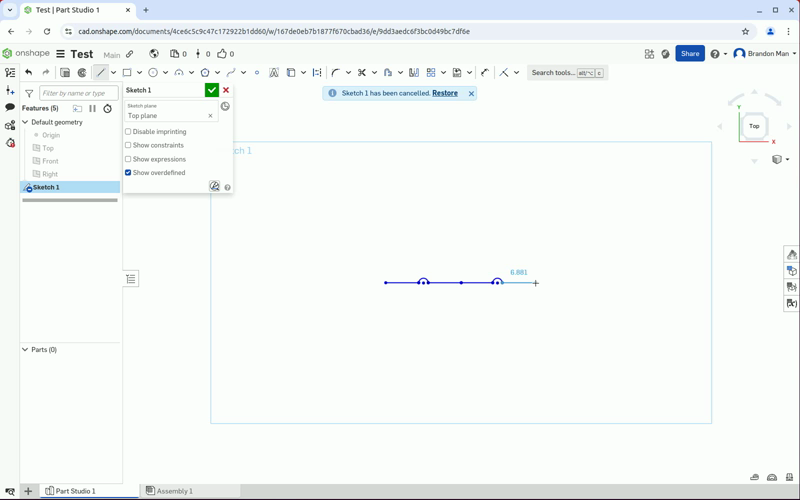
key_up(shift)
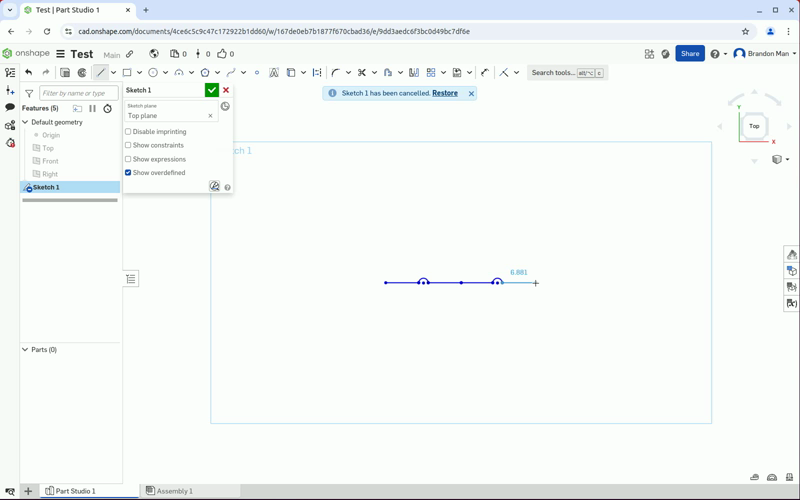
key_down(shift)
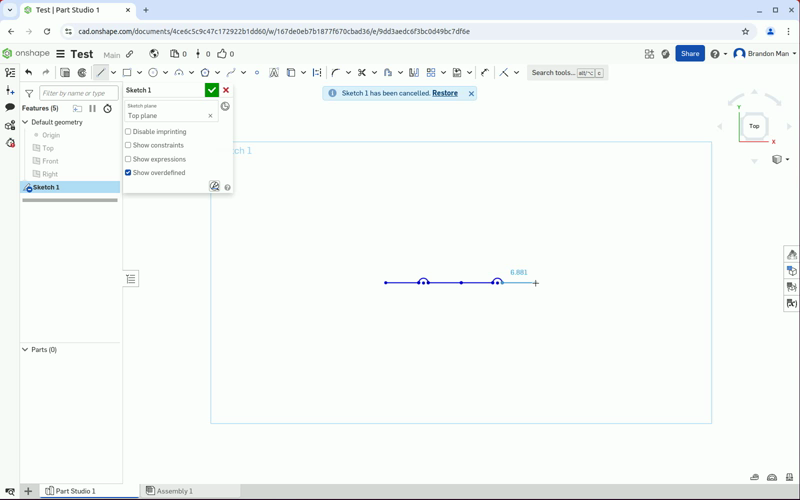
mouse_move(535, 170)
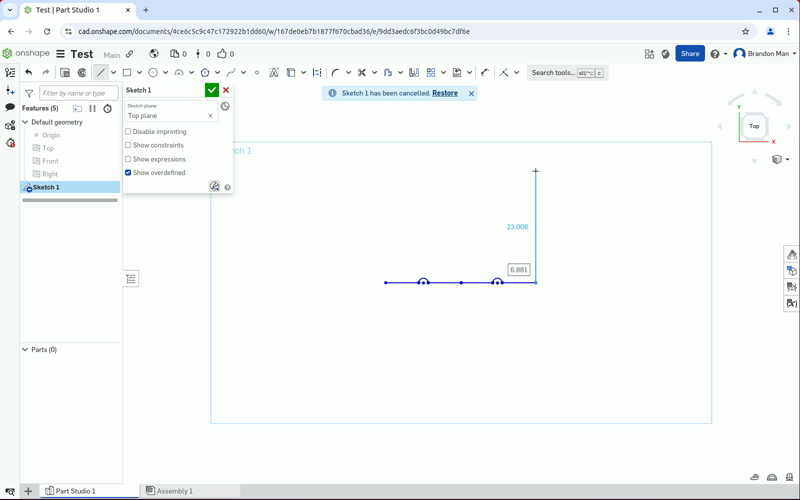
click(535, 170)
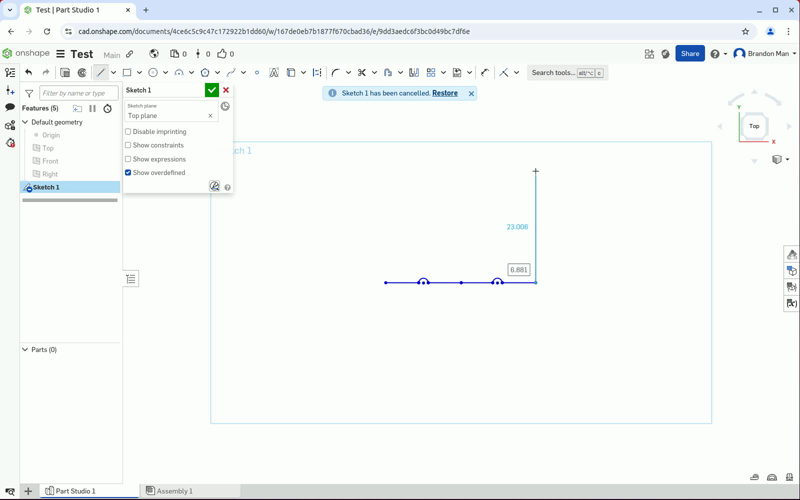
key_up(shift)
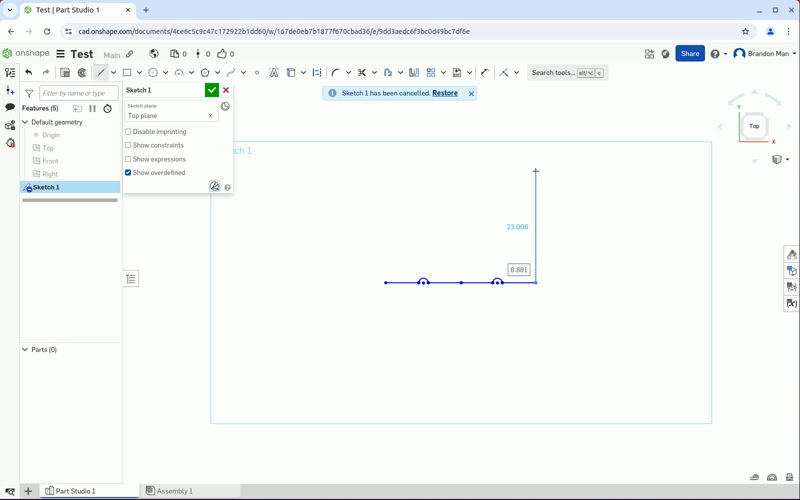
key_down(shift)
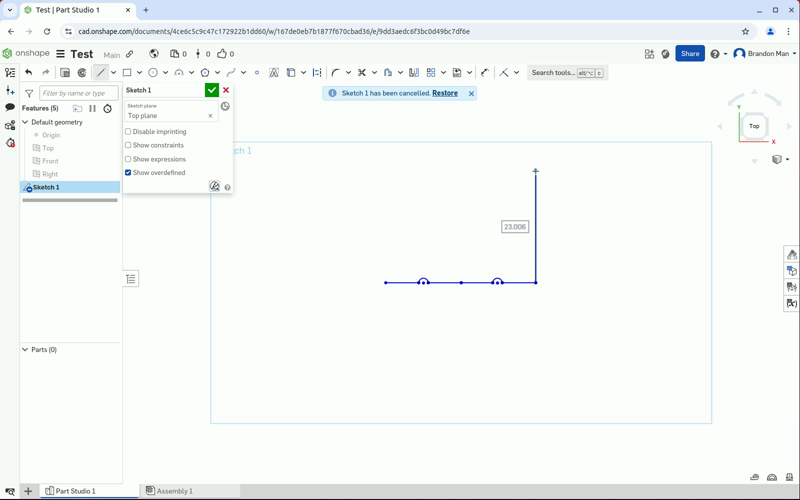
mouse_move(385, 170)
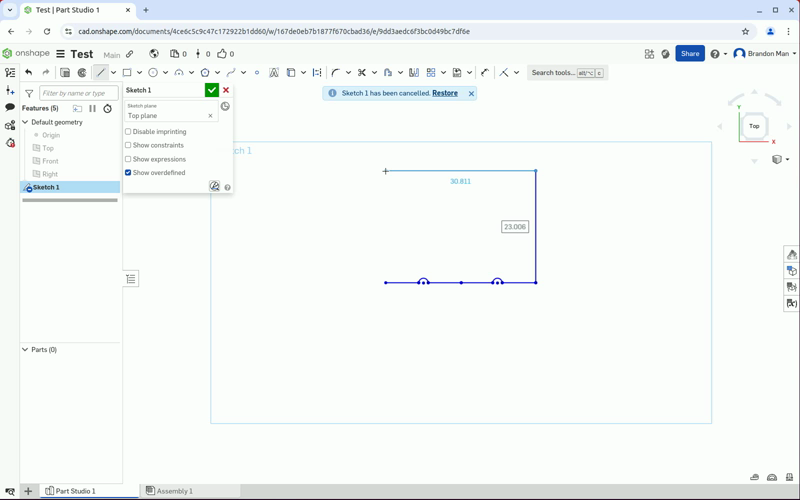
click(385, 170)
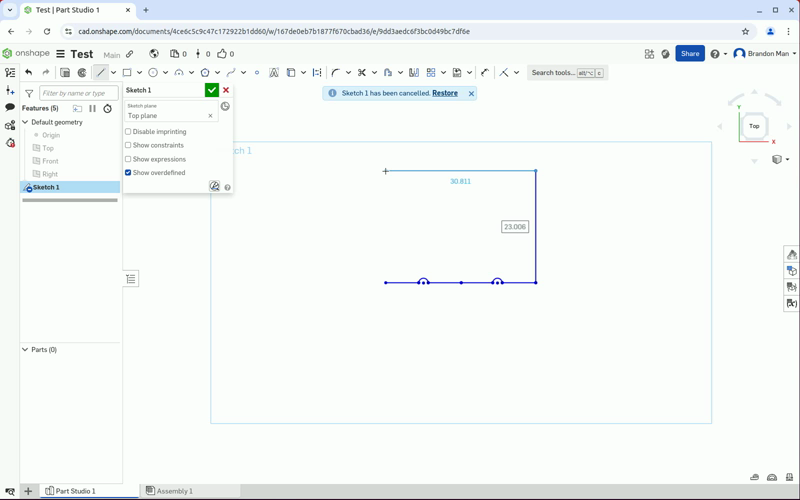
key_up(shift)
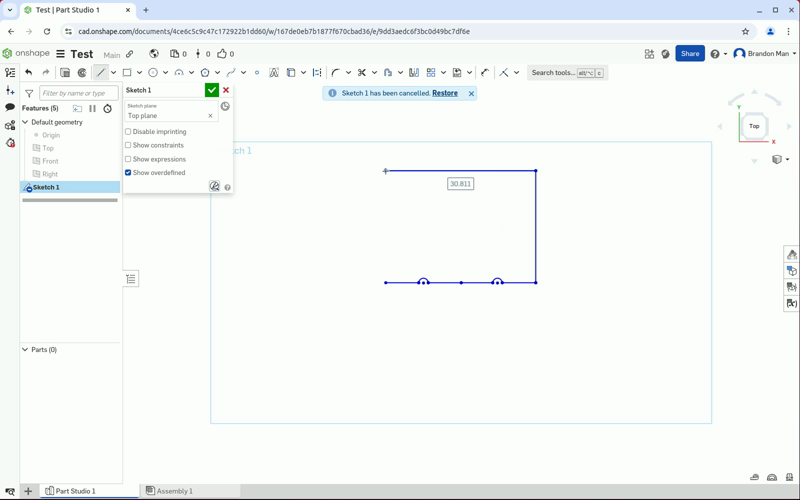
key_down(shift)
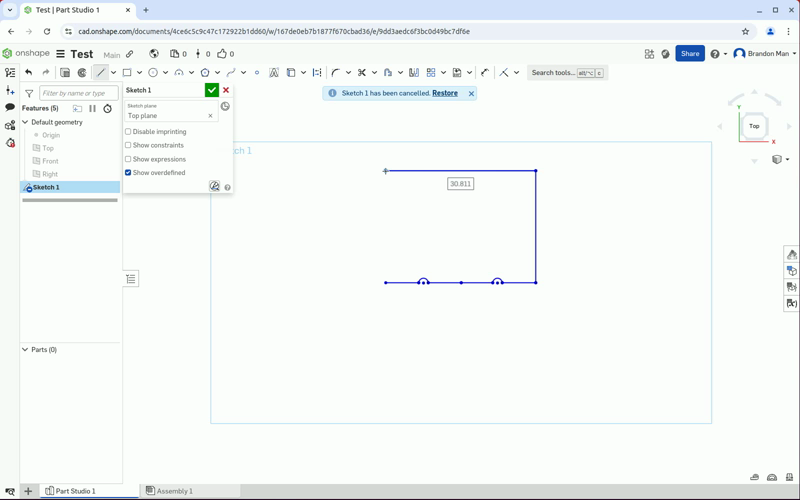
mouse_move(385, 282)
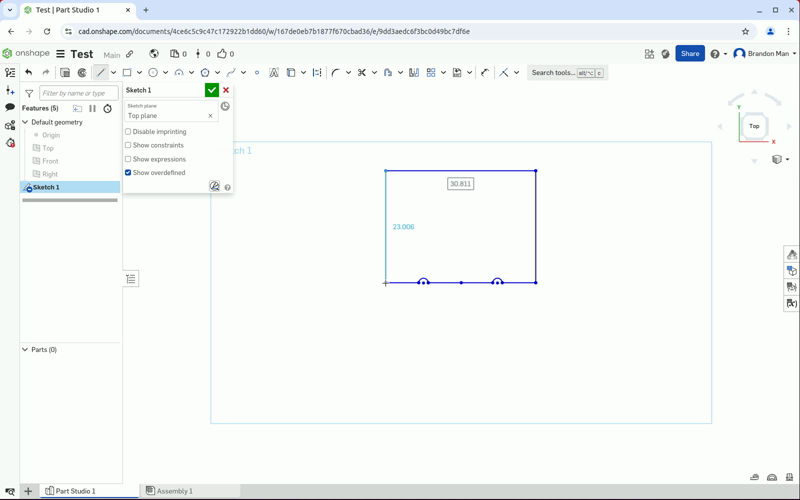
key_up(shift)
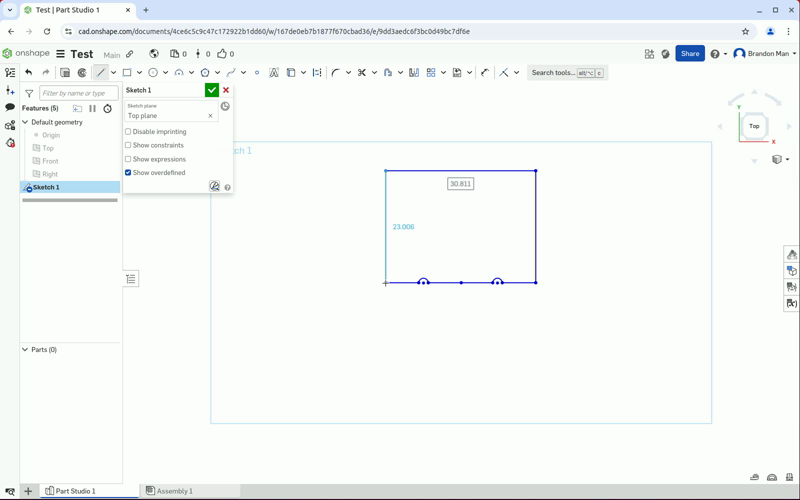
click(385, 282)
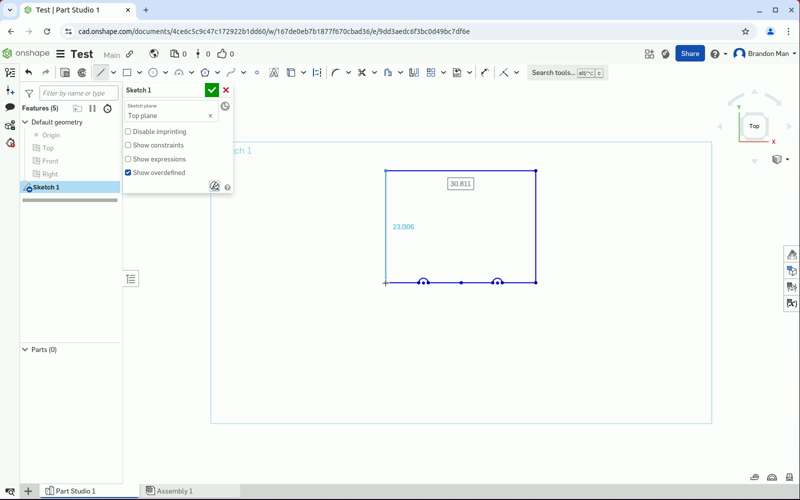
key(esc)
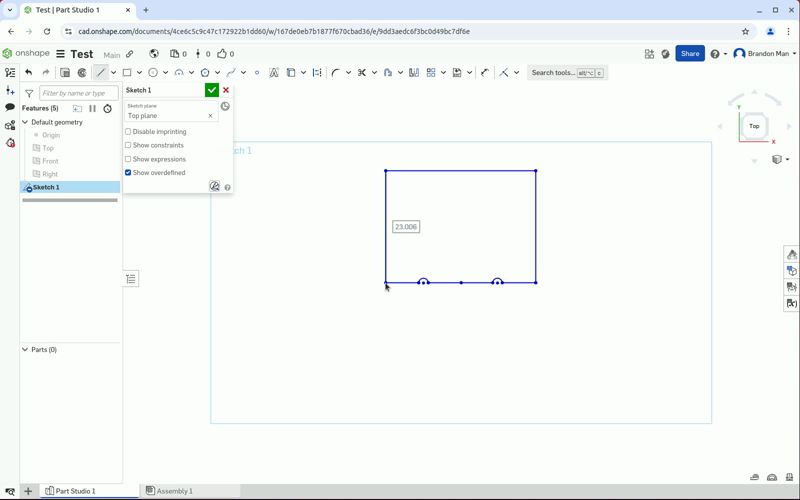
key(c)
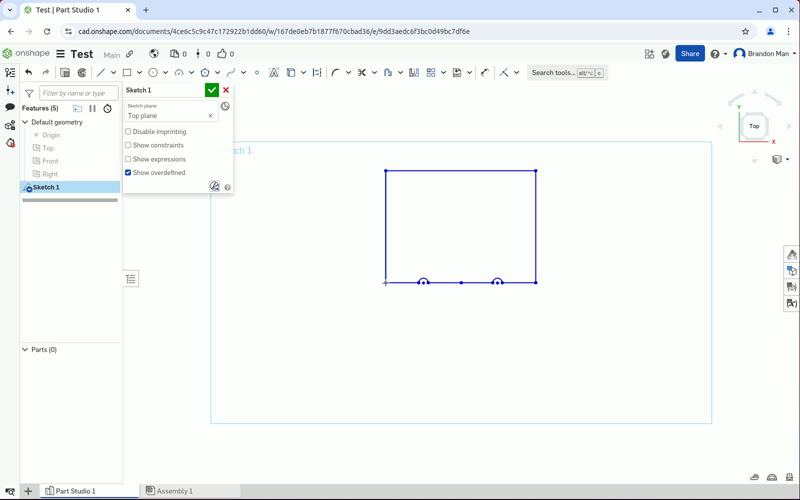
key_down(shift)
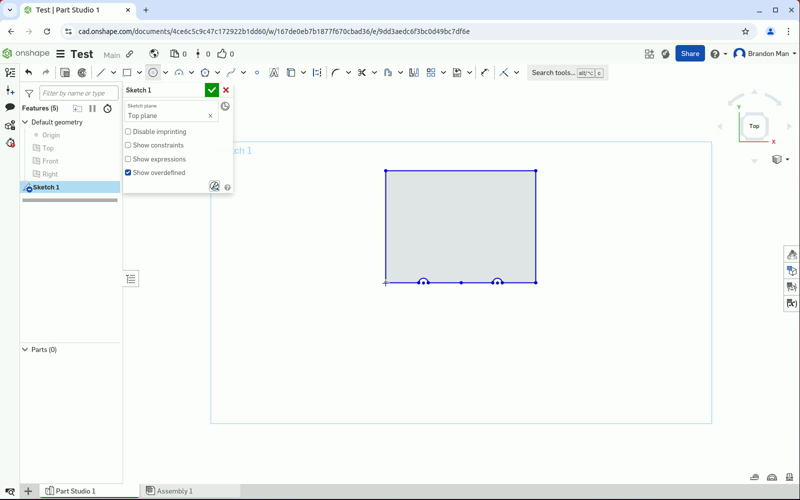
mouse_move(423, 245)
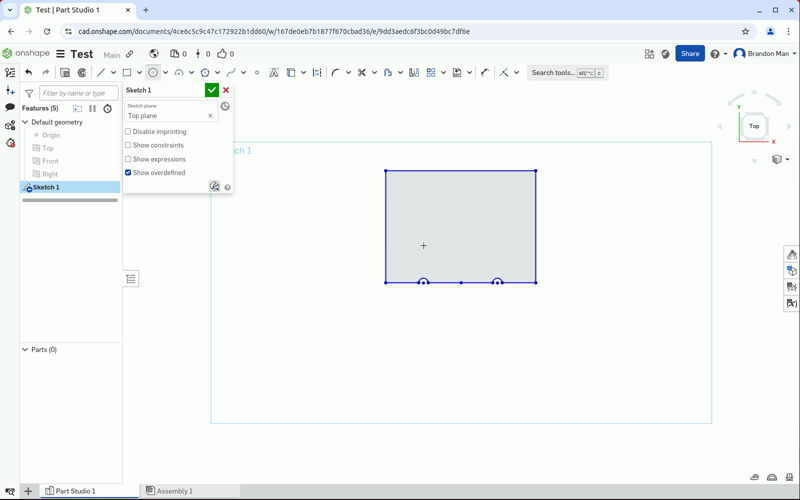
click(423, 245)
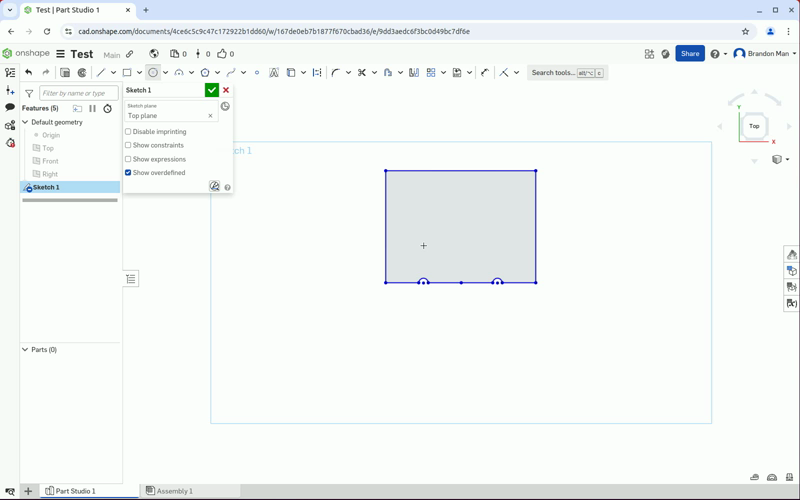
key_up(shift)
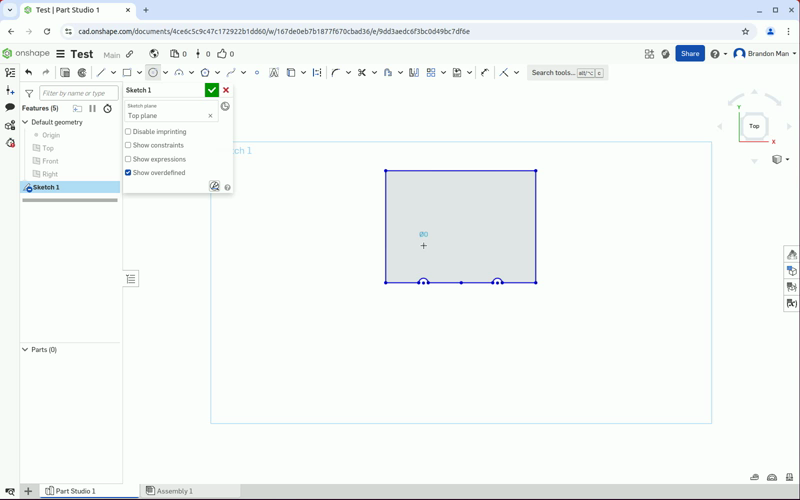
mouse_move(428, 245)
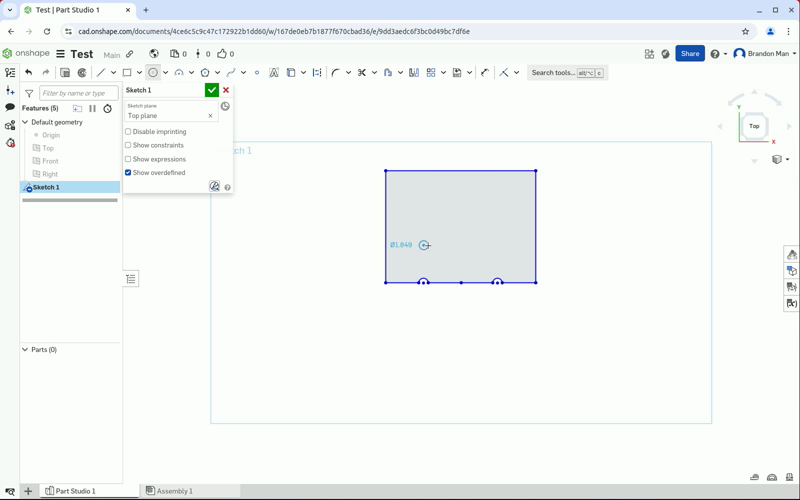
click(428, 245)
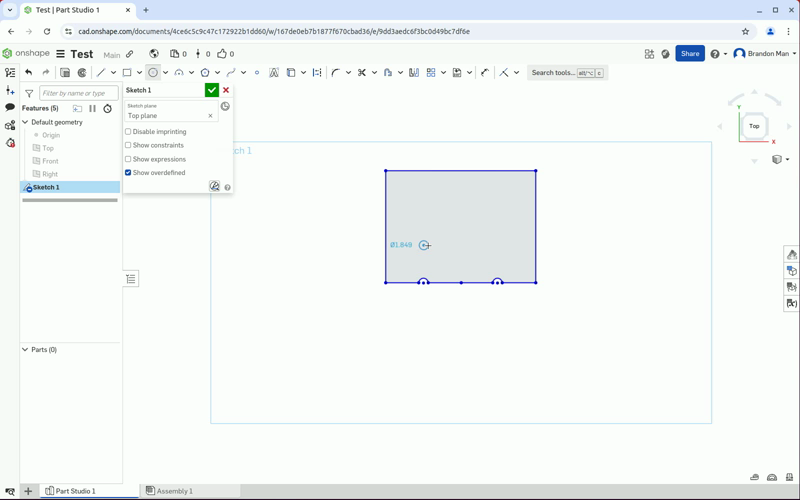
key(esc)
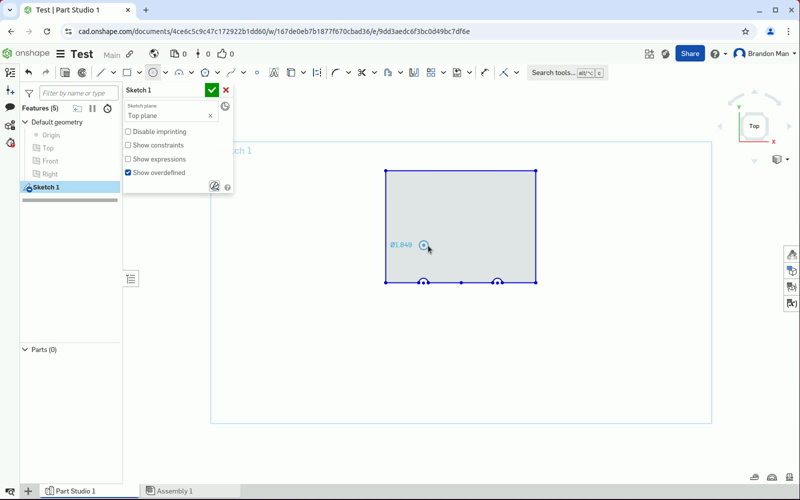
key(c)
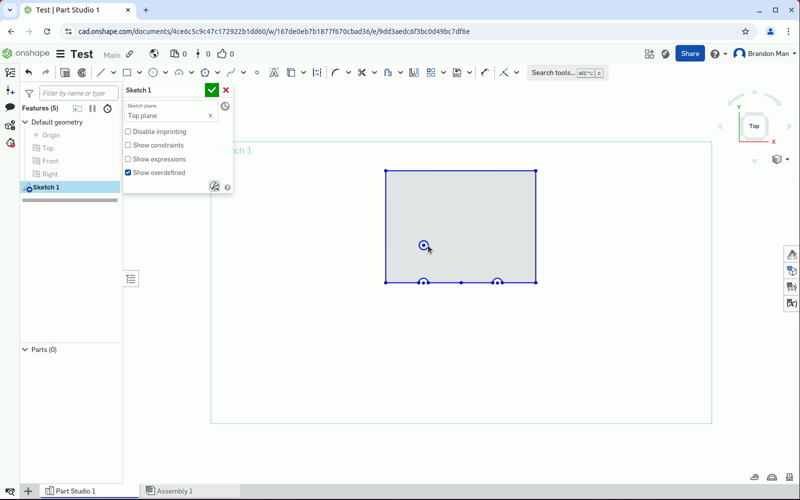
key_down(shift)
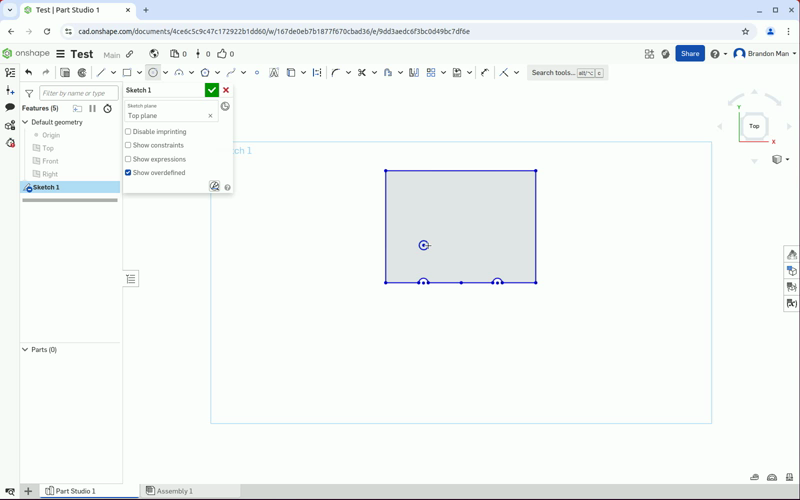
mouse_move(423, 207)
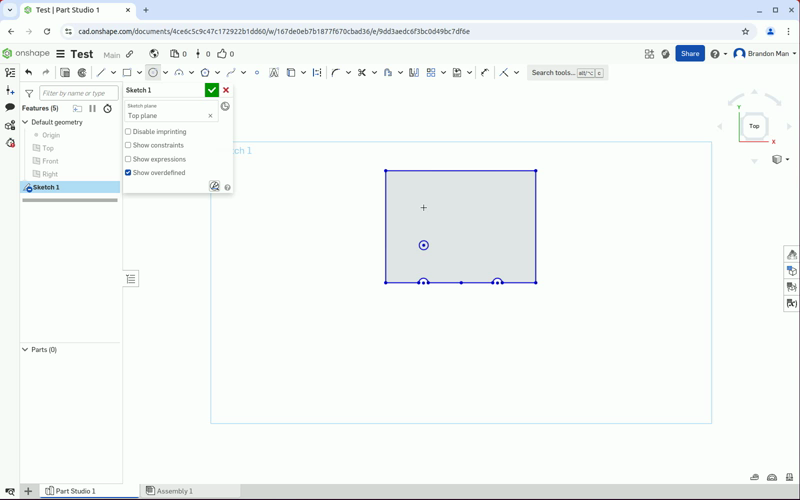
click(423, 207)
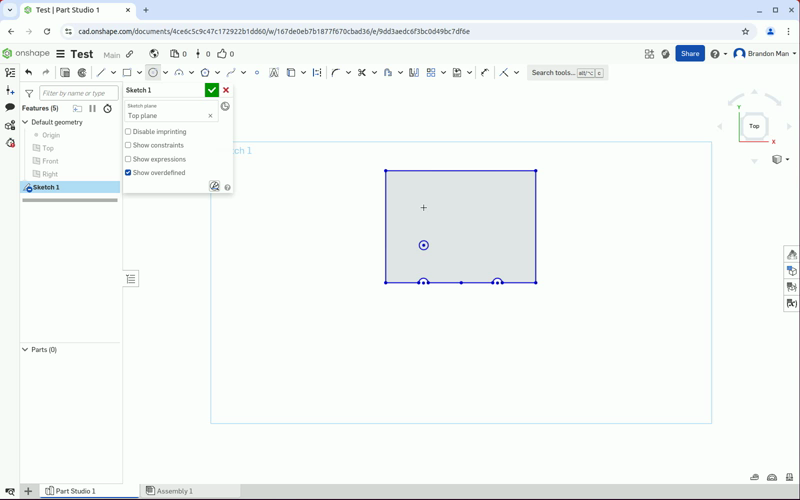
key_up(shift)
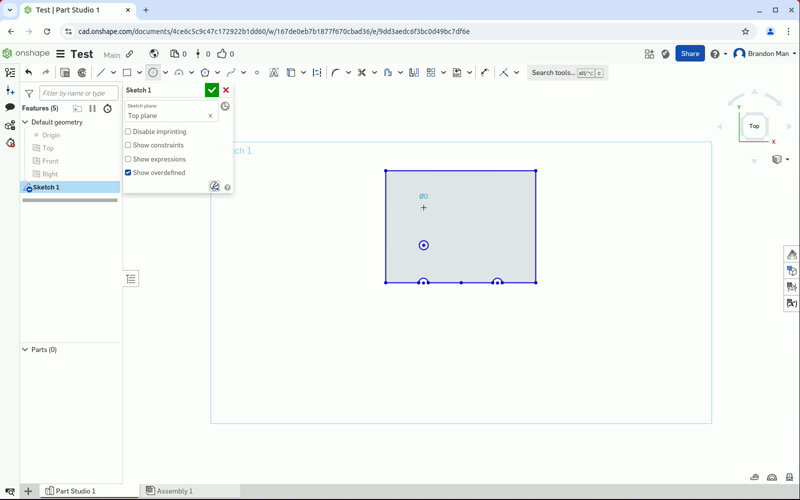
mouse_move(428, 207)
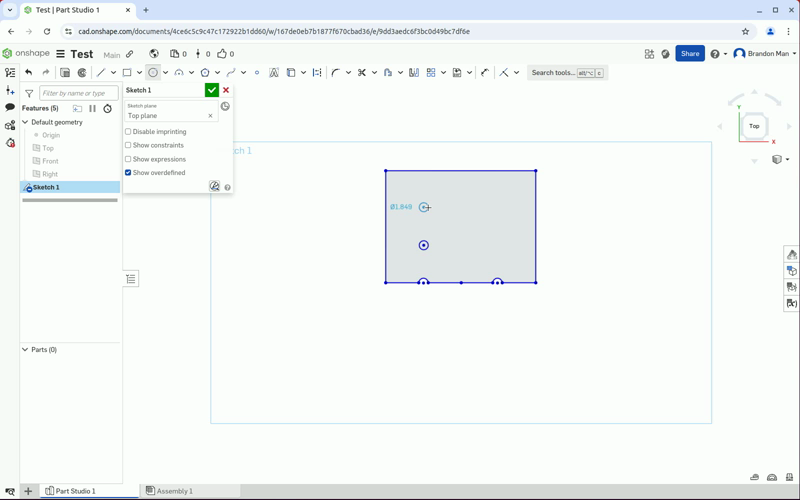
click(428, 207)
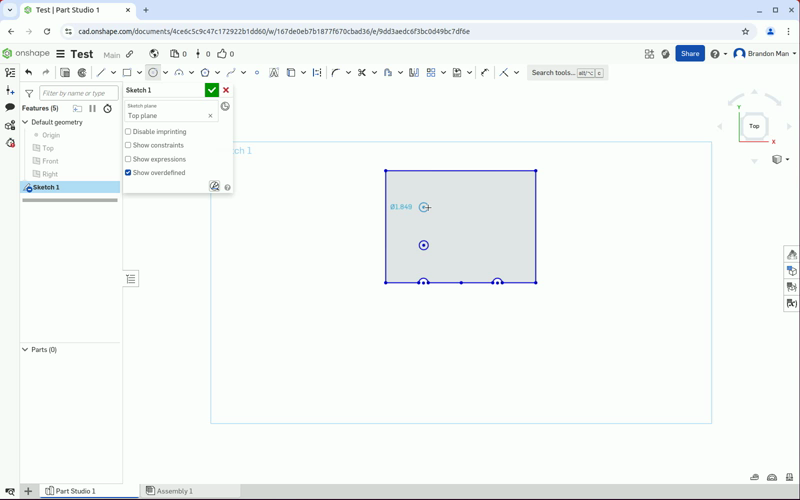
key(esc)
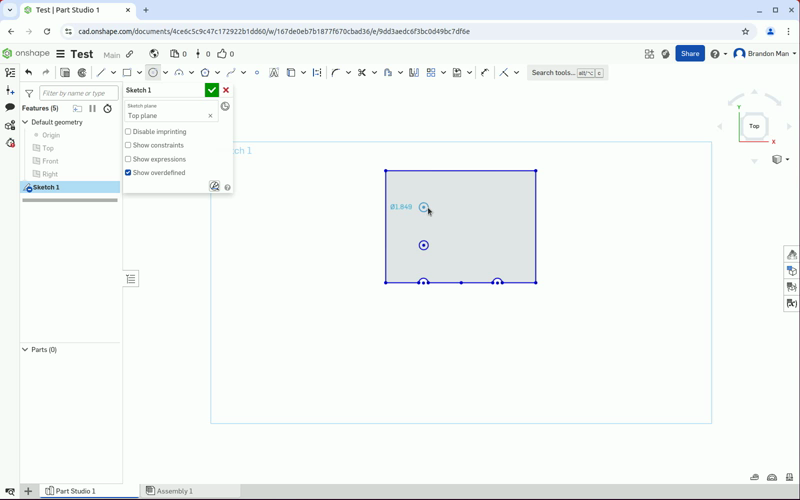
key(c)
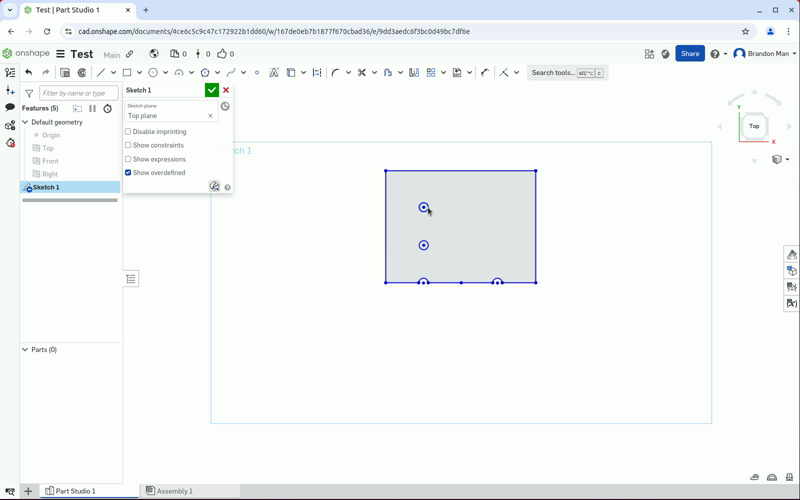
key_down(shift)
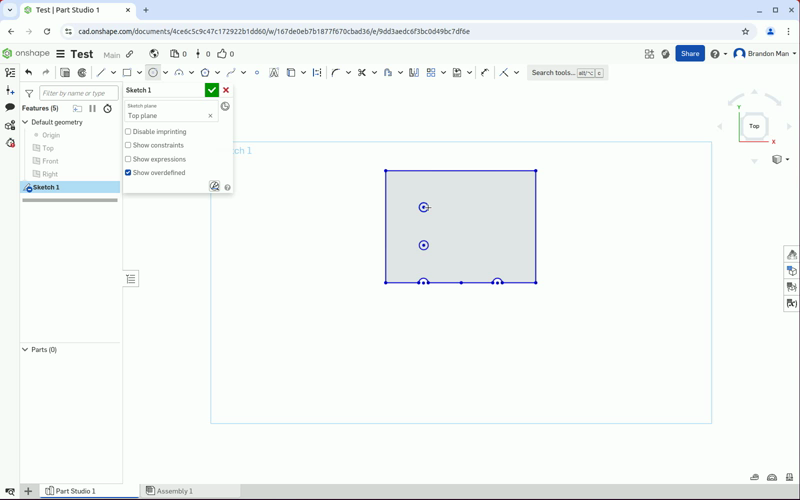
mouse_move(497, 245)
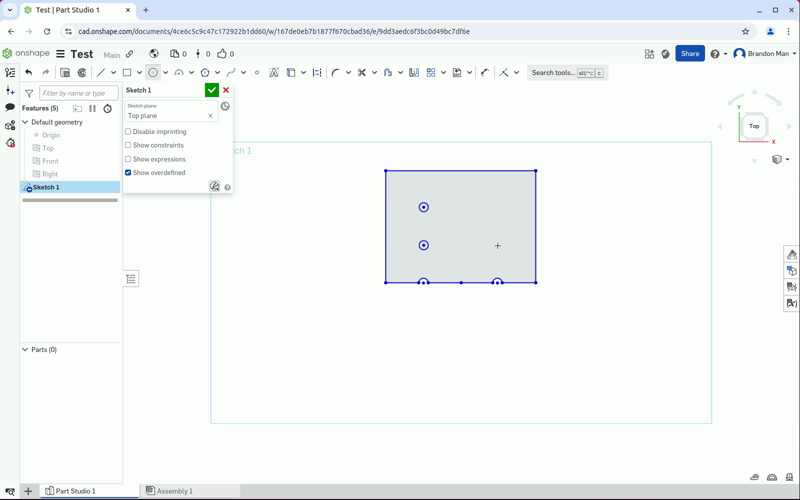
click(497, 245)
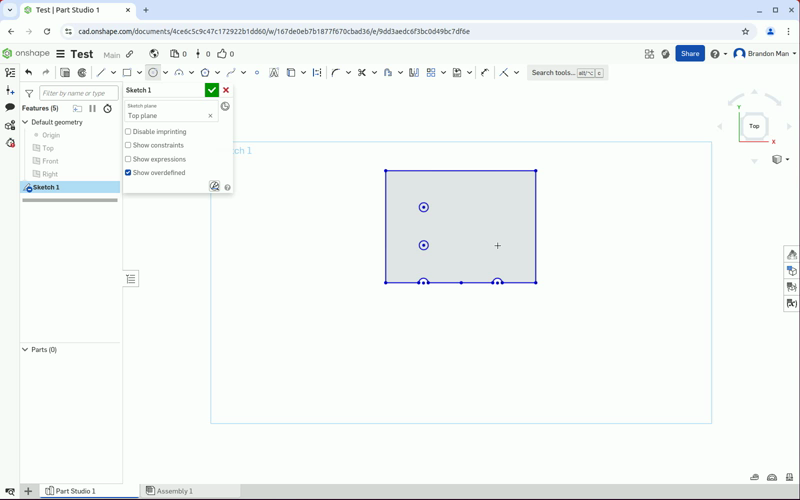
key_up(shift)
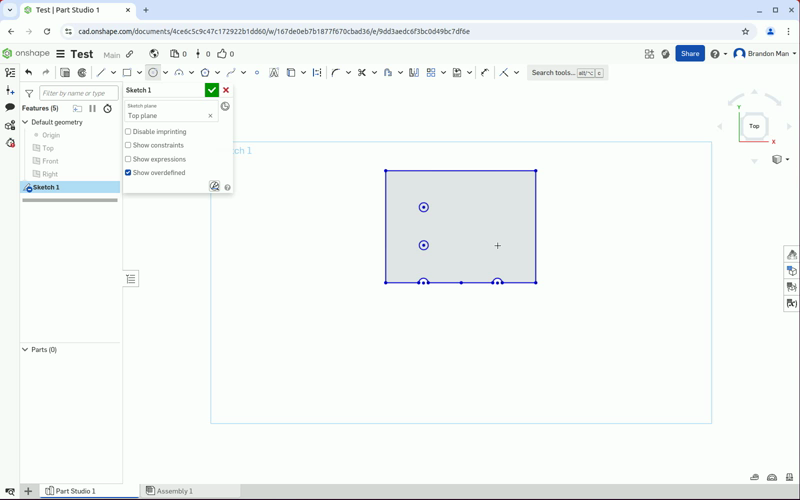
mouse_move(502, 245)
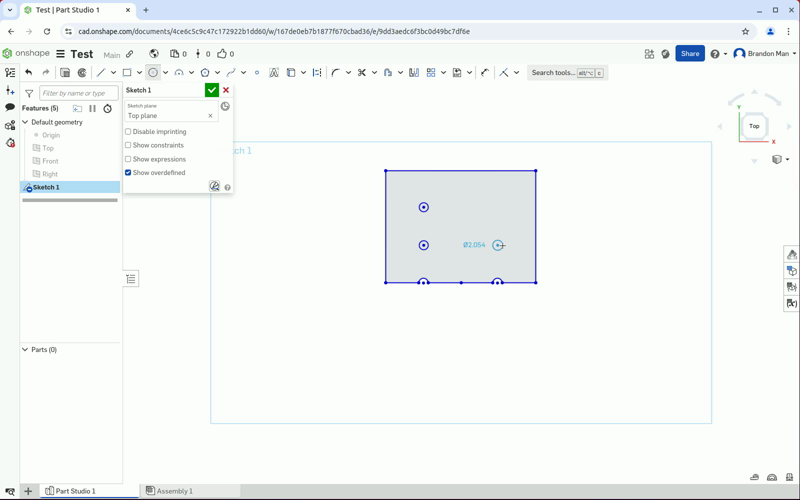
click(502, 245)
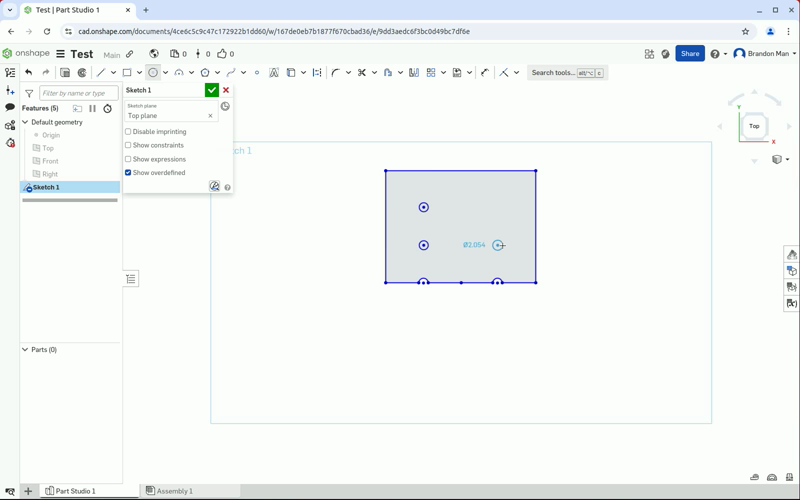
key(esc)
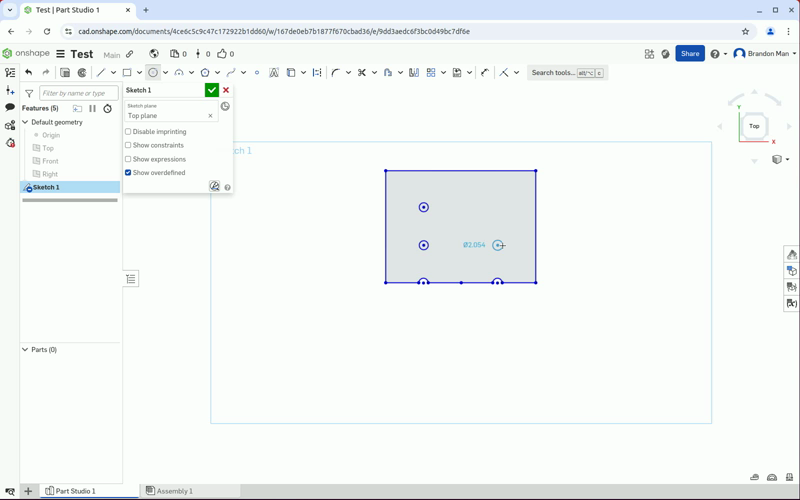
key(c)
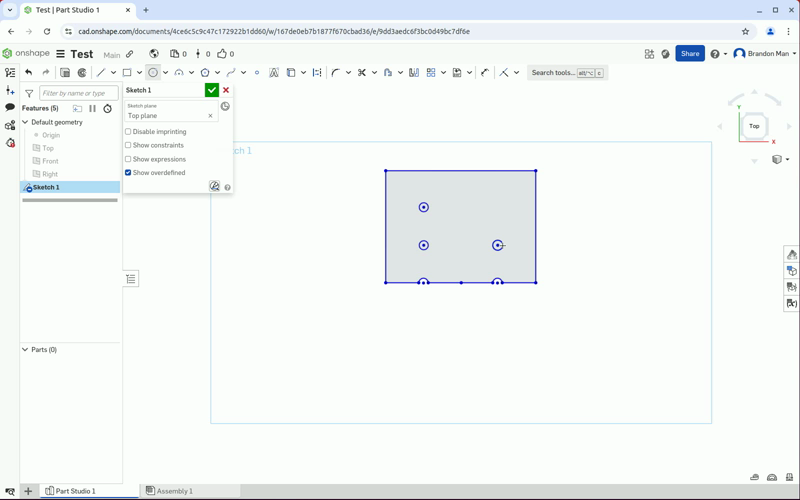
key_down(shift)
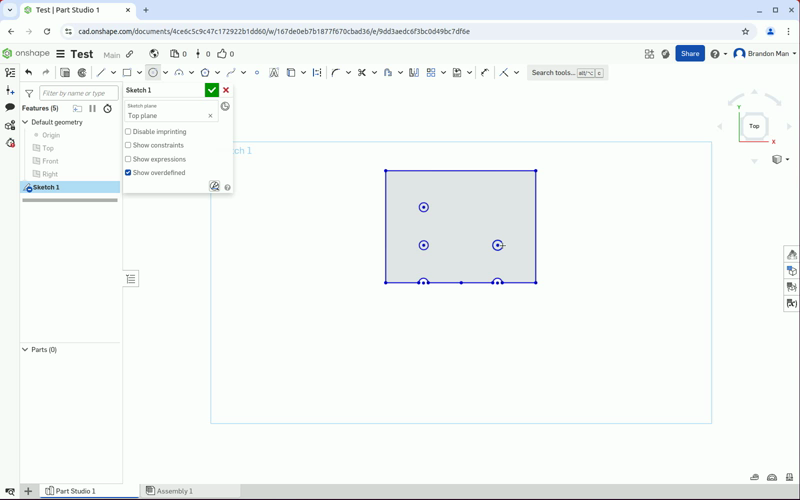
mouse_move(497, 207)
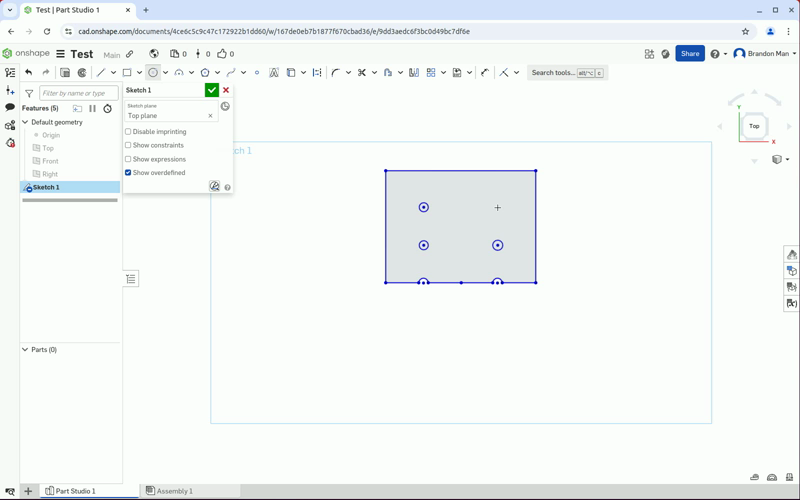
click(497, 207)
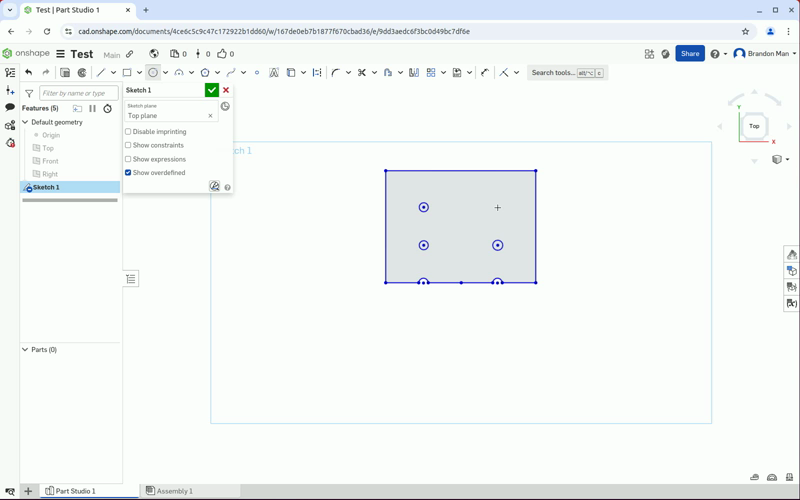
key_up(shift)
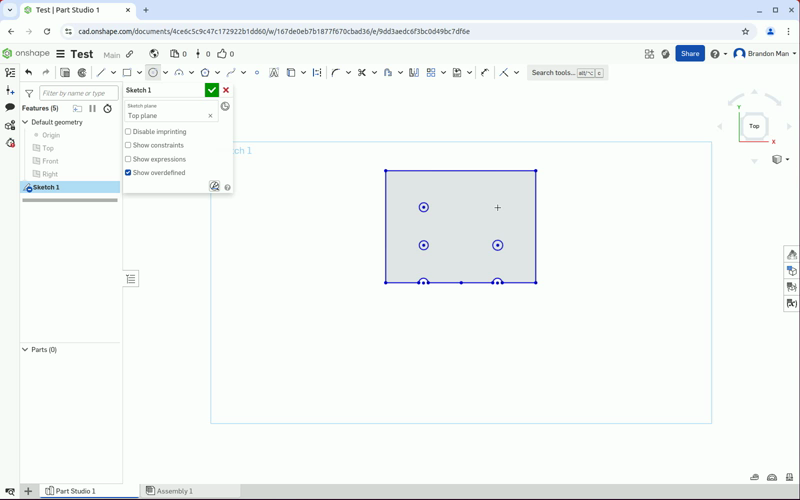
mouse_move(502, 207)
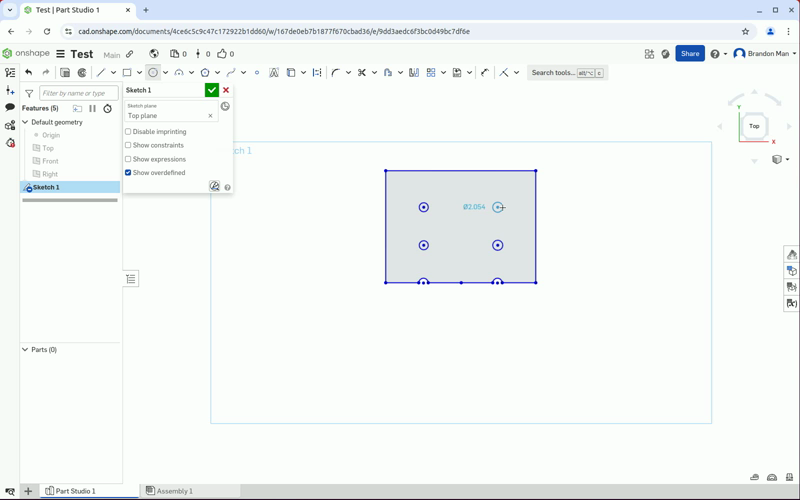
click(502, 207)
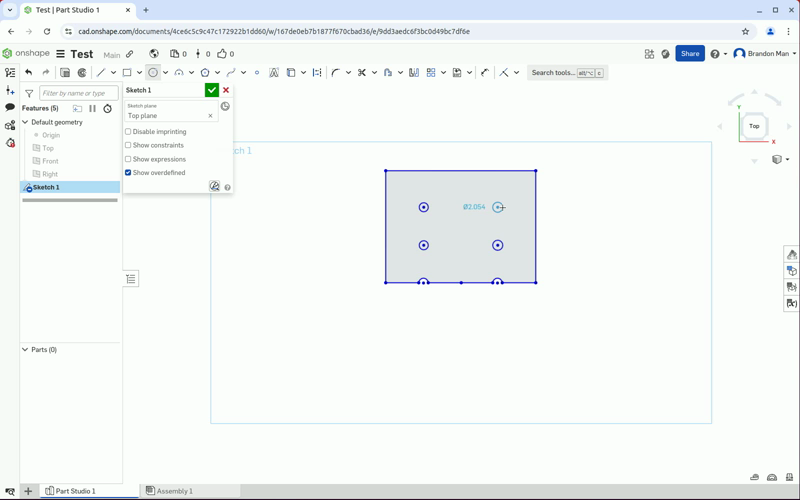
key(esc)
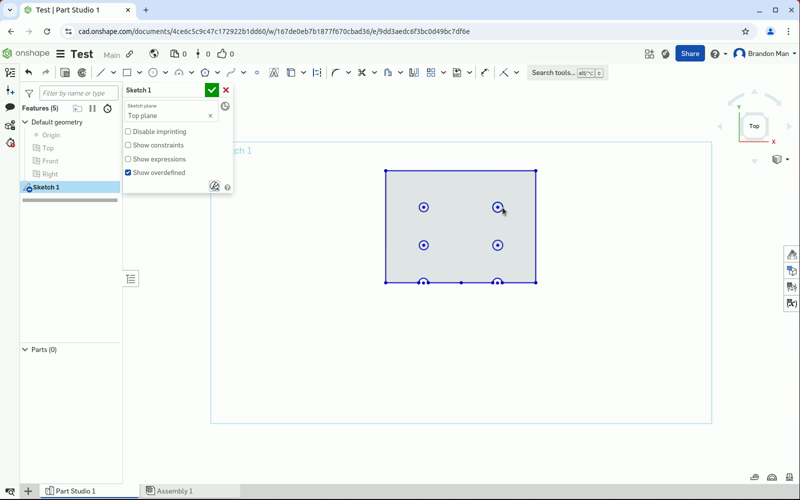
mouse_move(477, 234)
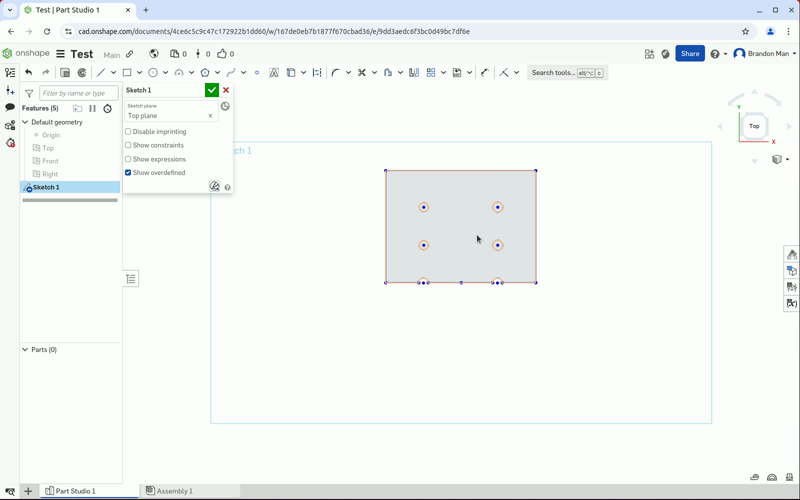
click(477, 234)
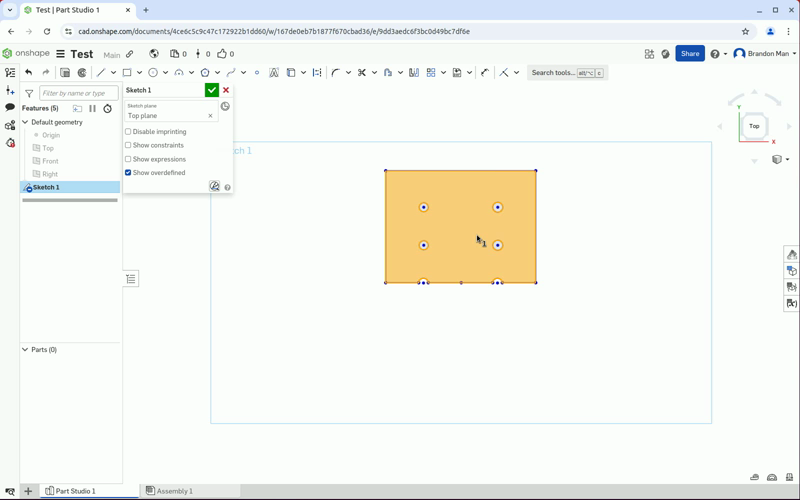
mouse_move(73, 352)
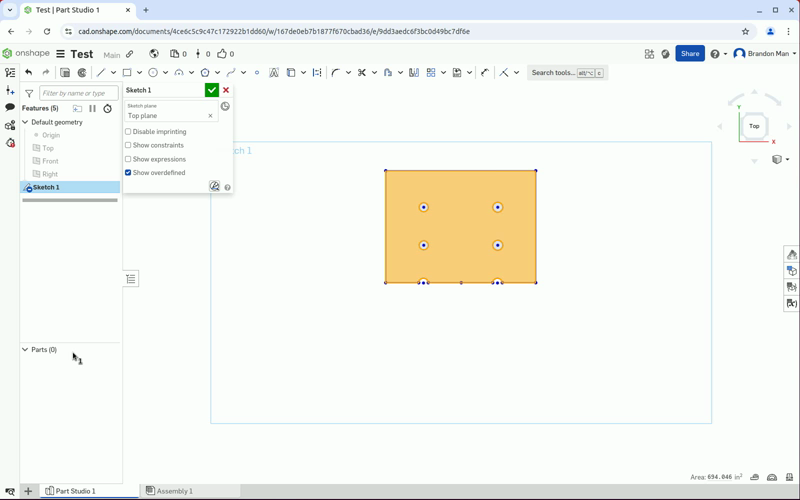
key(shift+y)
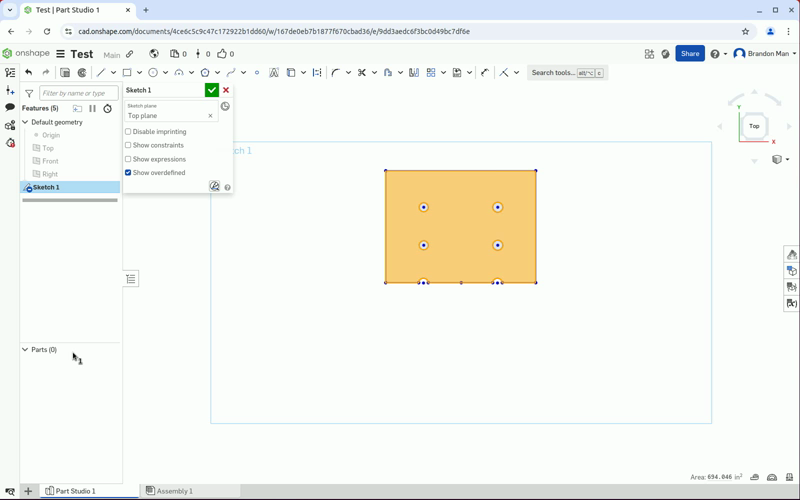
key(shift+e)
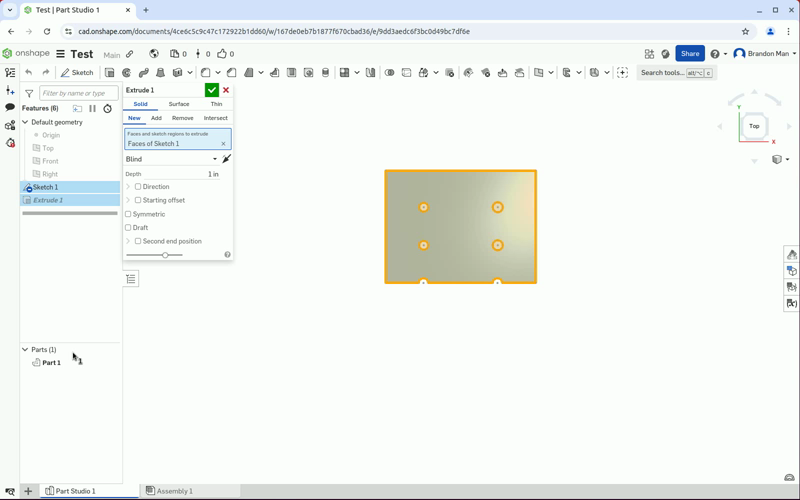
mouse_move(143, 106)
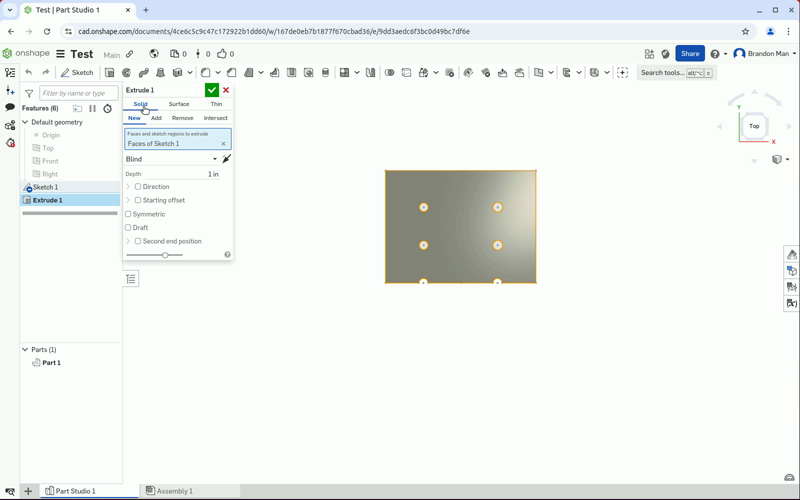
click(143, 106)
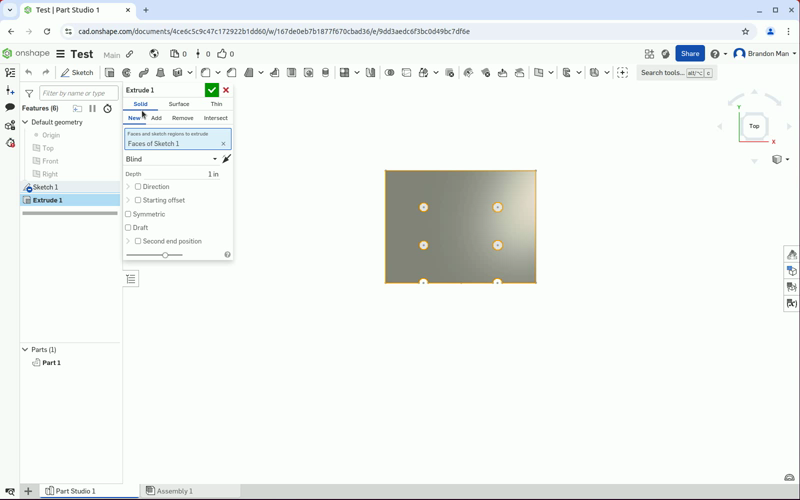
mouse_move(137, 120)
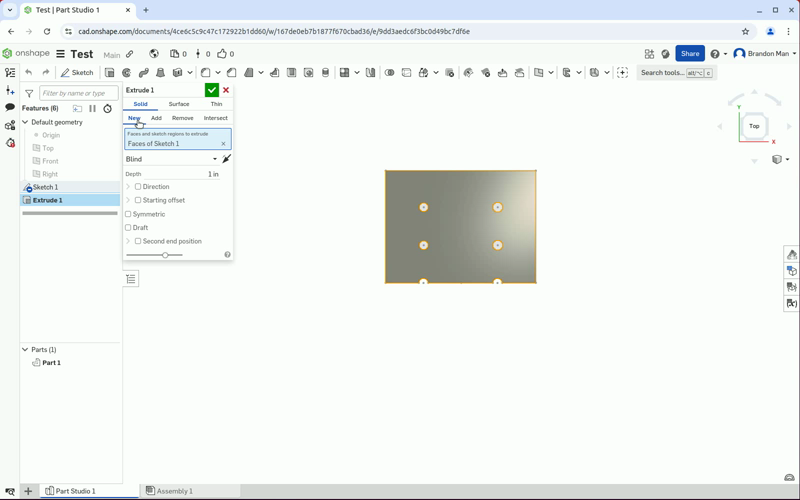
click(137, 120)
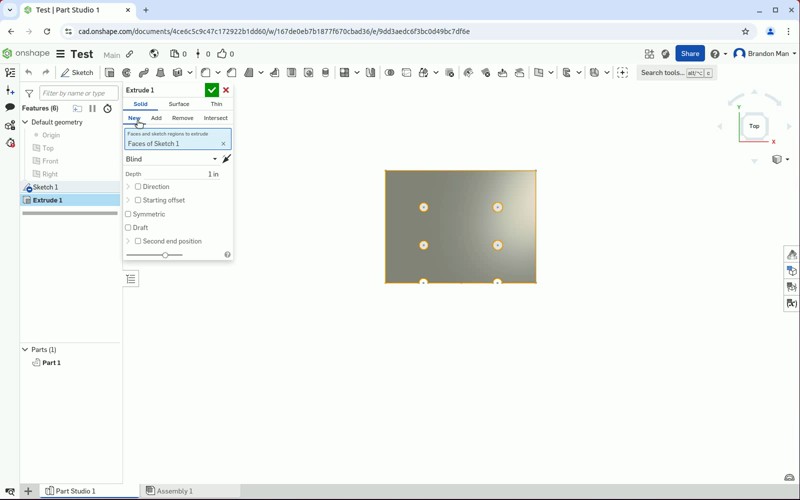
key(tab, 4)
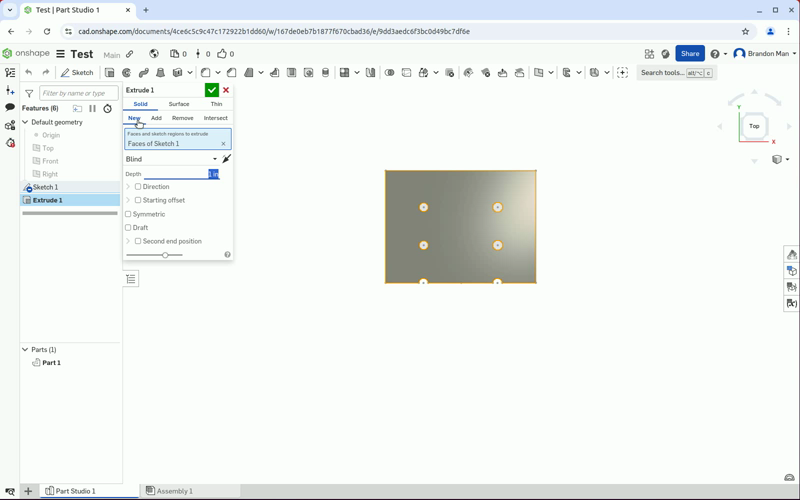
text(0.722)
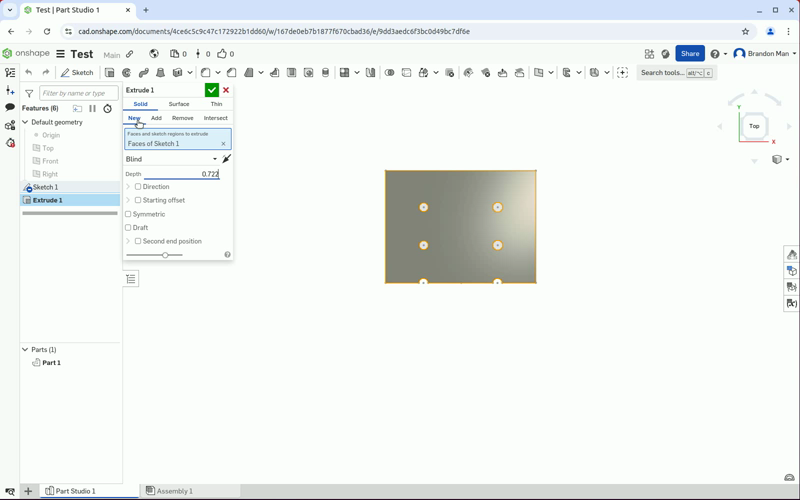
key(enter)
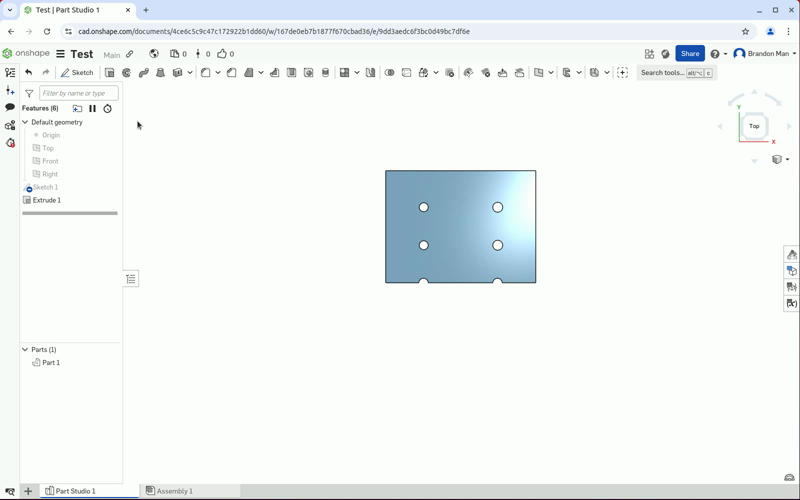
key(shift+h)
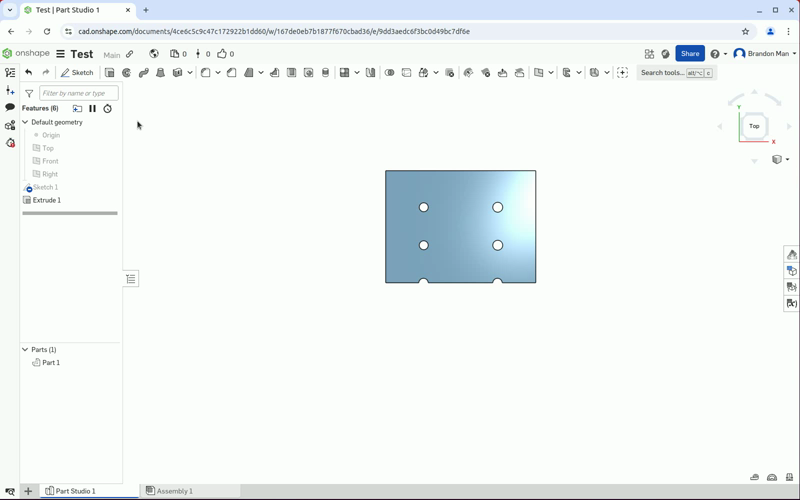
key(shift+h)
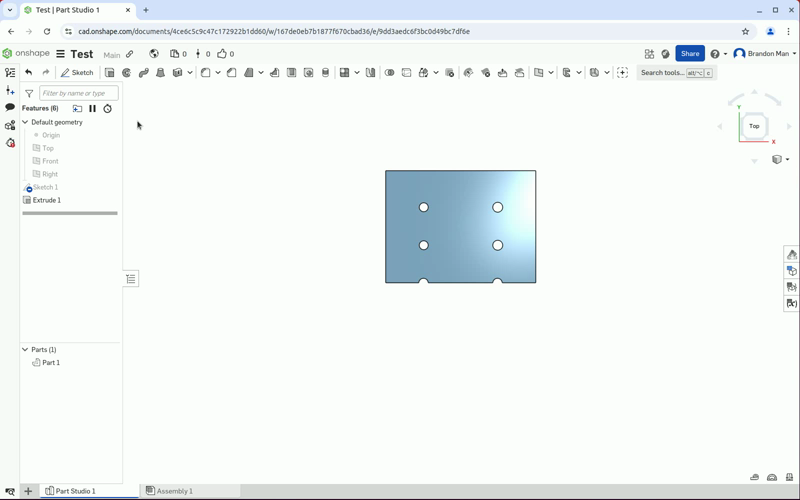
mouse_move(73, 189)
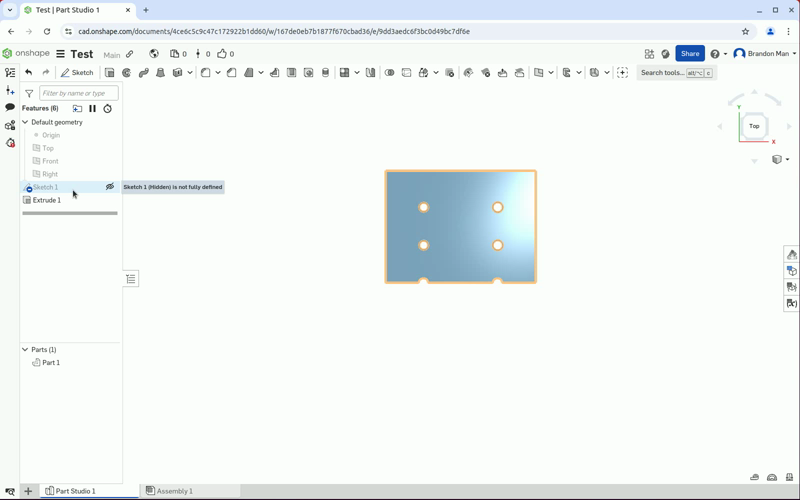
click(73, 189)
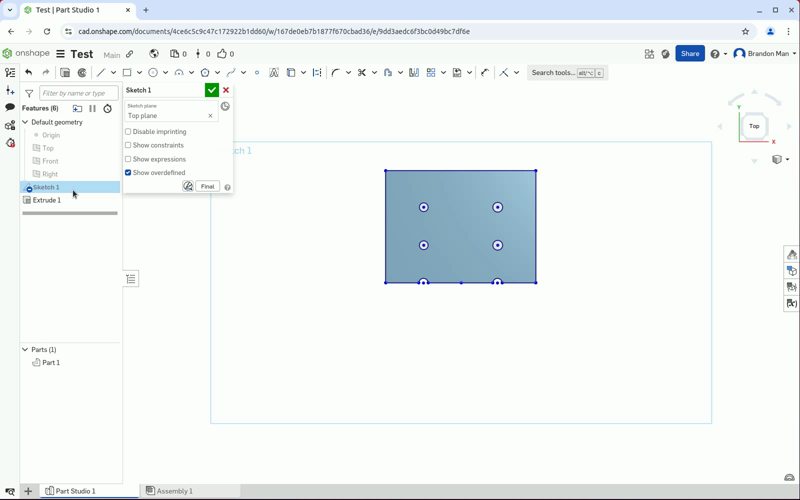
mouse_move(229, 92)
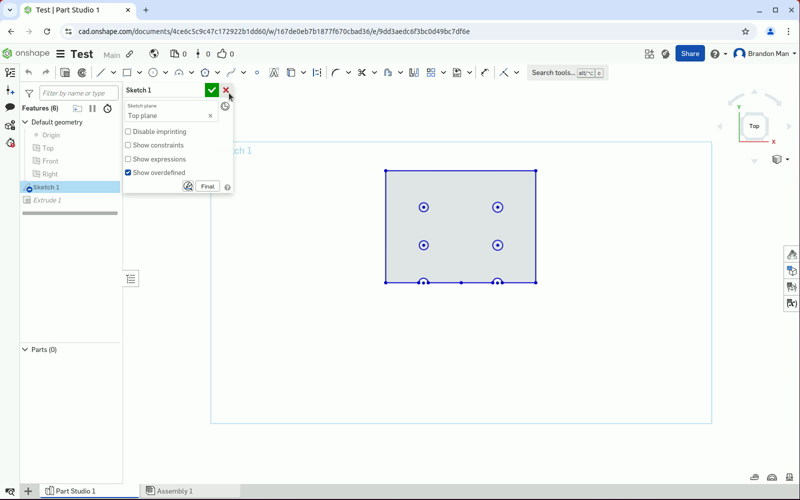
click(229, 92)
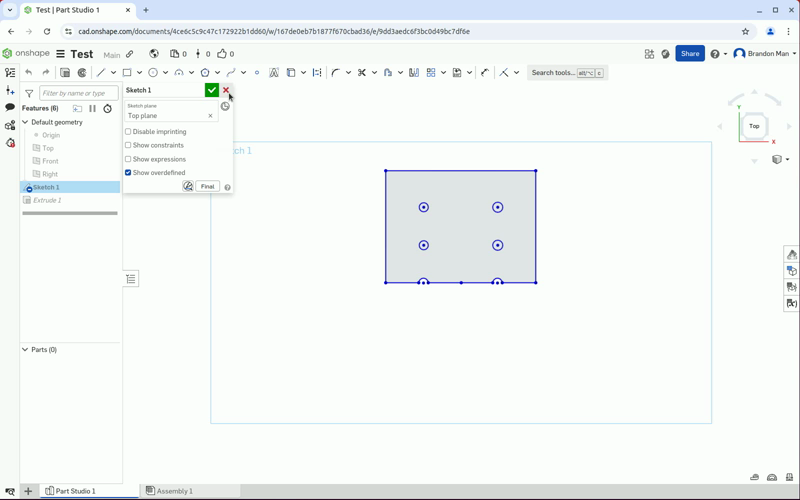
key(shift+s)
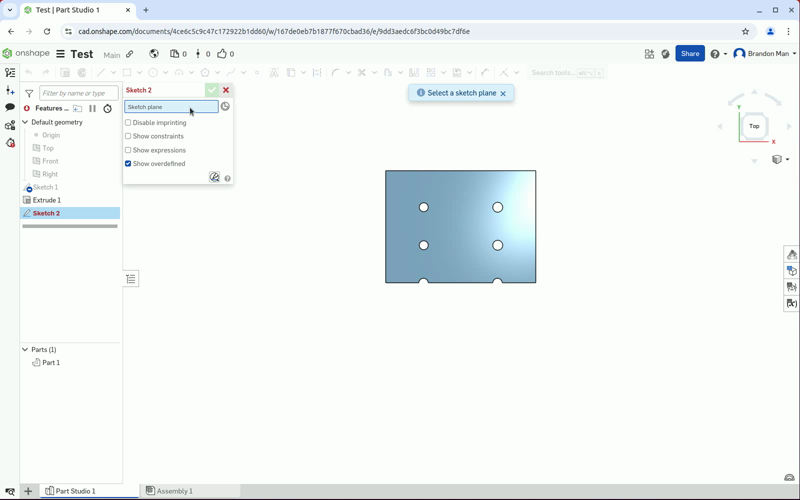
mouse_move(73, 150)
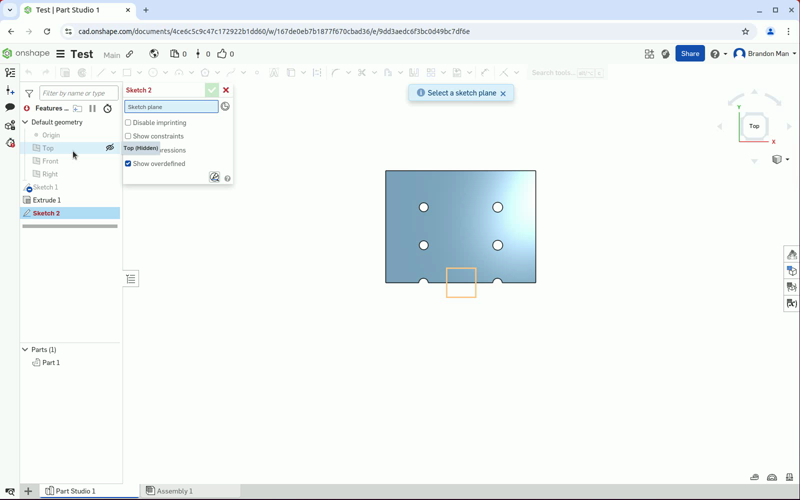
click(73, 150)
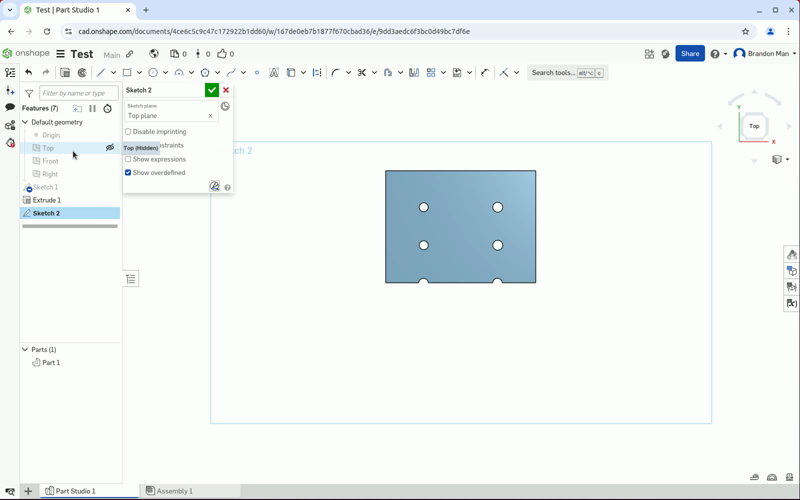
mouse_move(73, 352)
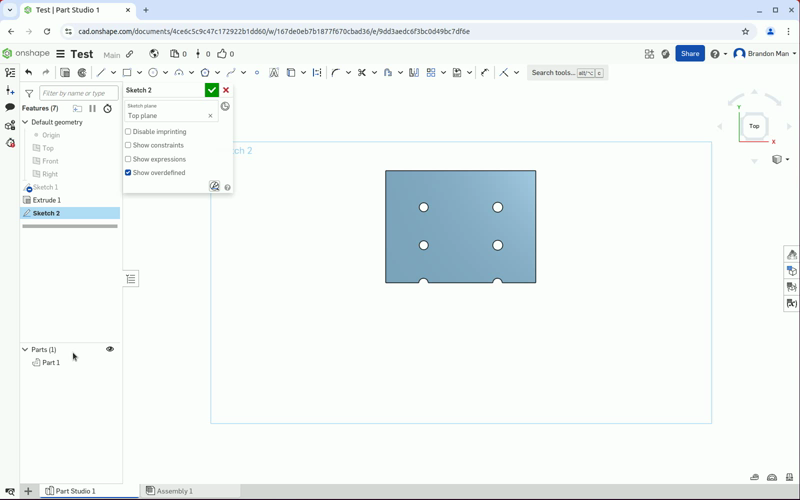
key(y)
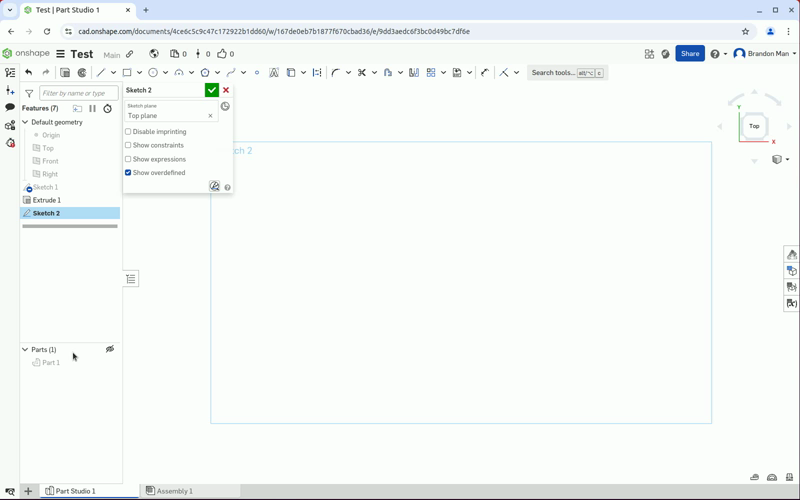
key(l)
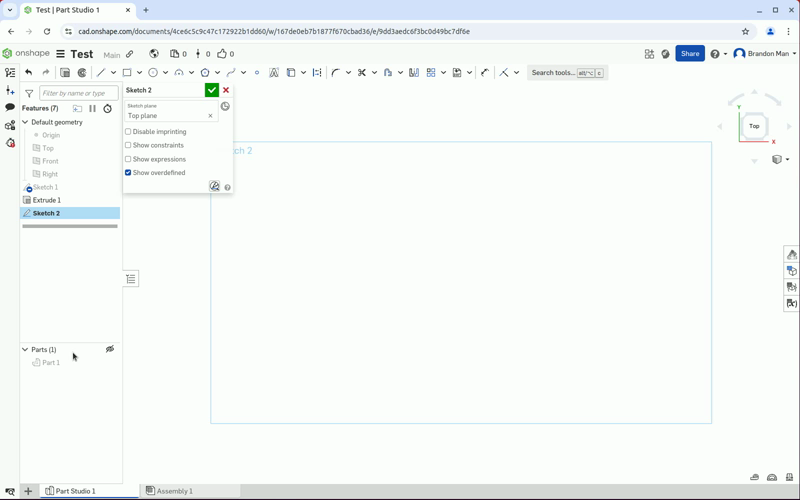
key_down(shift)
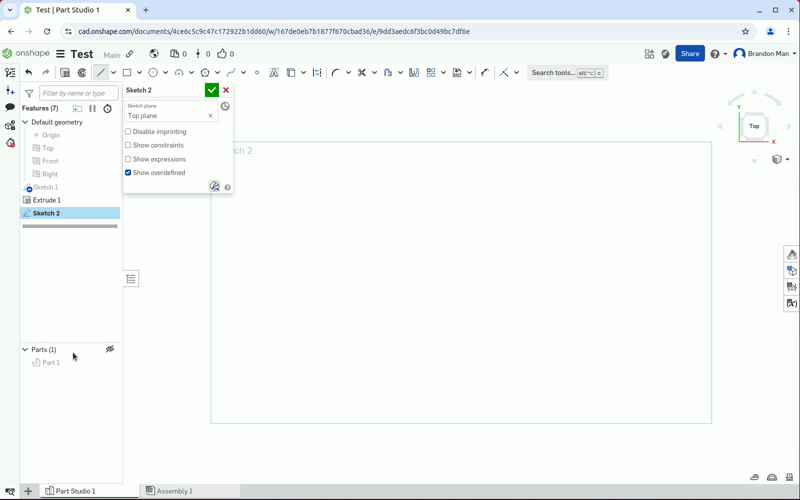
mouse_move(385, 395)
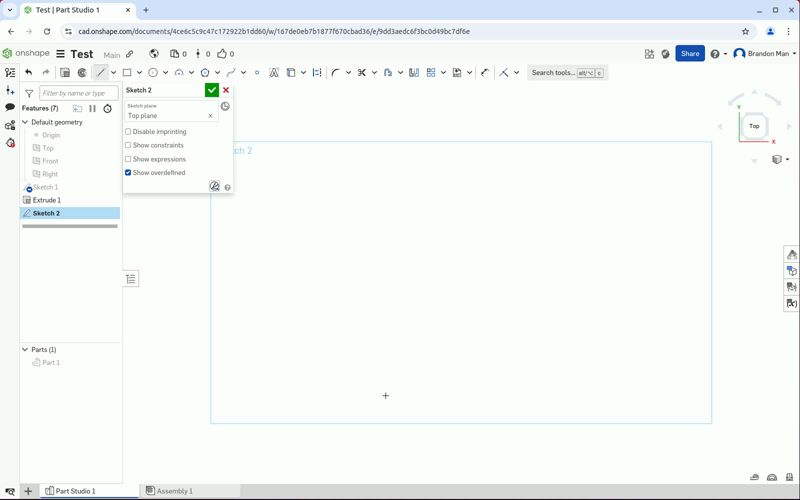
click(385, 395)
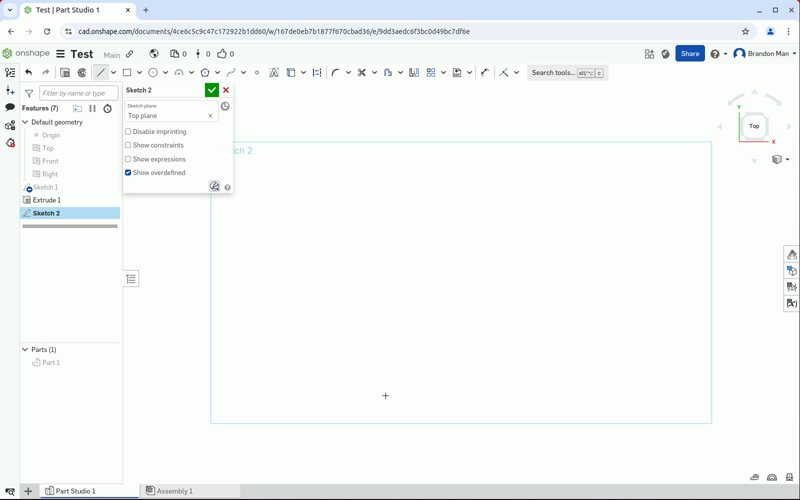
key_up(shift)
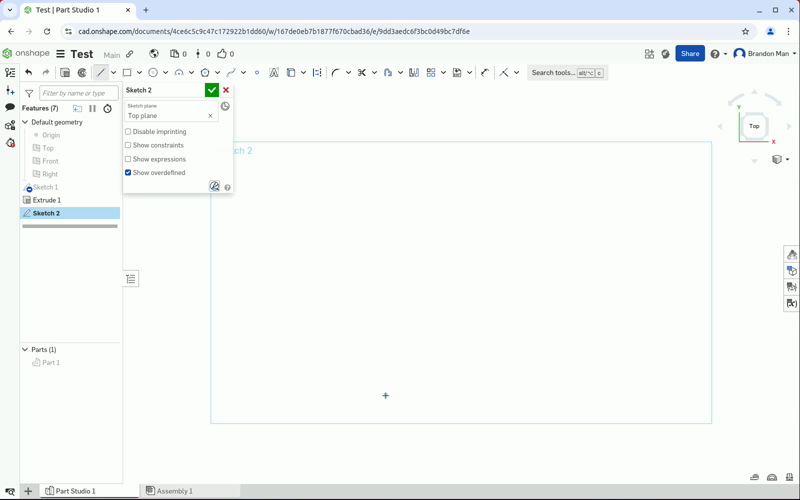
key_down(shift)
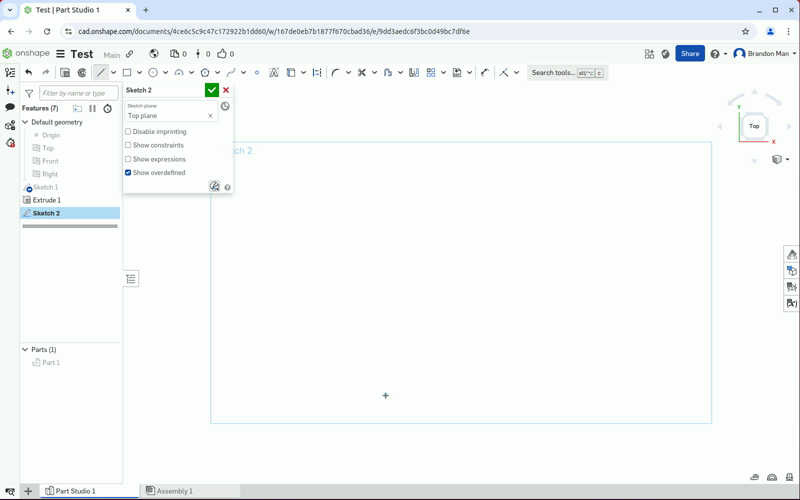
mouse_move(535, 395)
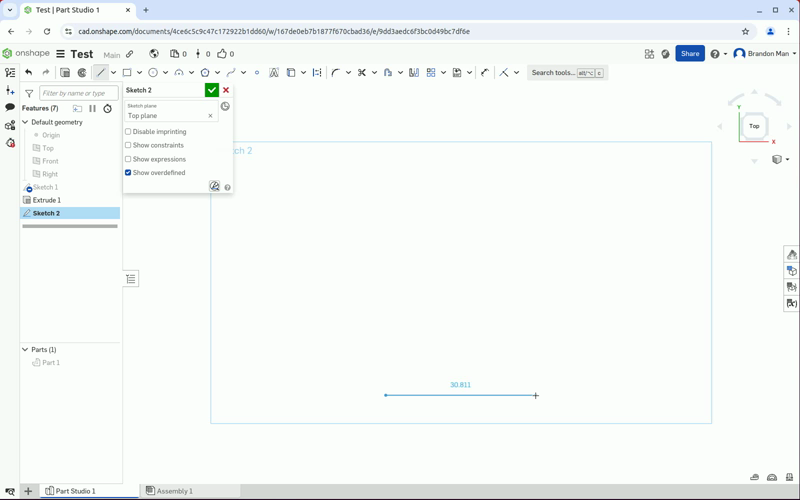
click(535, 395)
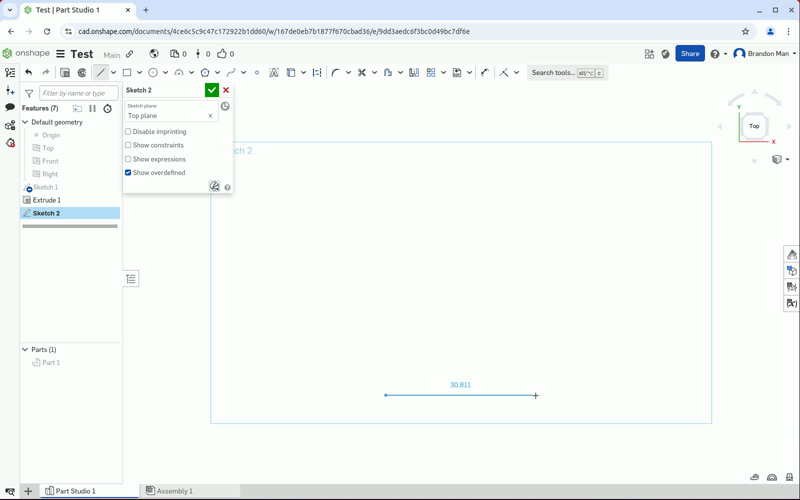
key_up(shift)
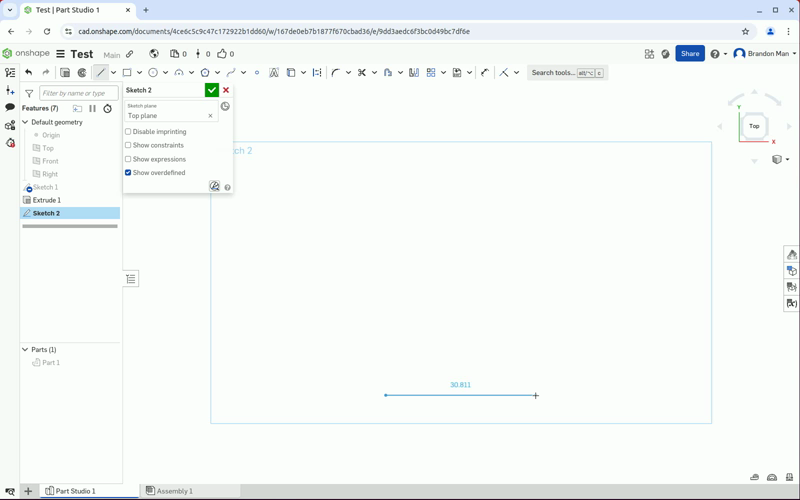
key_down(shift)
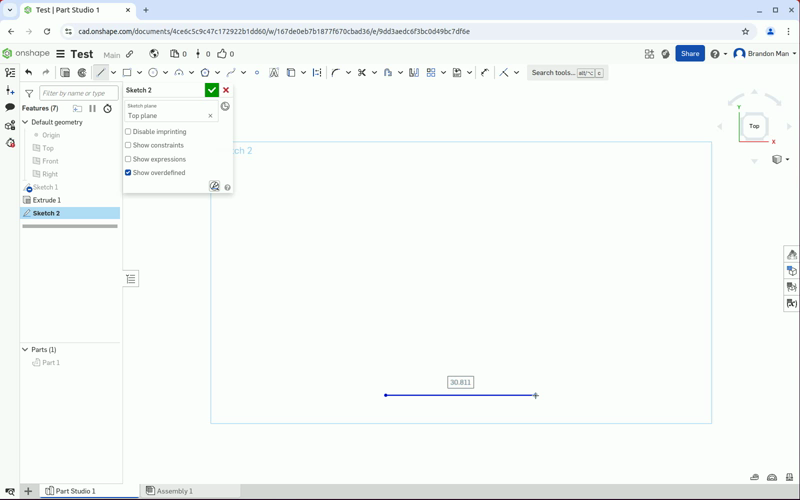
mouse_move(535, 283)
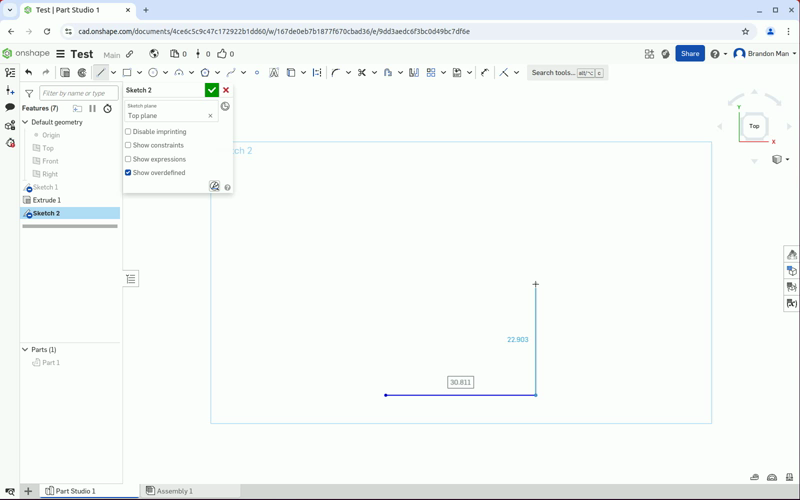
click(535, 283)
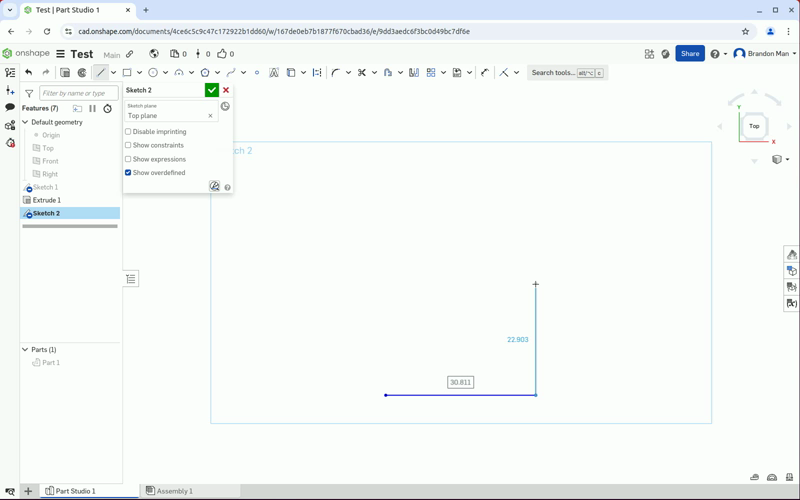
key_up(shift)
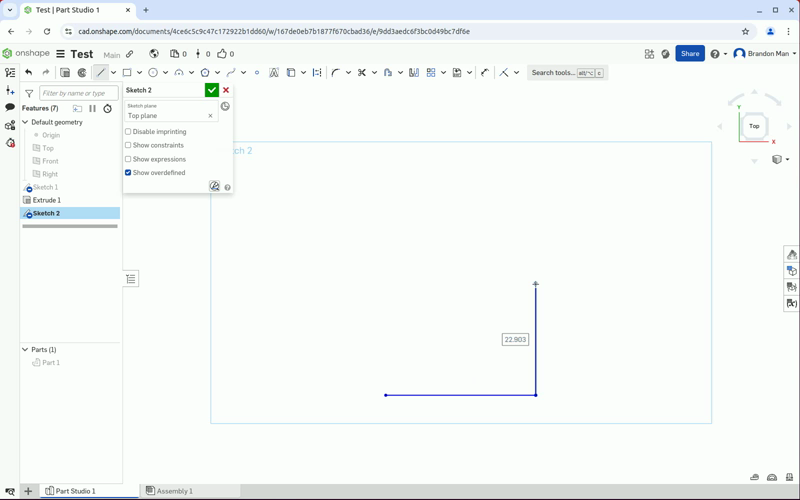
key_down(shift)
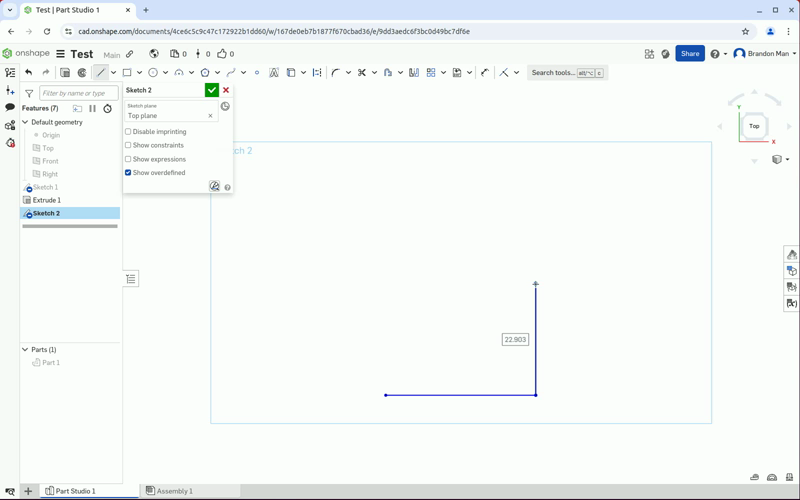
mouse_move(565, 283)
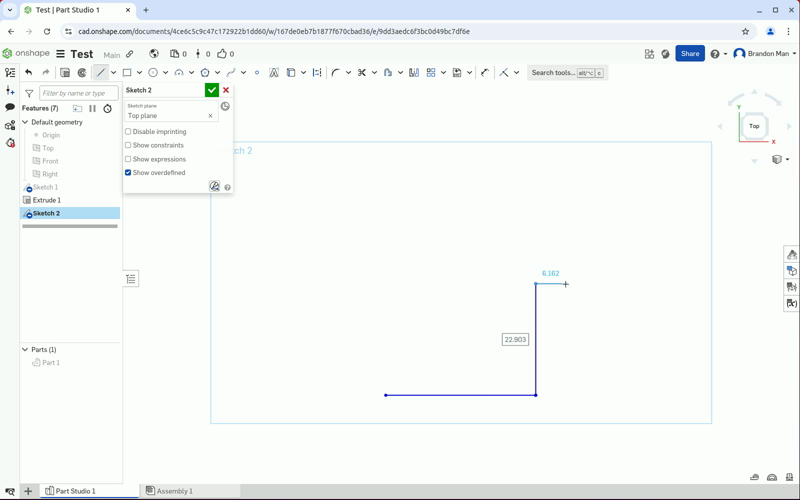
mouse_move(502, 283)
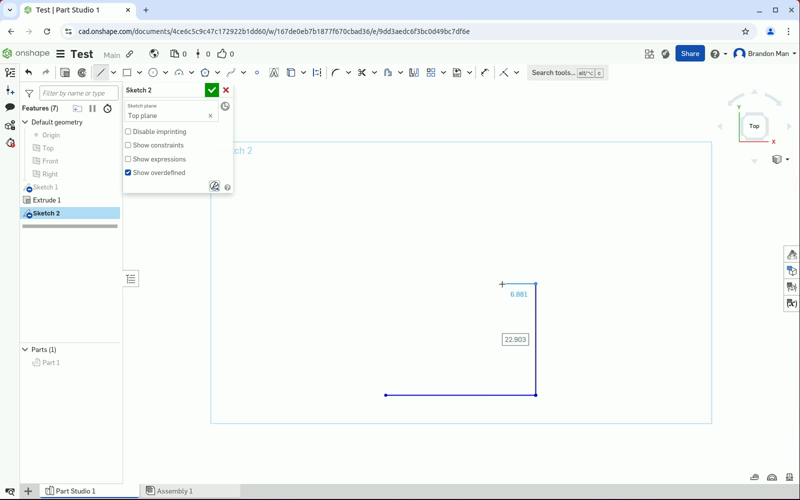
click(502, 283)
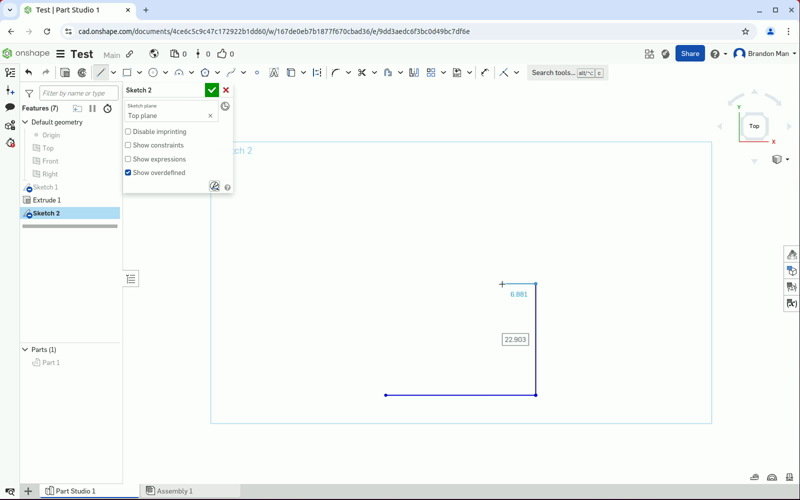
key_up(shift)
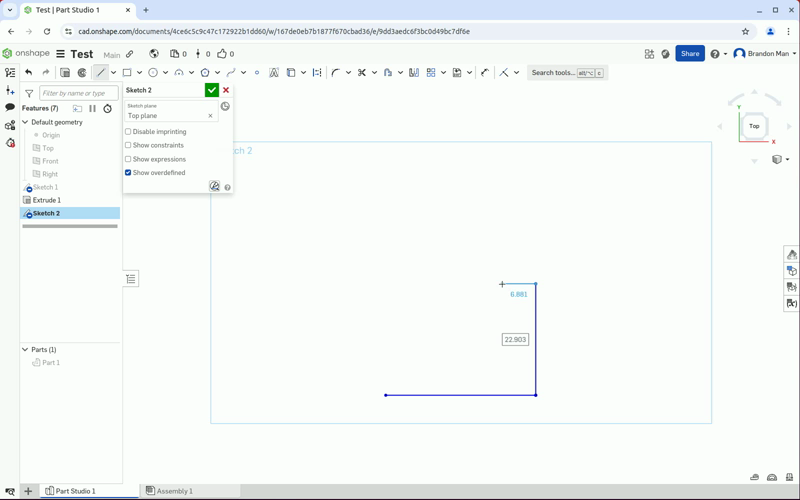
key(esc)
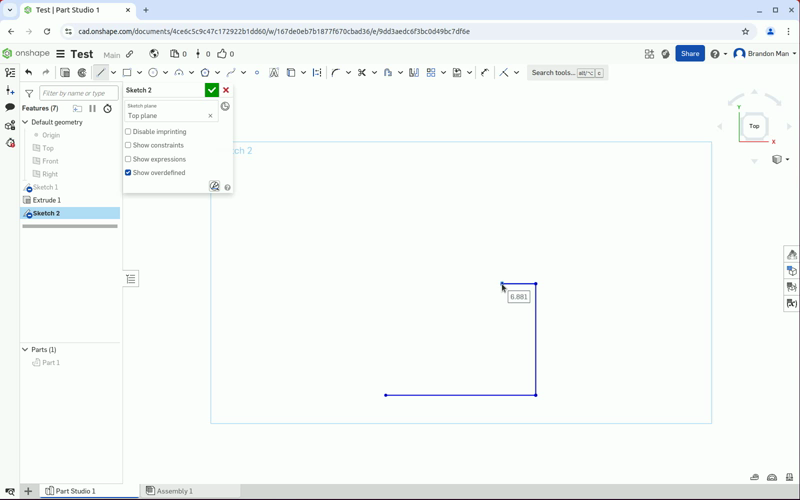
key(a)
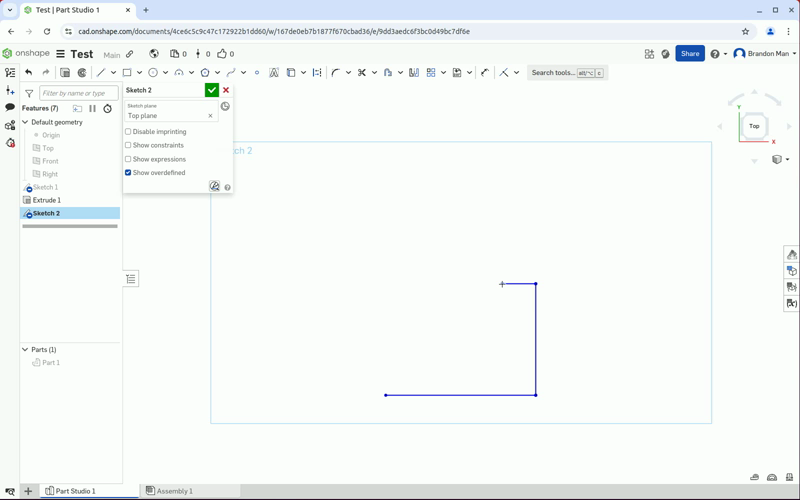
mouse_move(502, 283)
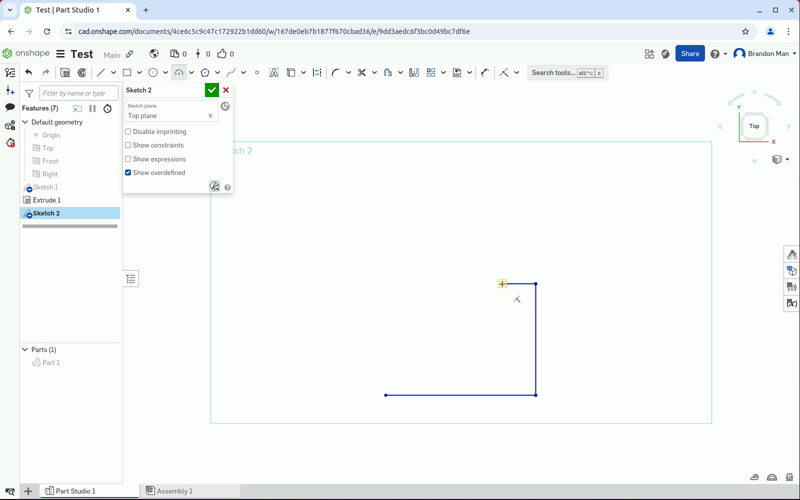
click(502, 283)
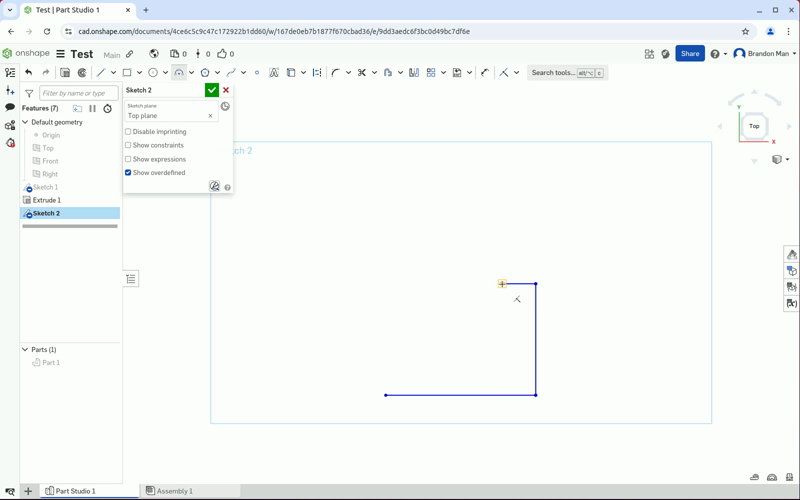
key_down(shift)
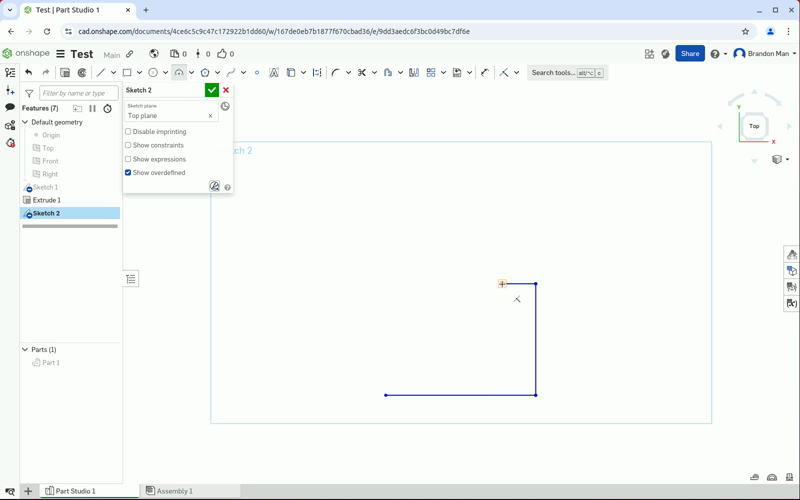
mouse_move(492, 283)
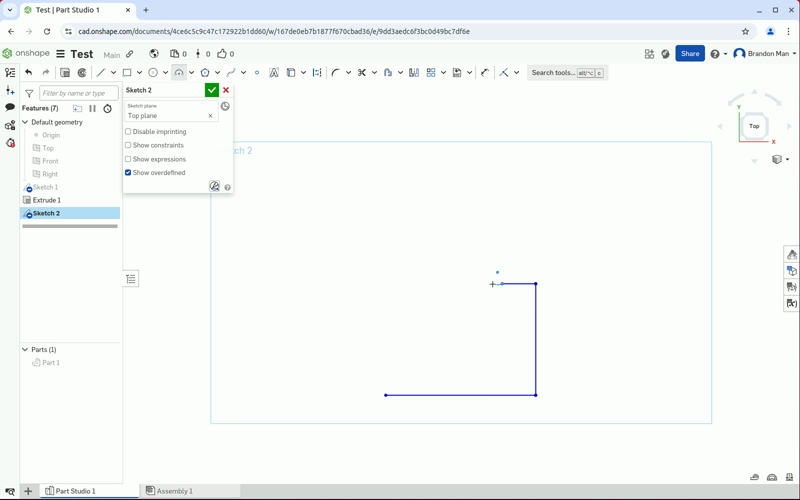
click(492, 283)
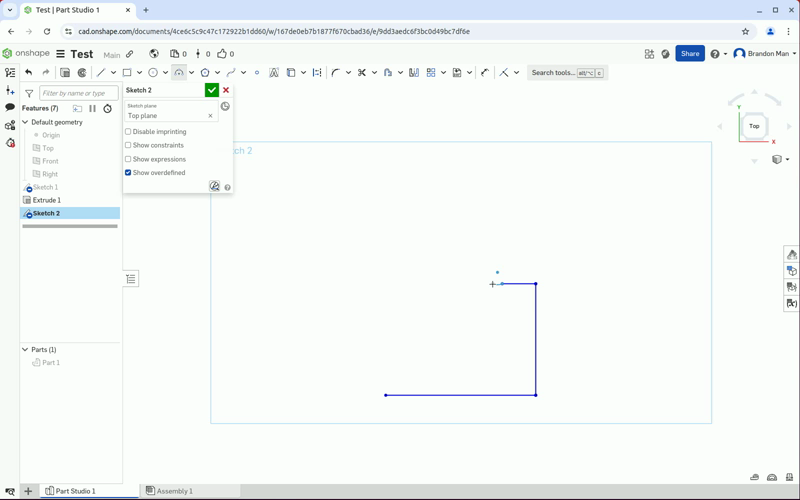
mouse_move(497, 288)
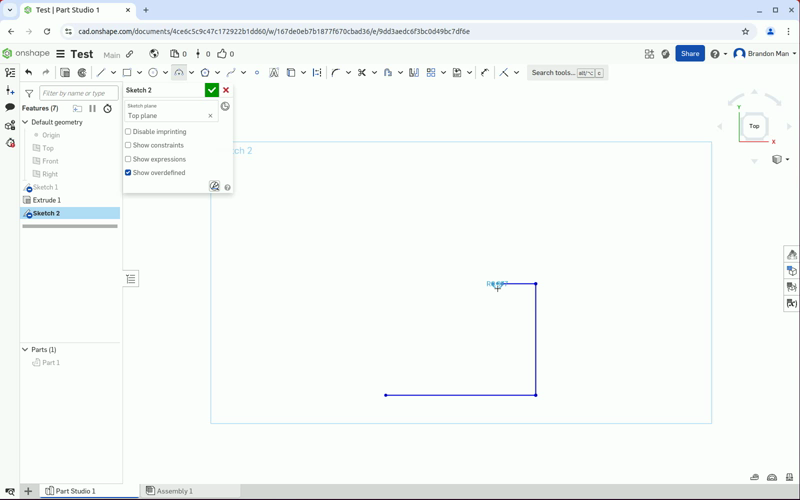
click(497, 288)
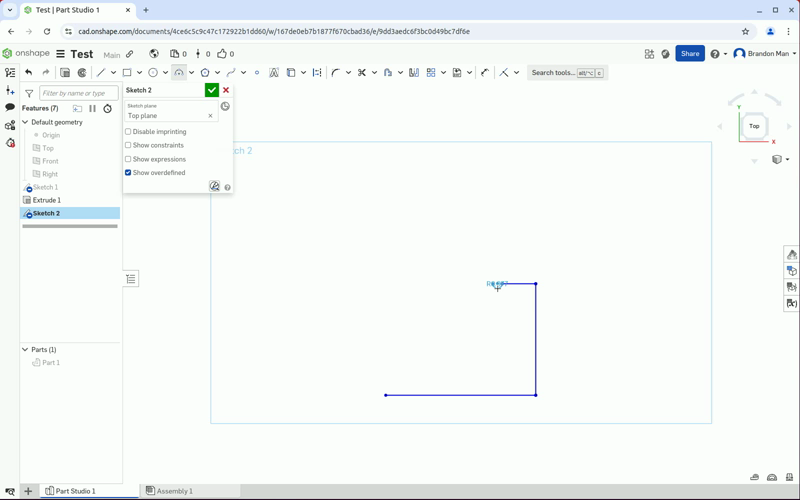
key_up(shift)
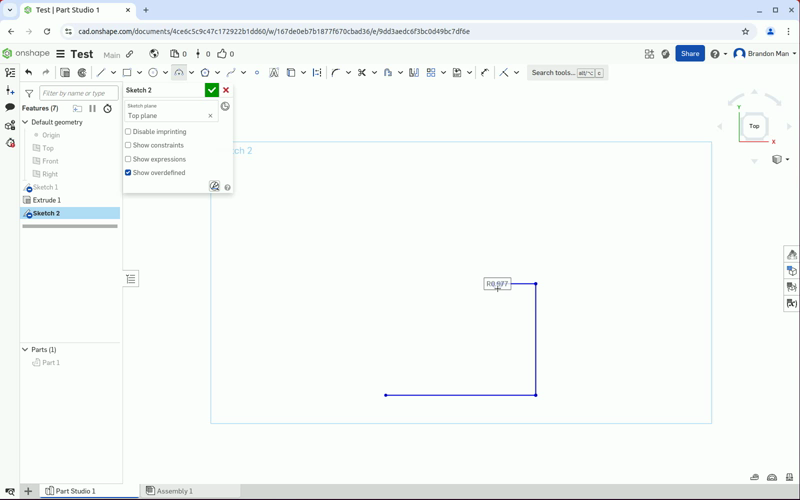
key(esc)
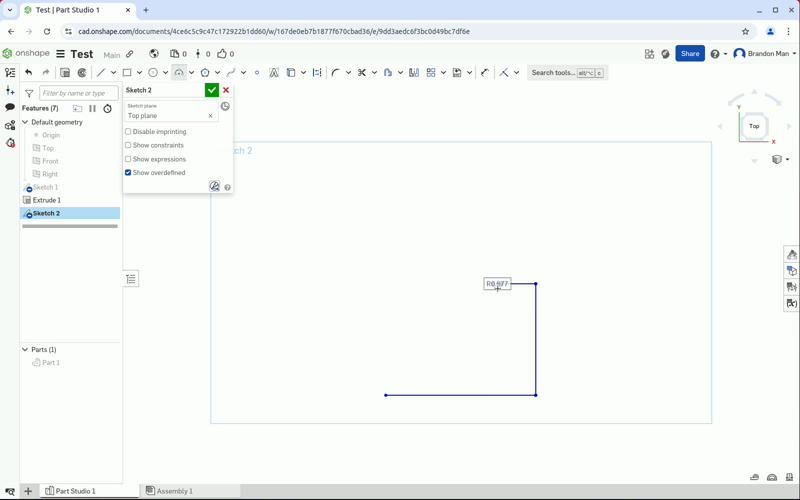
key(l)
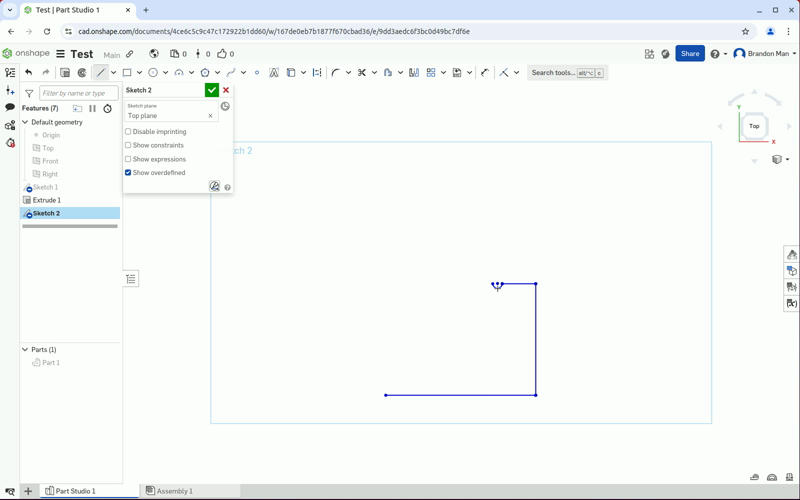
mouse_move(492, 283)
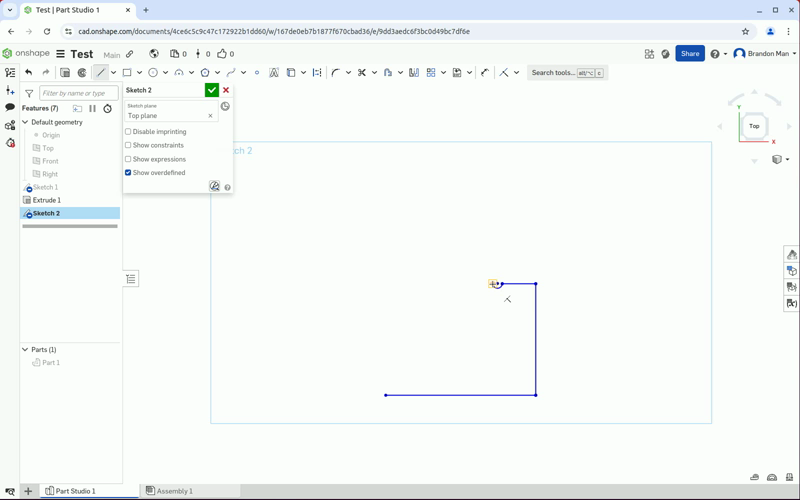
click(492, 283)
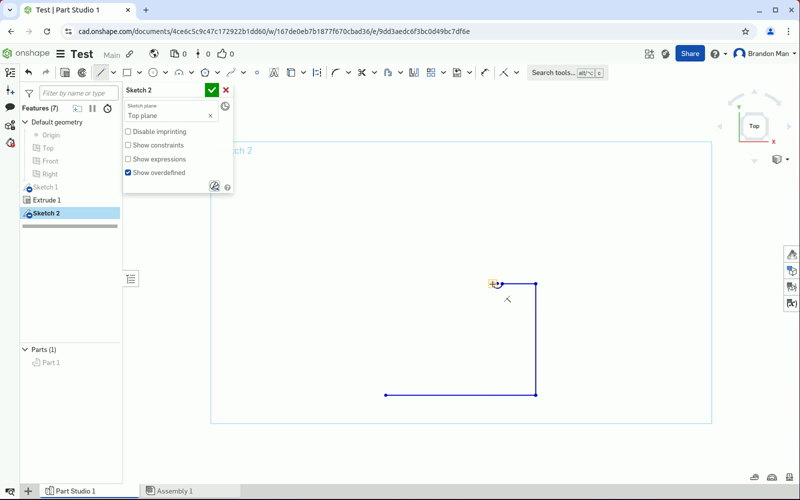
key_down(shift)
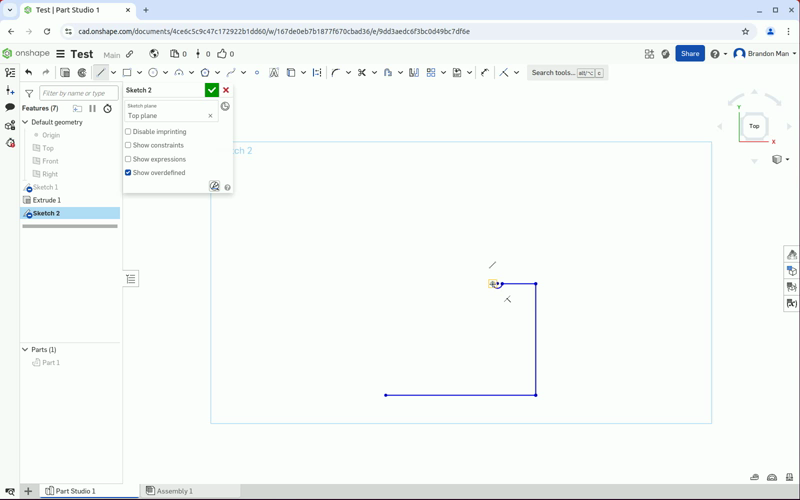
mouse_move(522, 283)
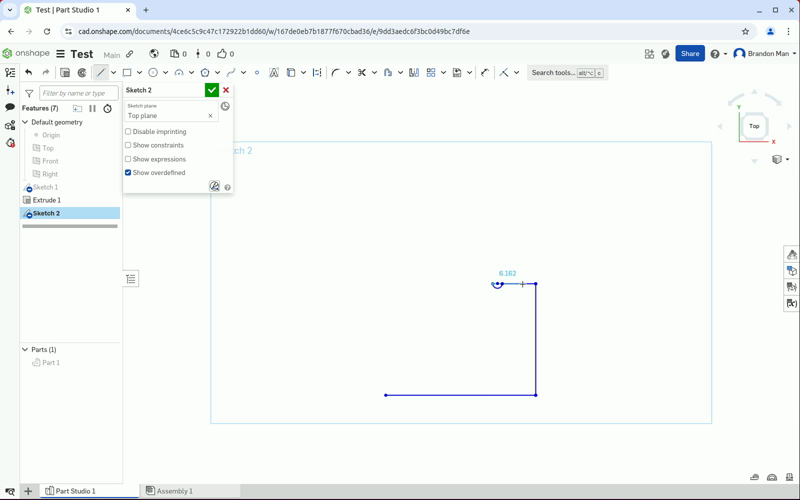
mouse_move(461, 283)
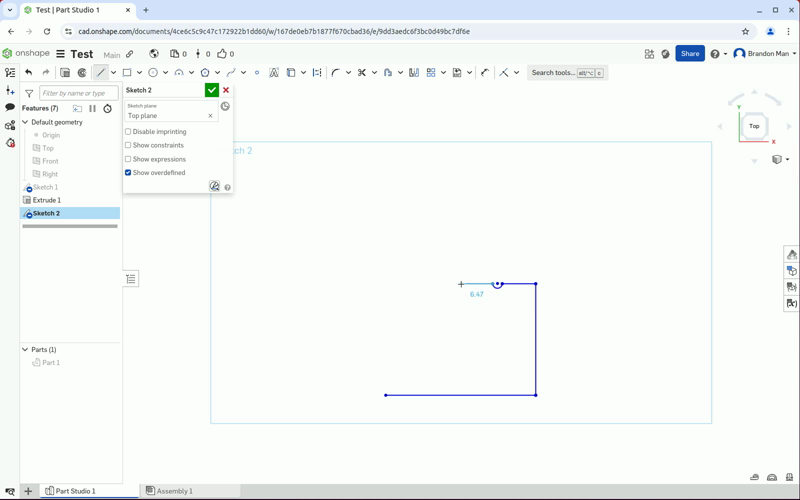
click(461, 283)
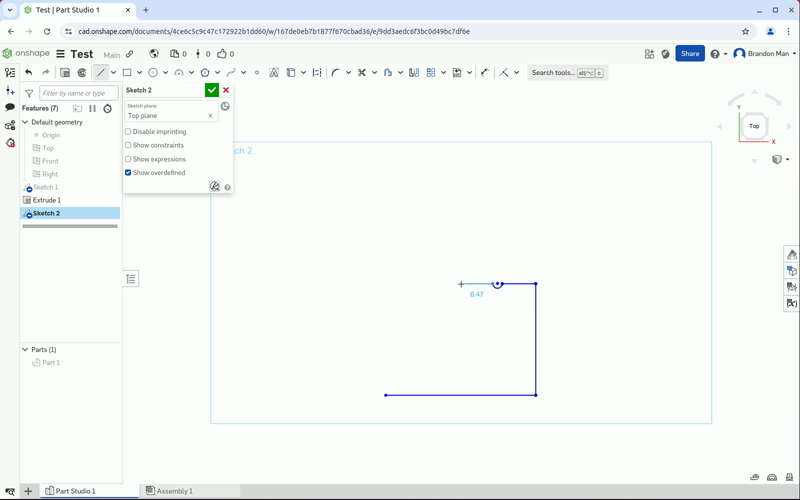
key_up(shift)
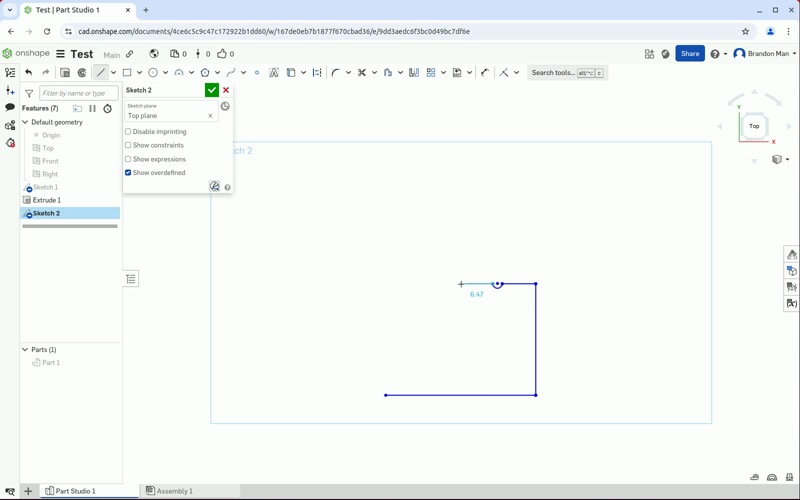
key_down(shift)
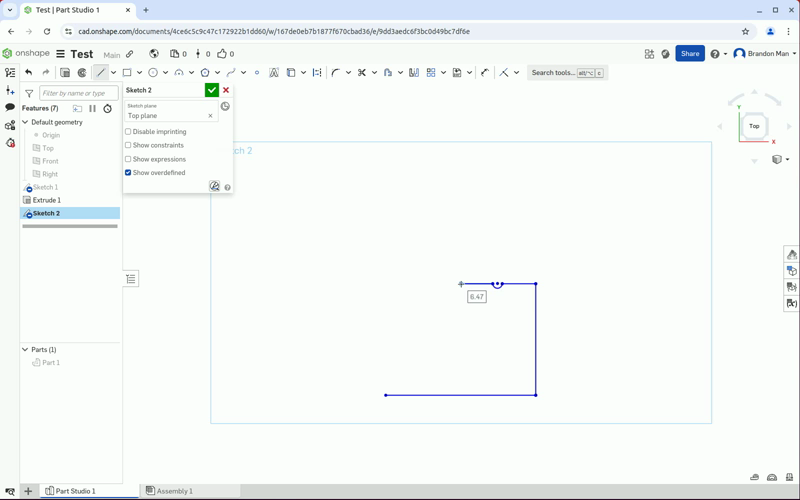
mouse_move(491, 283)
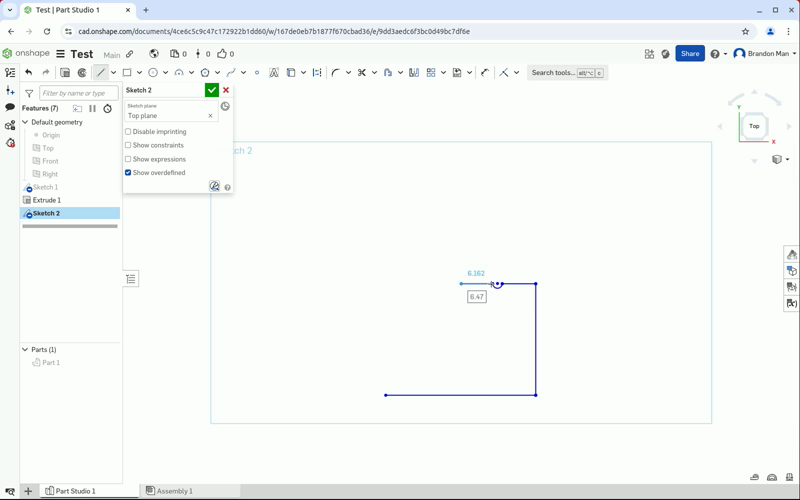
mouse_move(428, 283)
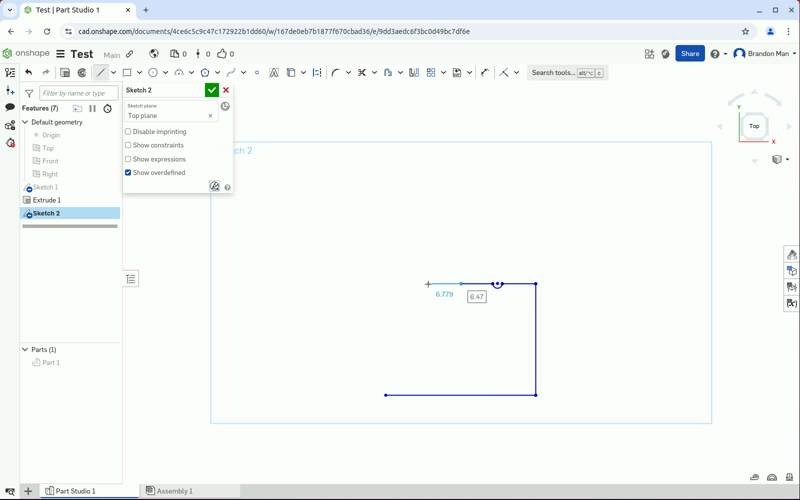
click(428, 283)
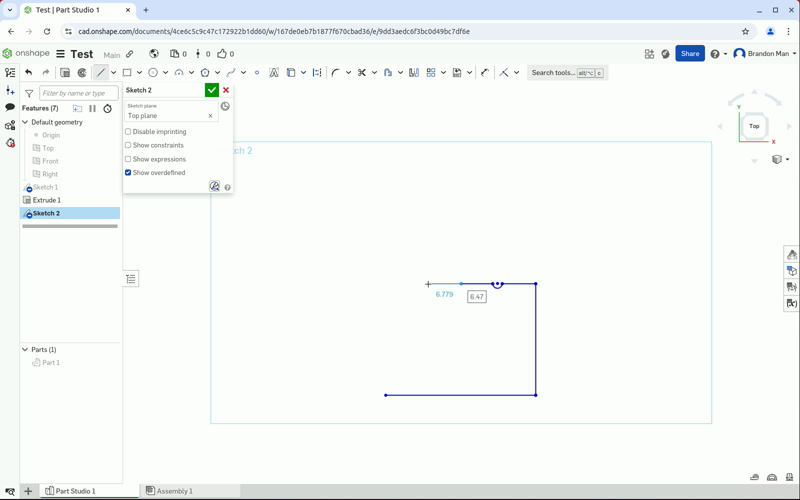
key_up(shift)
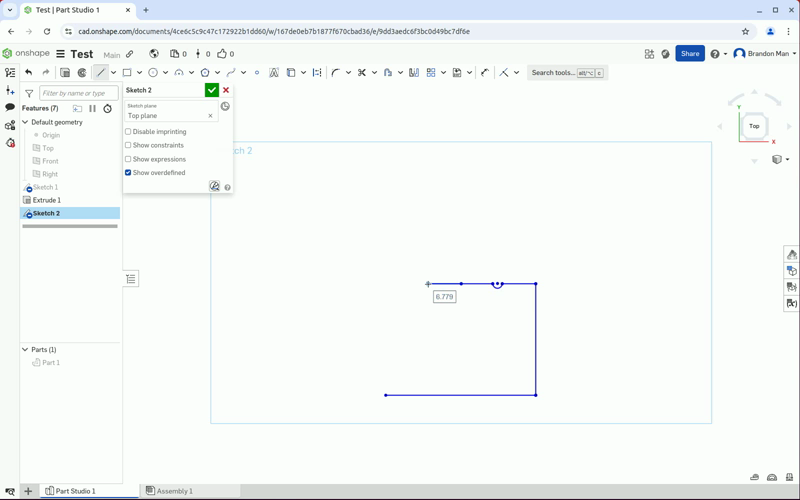
key(esc)
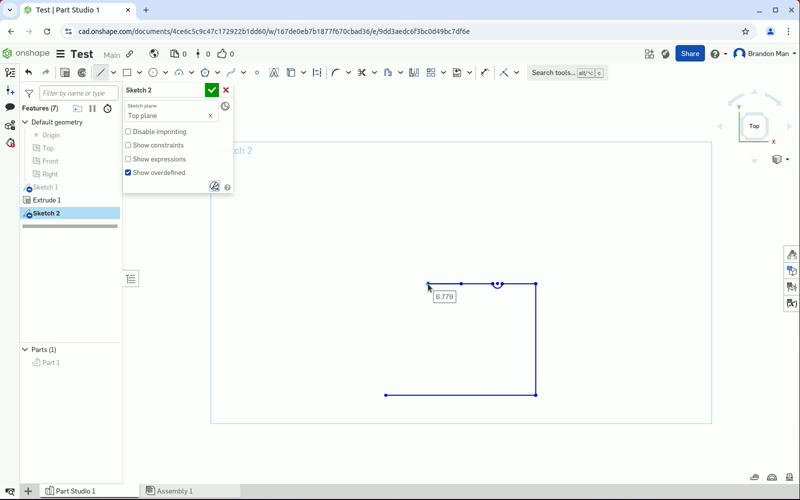
key(a)
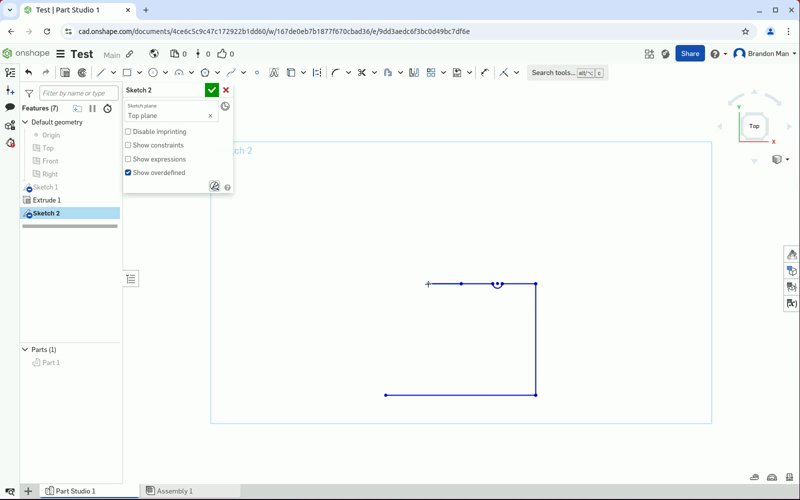
mouse_move(428, 283)
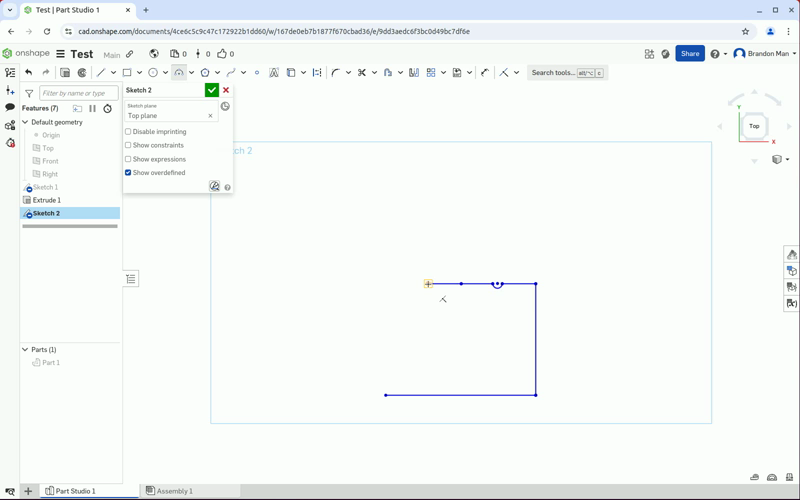
click(428, 283)
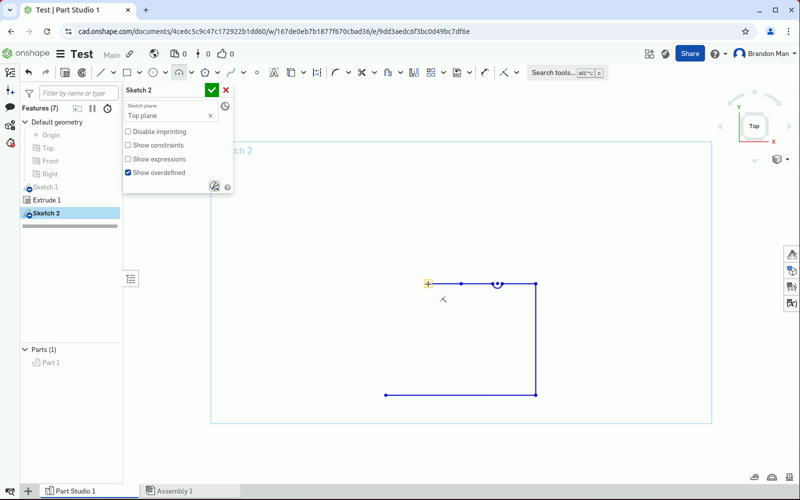
key_down(shift)
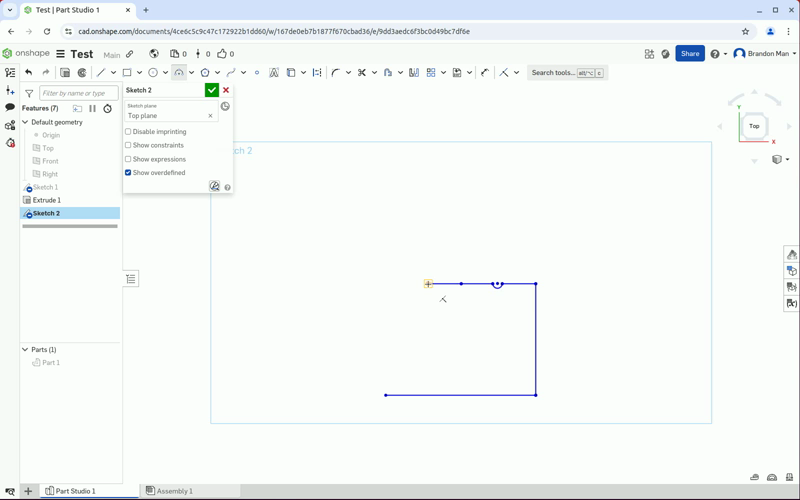
mouse_move(418, 283)
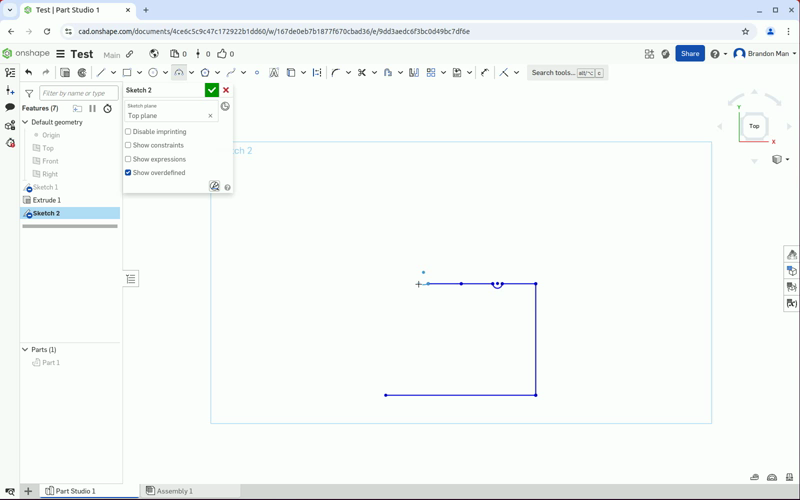
click(418, 283)
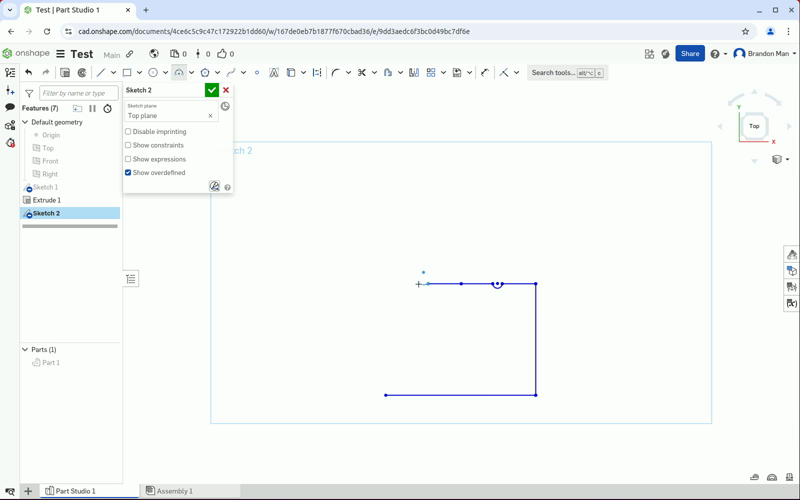
mouse_move(423, 288)
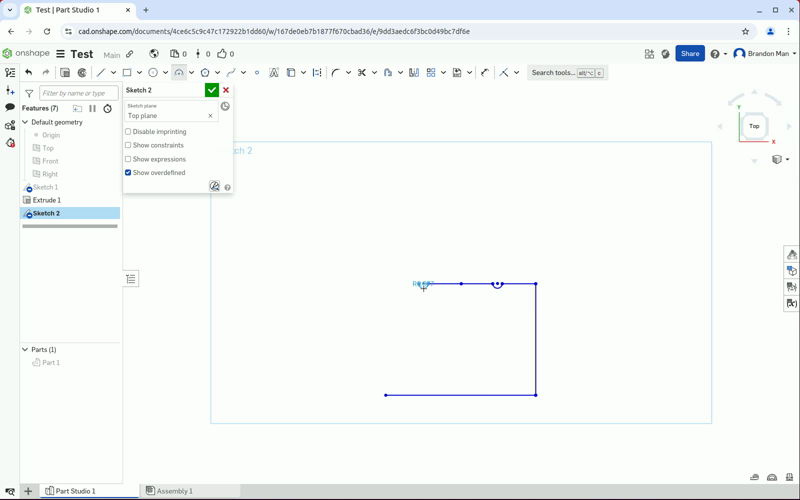
click(423, 288)
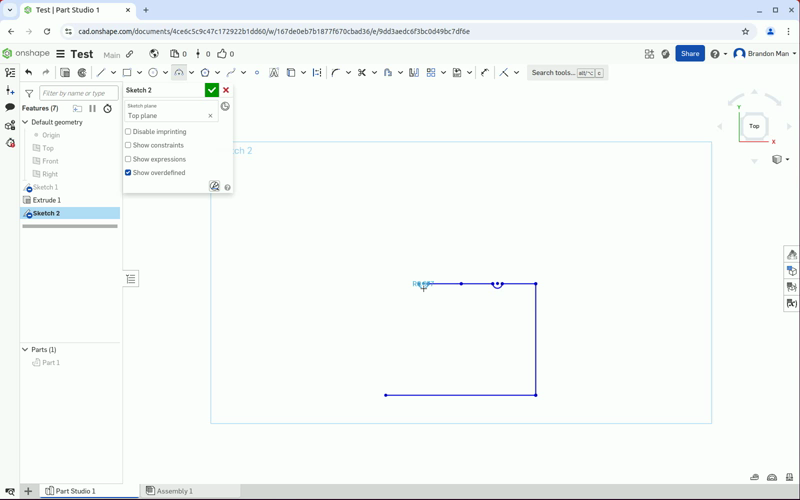
key_up(shift)
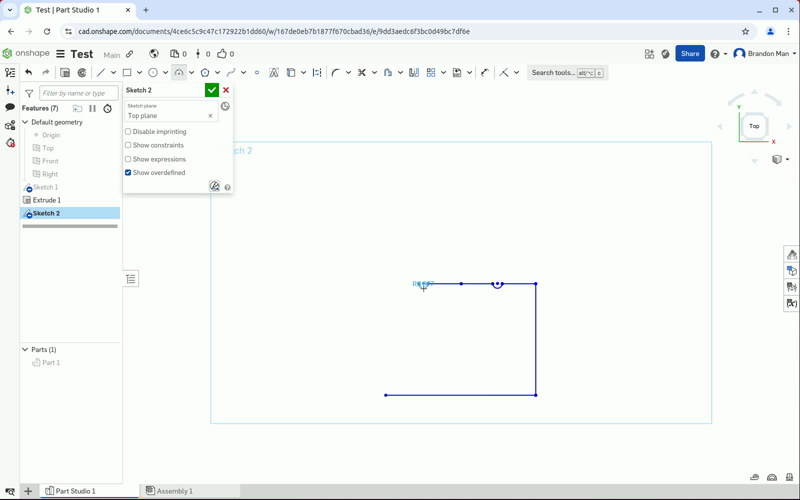
key(esc)
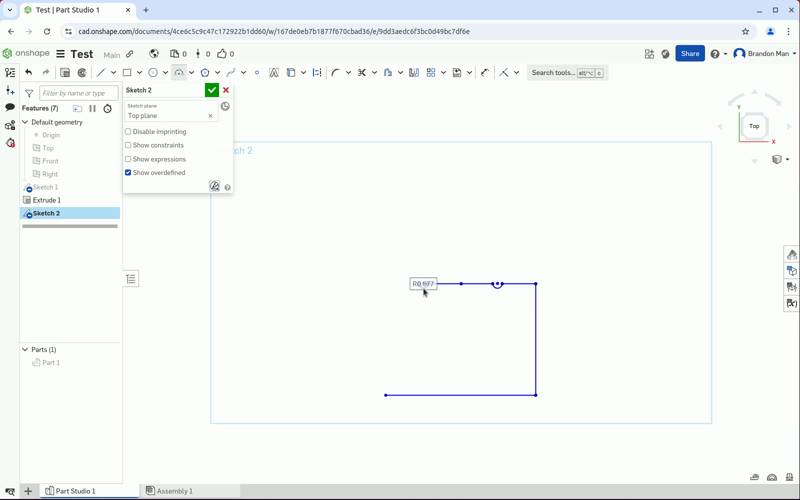
key(l)
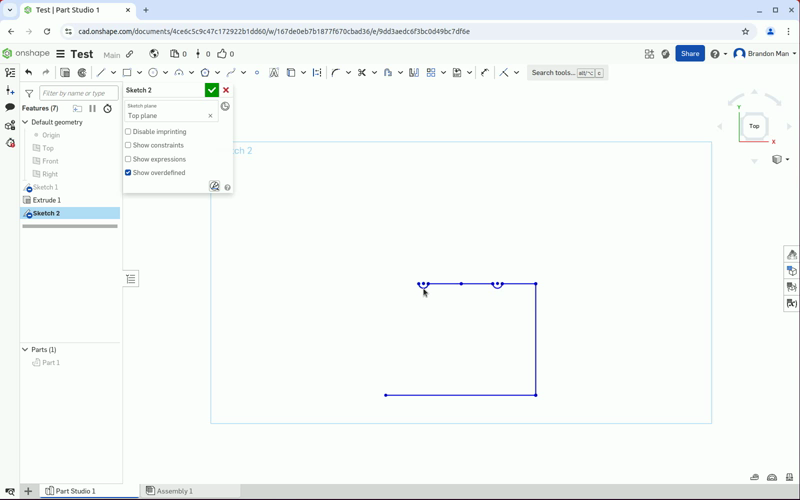
mouse_move(418, 283)
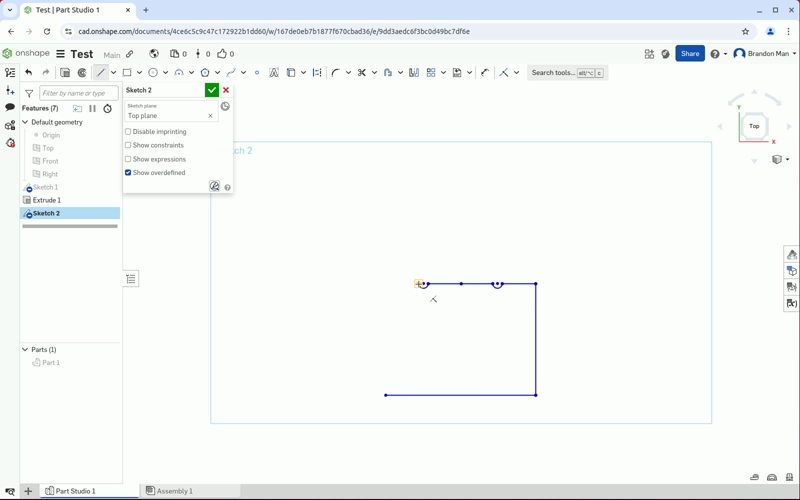
click(418, 283)
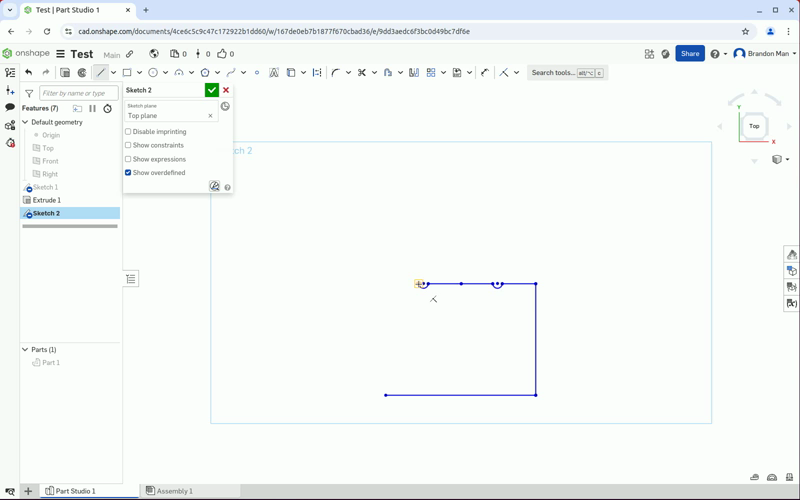
key_down(shift)
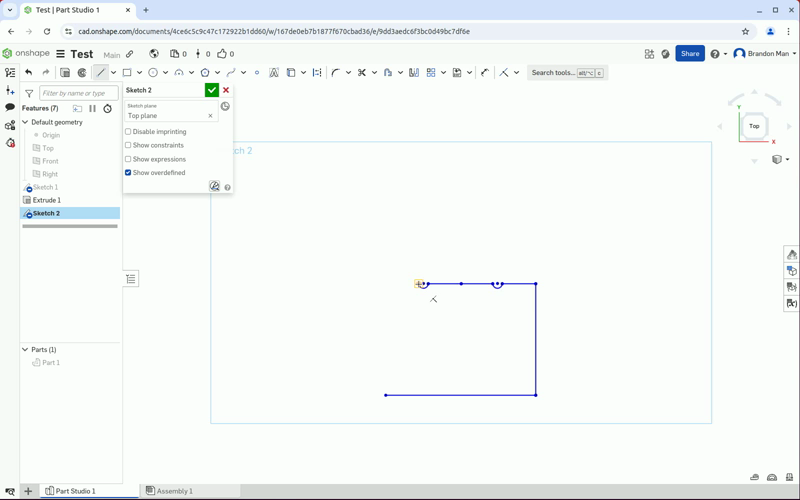
mouse_move(448, 283)
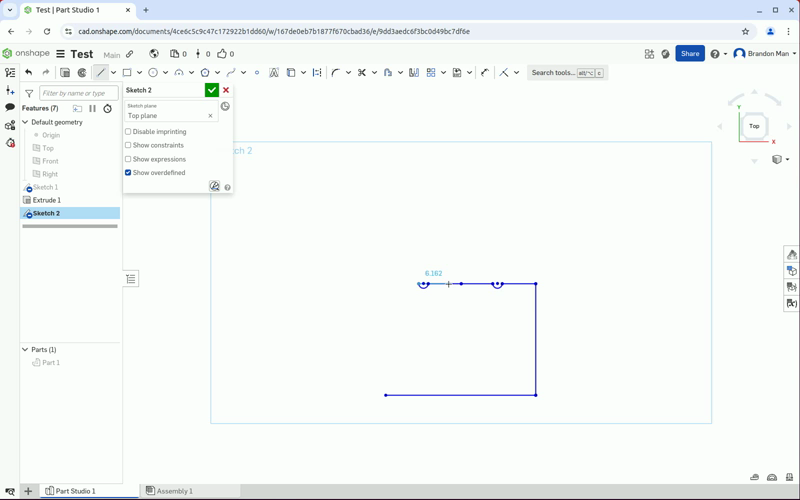
mouse_move(385, 283)
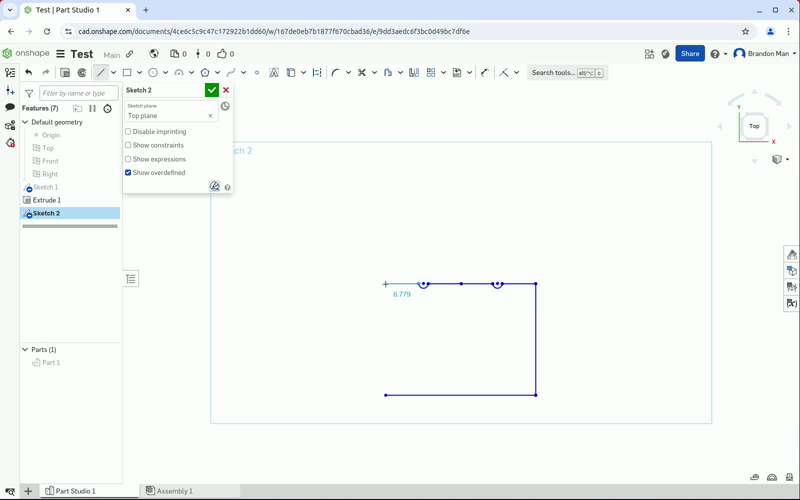
click(385, 283)
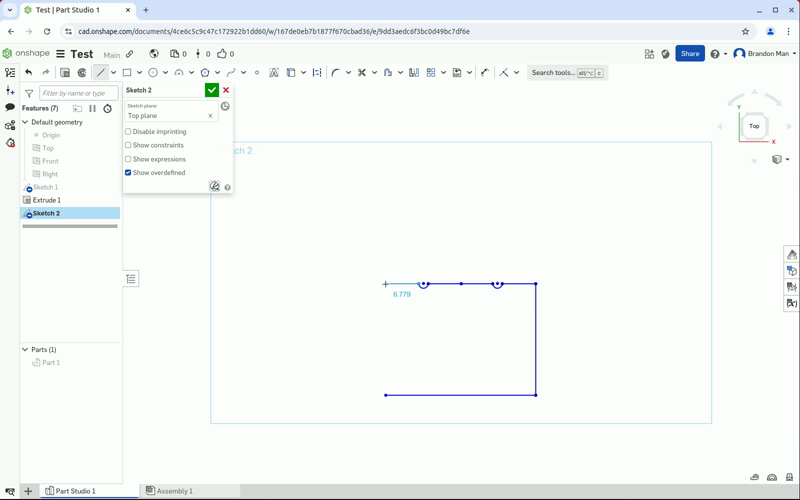
key_up(shift)
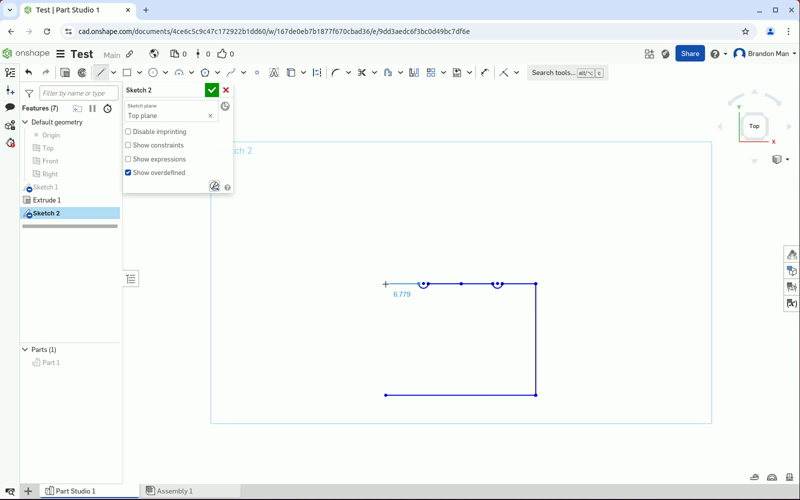
key_down(shift)
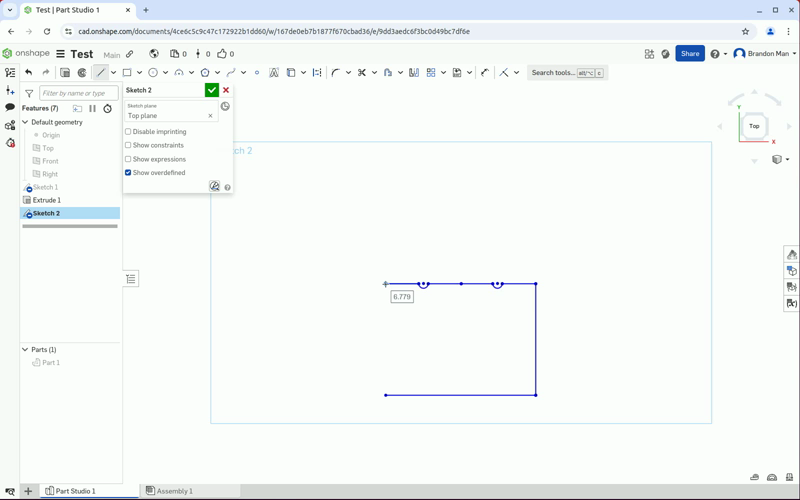
mouse_move(385, 395)
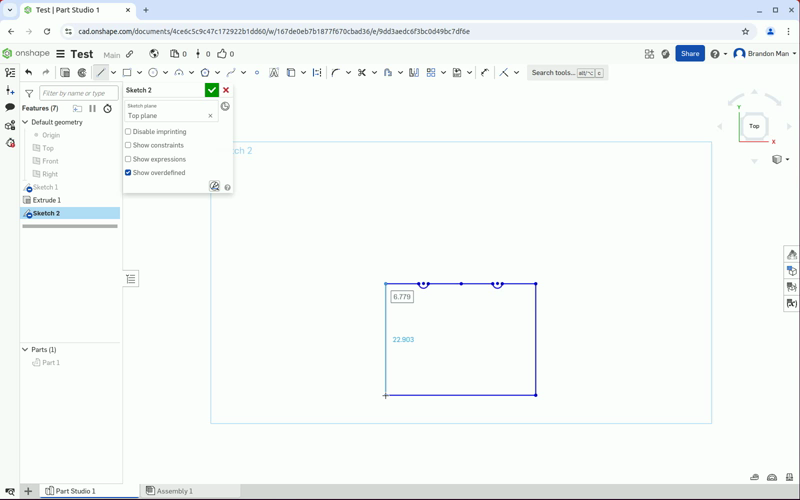
key_up(shift)
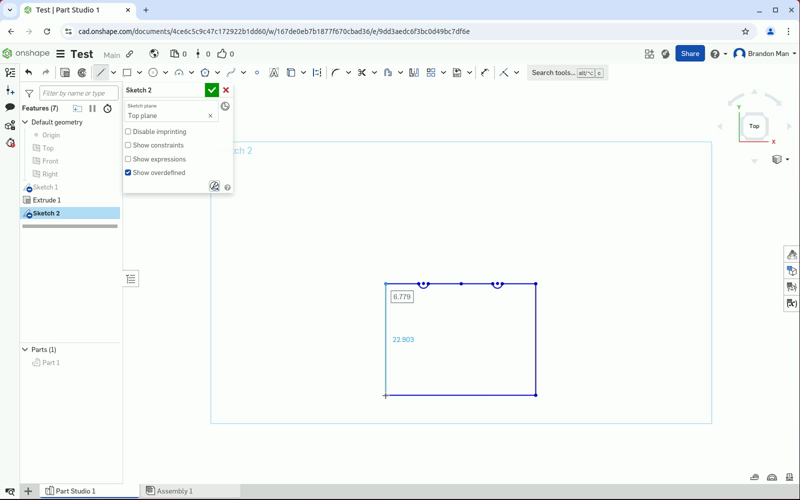
click(385, 395)
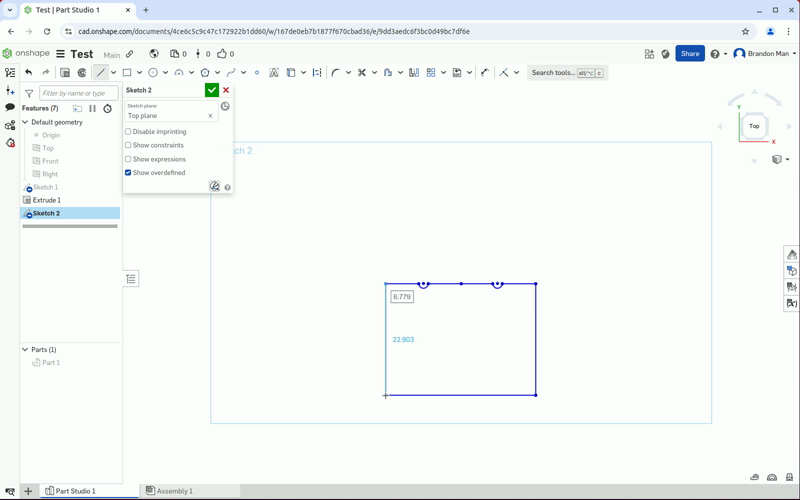
key(esc)
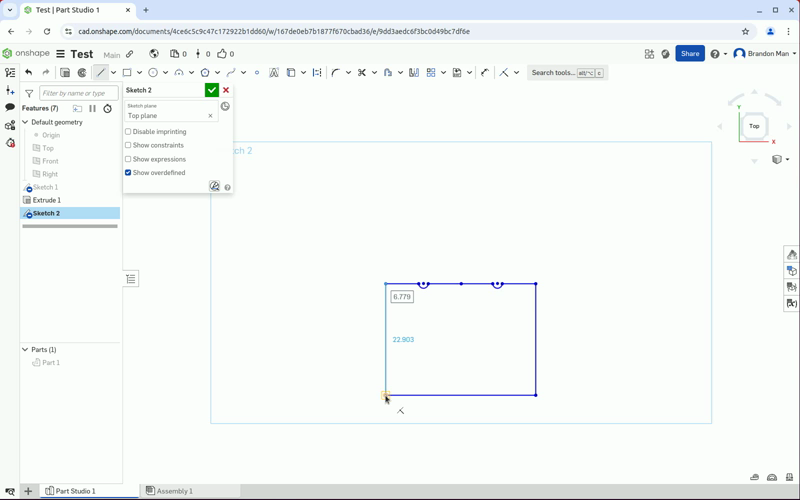
key(c)
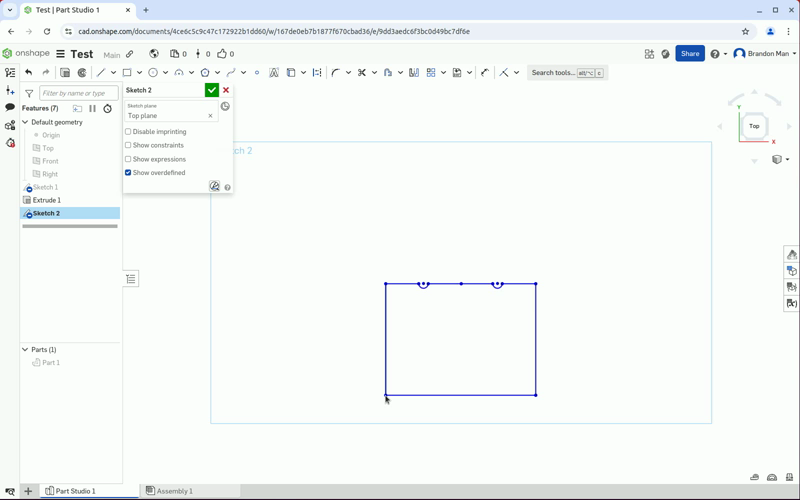
key_down(shift)
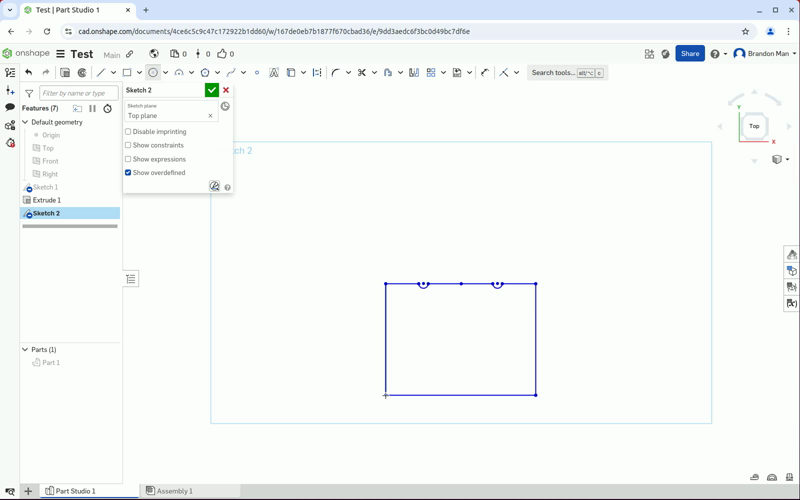
mouse_move(423, 319)
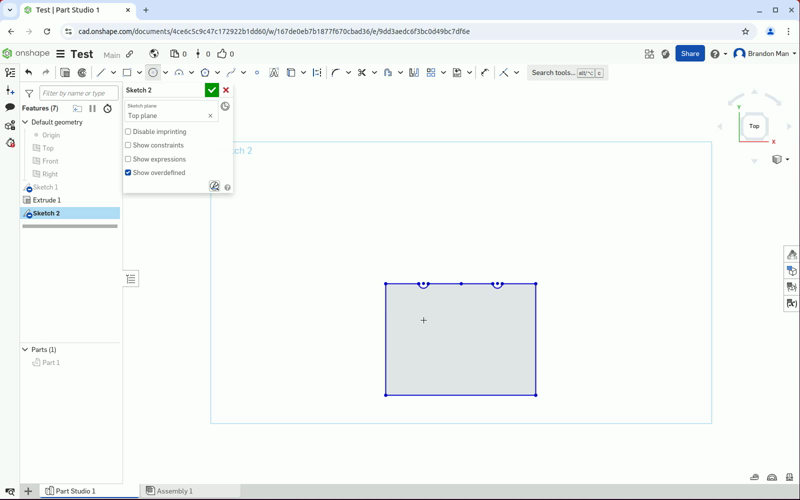
click(423, 319)
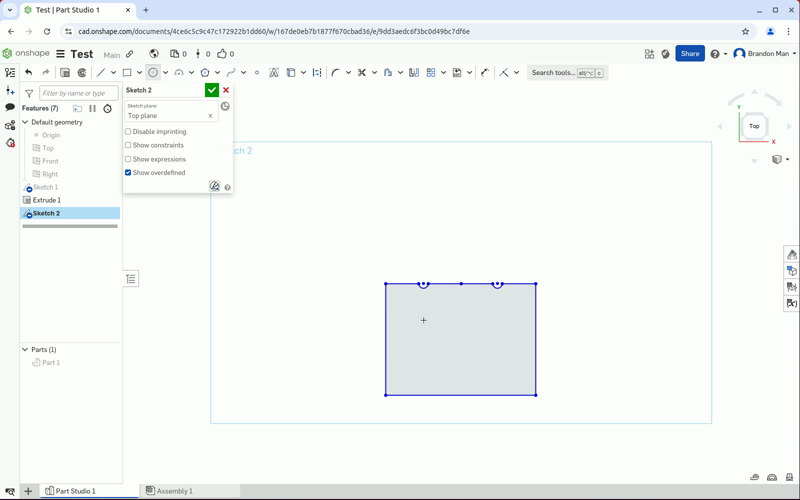
key_up(shift)
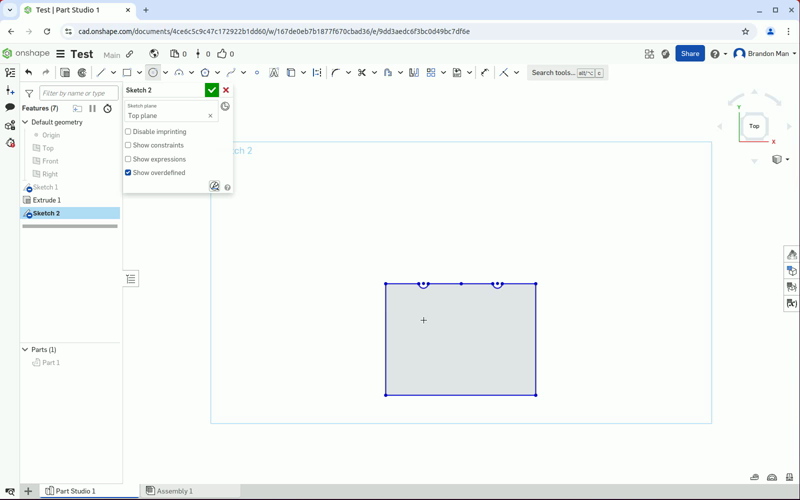
mouse_move(428, 319)
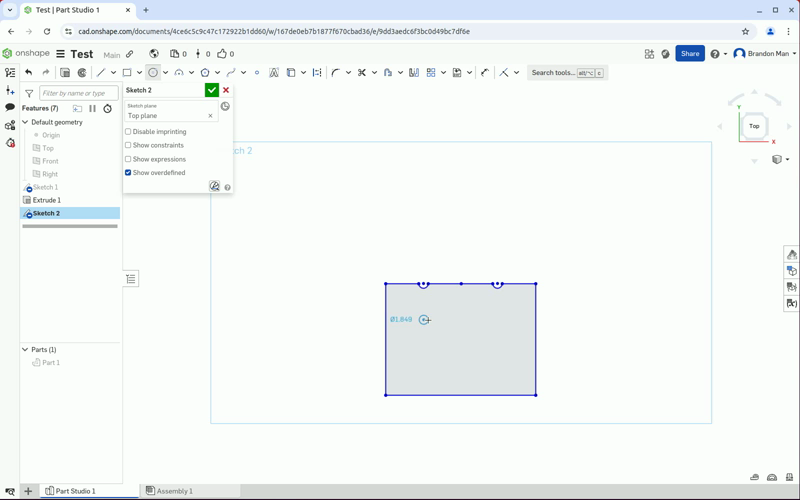
click(428, 319)
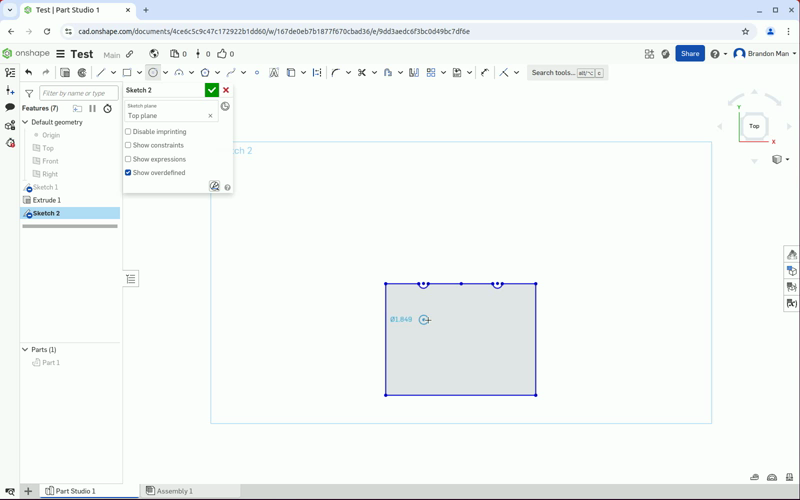
key(esc)
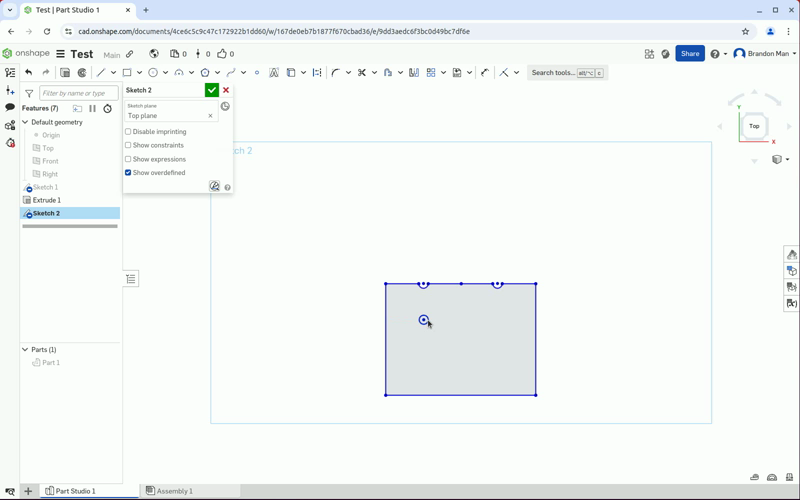
key(c)
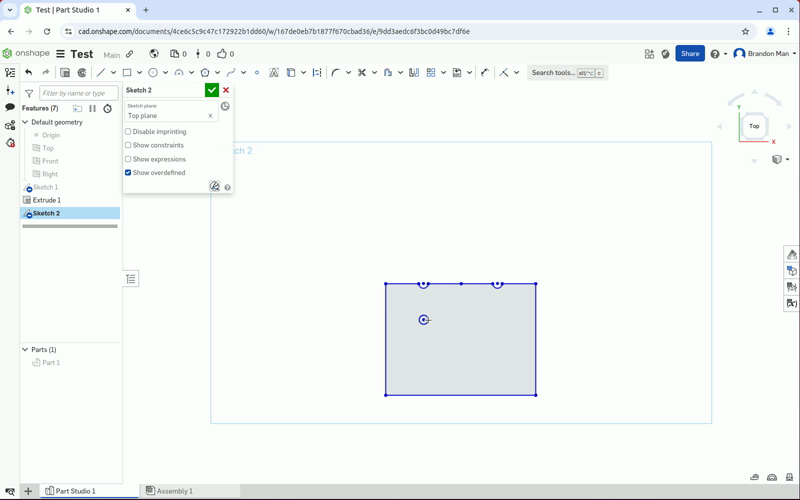
key_down(shift)
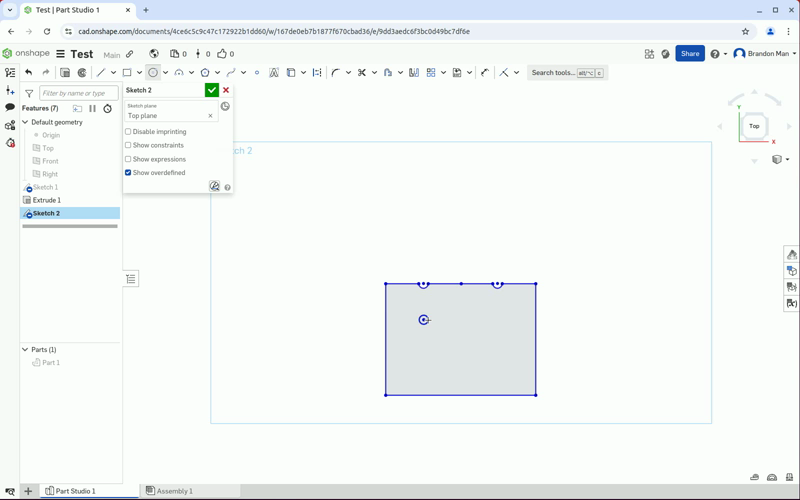
mouse_move(442, 357)
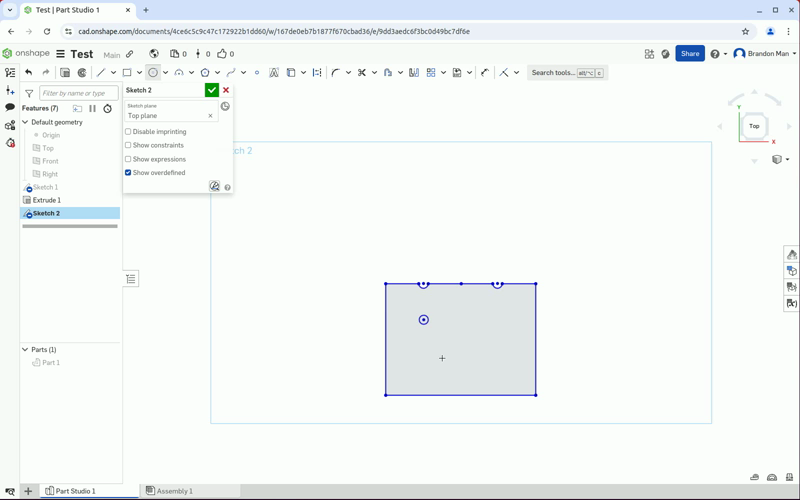
click(442, 357)
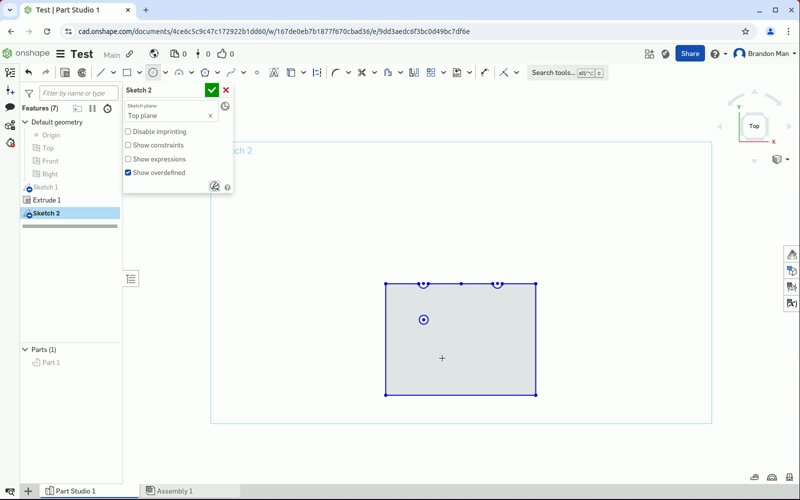
key_up(shift)
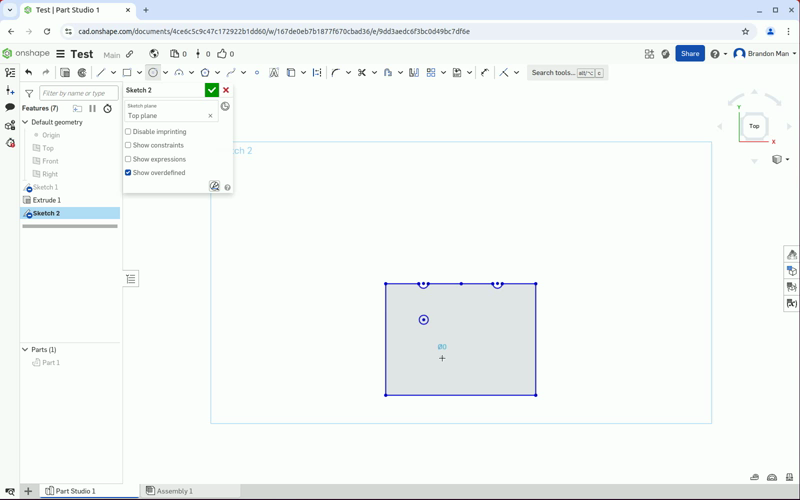
mouse_move(447, 357)
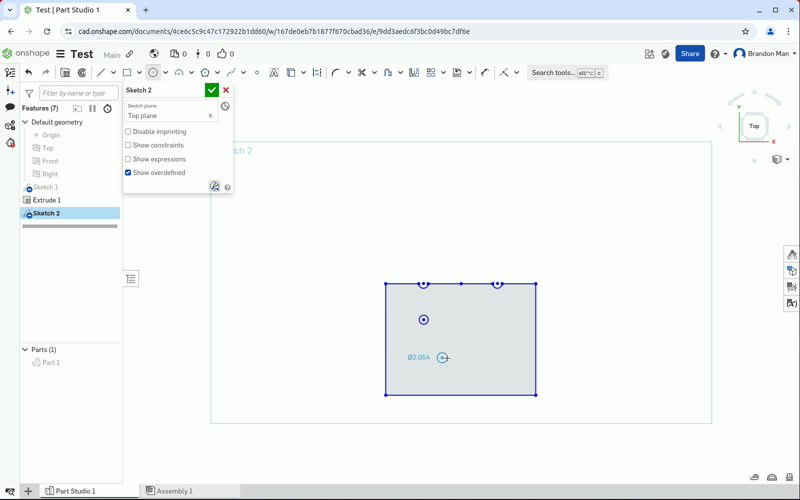
click(447, 357)
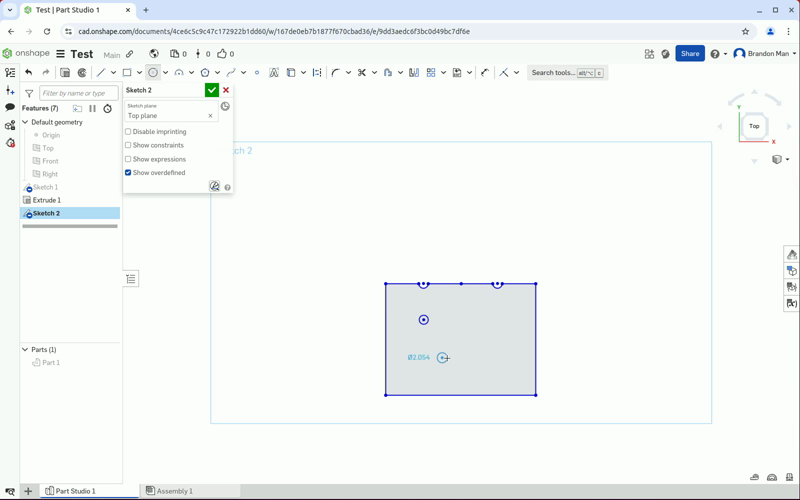
key(esc)
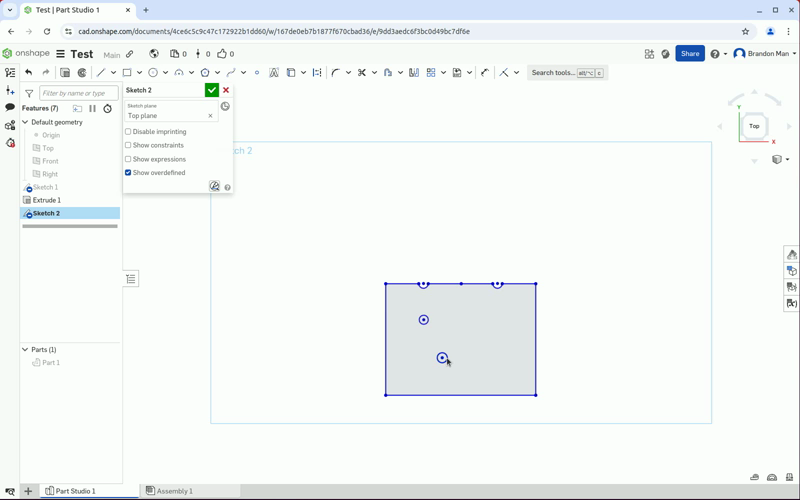
key(c)
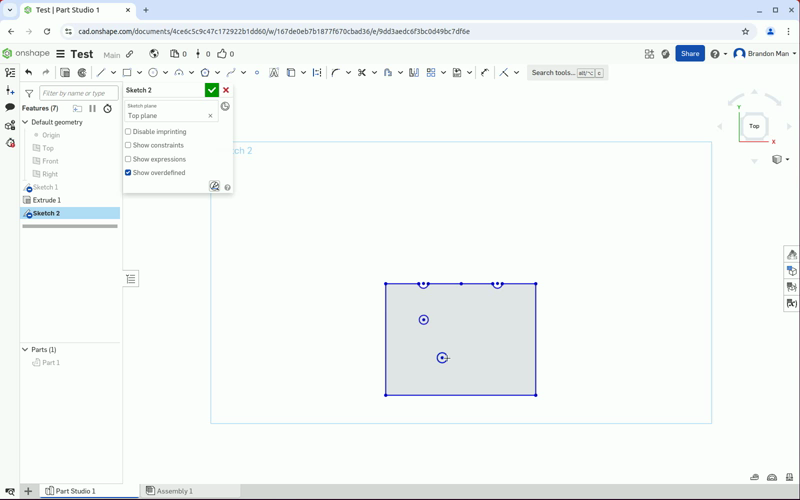
key_down(shift)
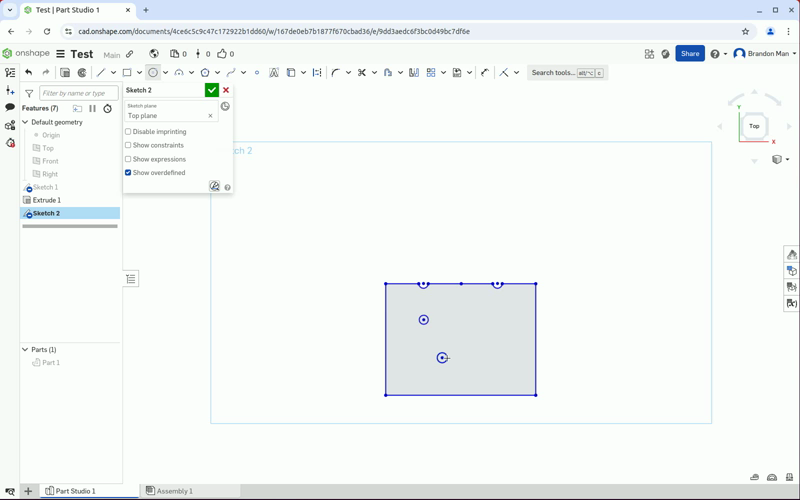
mouse_move(478, 357)
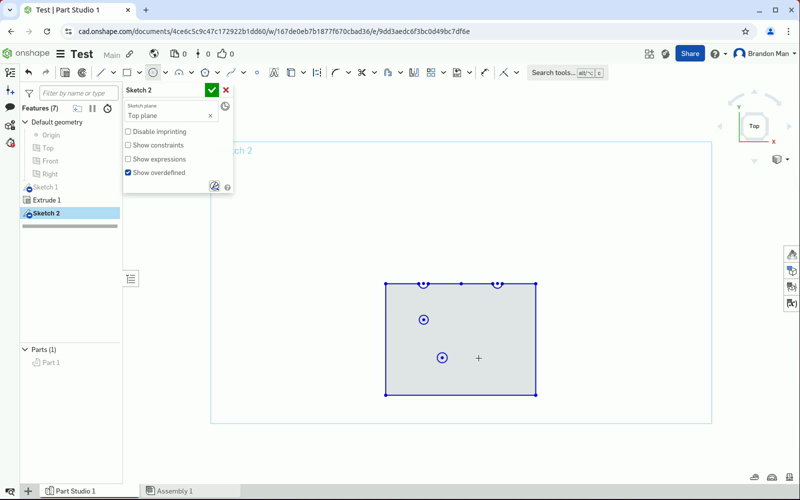
click(478, 357)
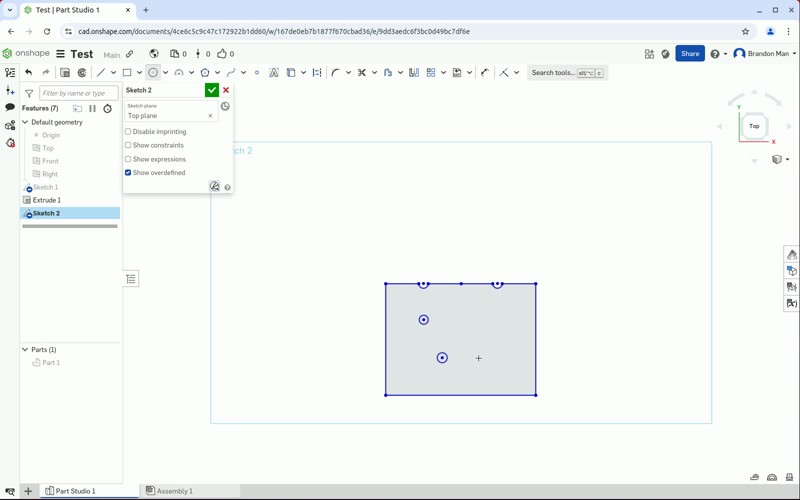
key_up(shift)
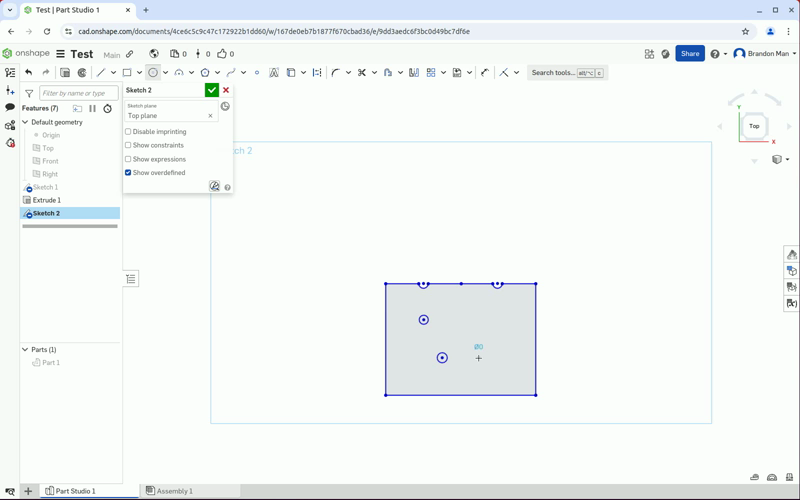
mouse_move(483, 357)
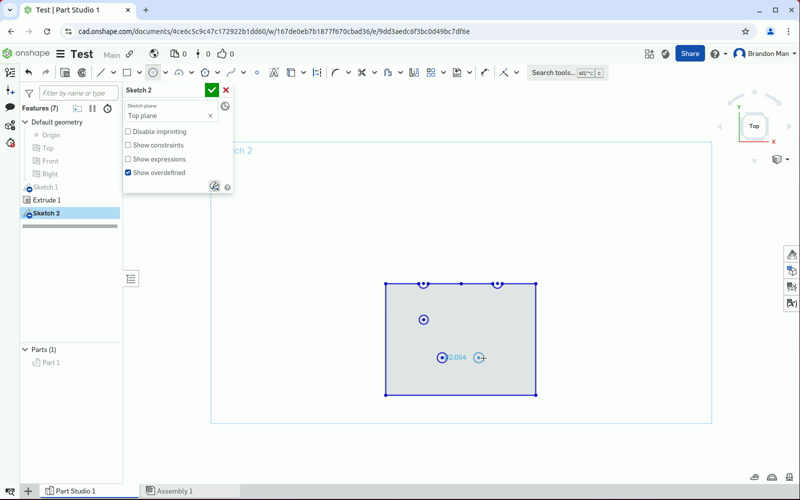
click(483, 357)
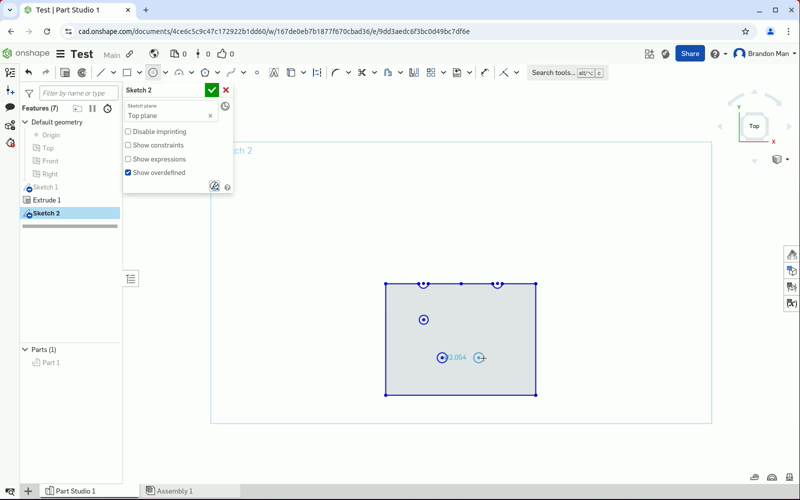
key(esc)
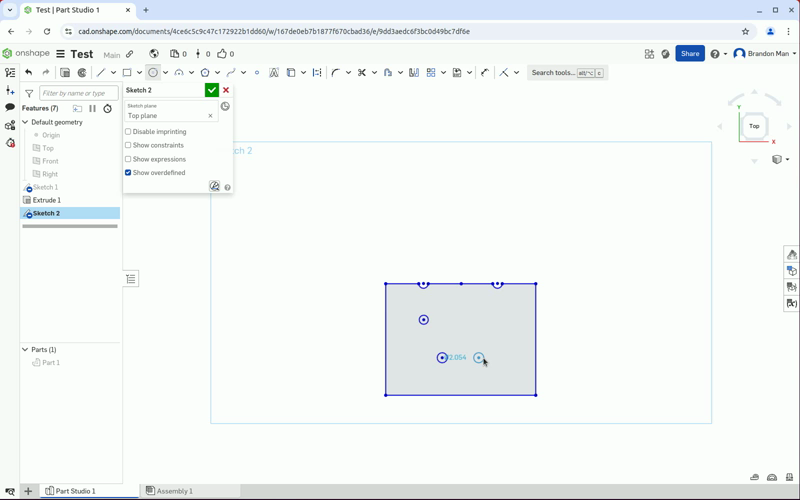
key(c)
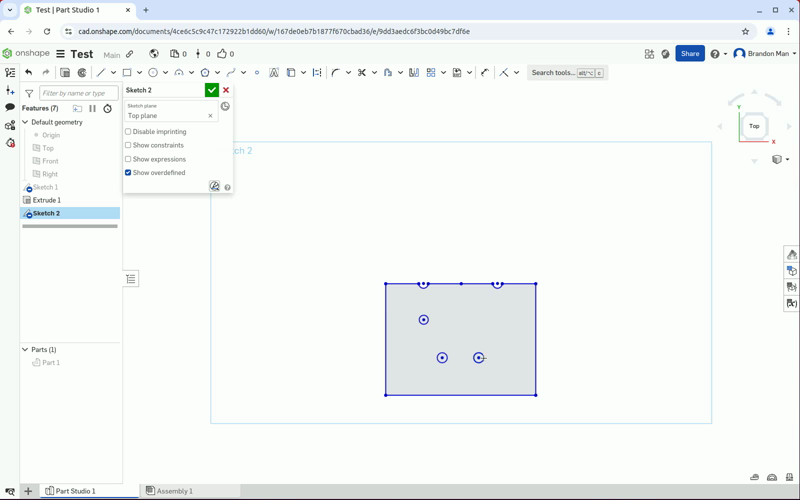
key_down(shift)
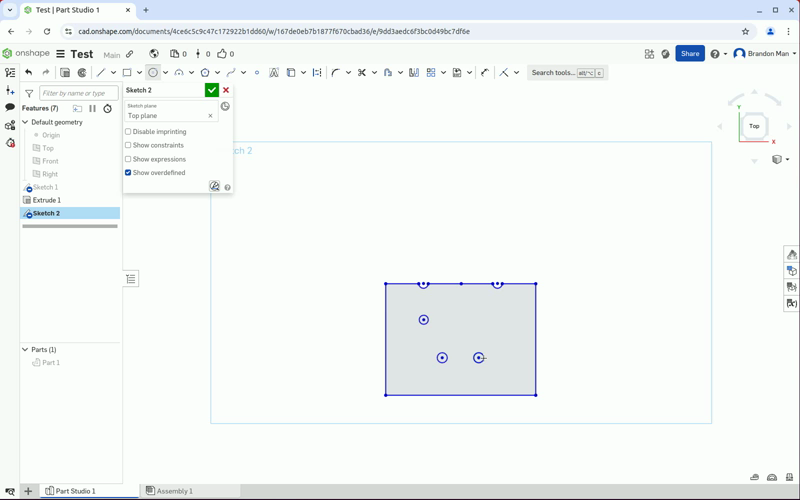
mouse_move(497, 319)
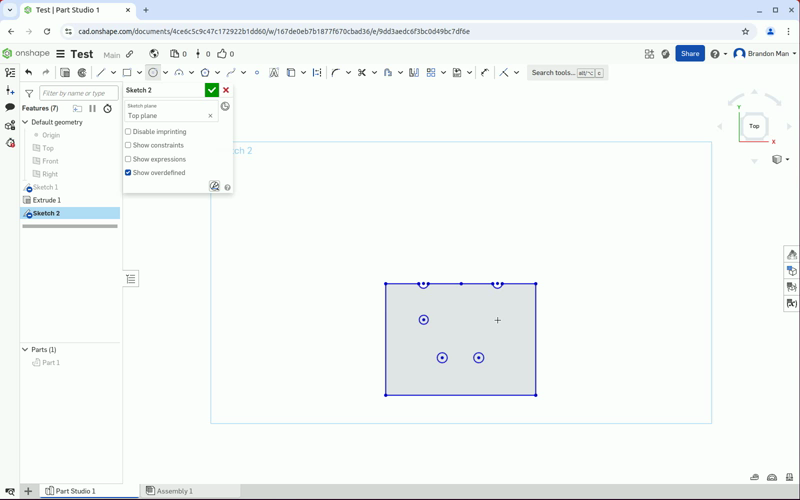
click(497, 319)
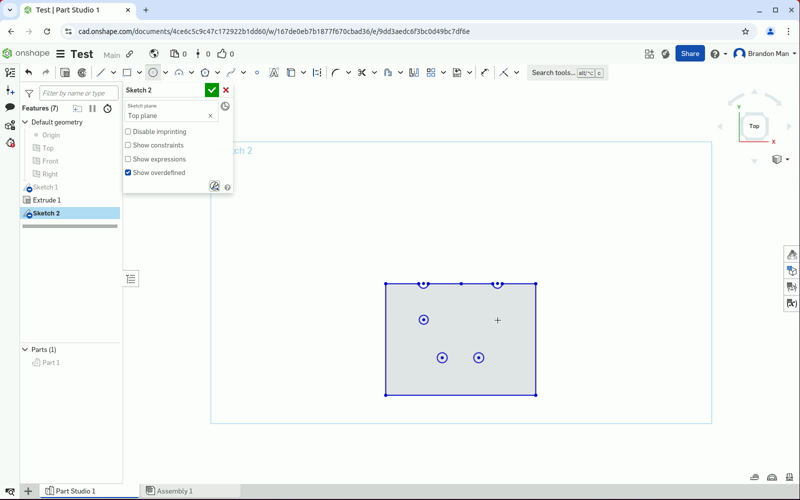
key_up(shift)
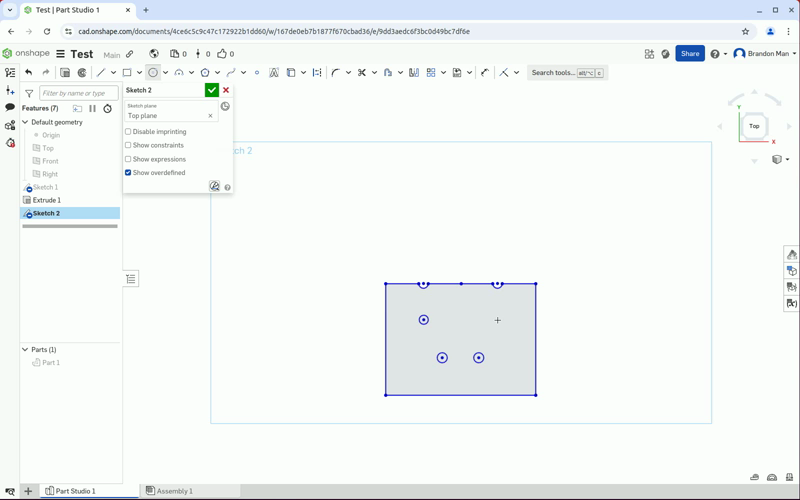
mouse_move(502, 319)
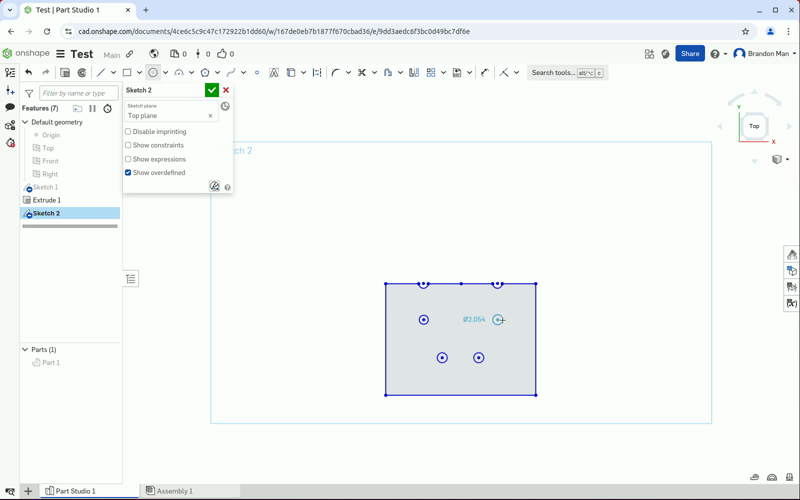
click(502, 319)
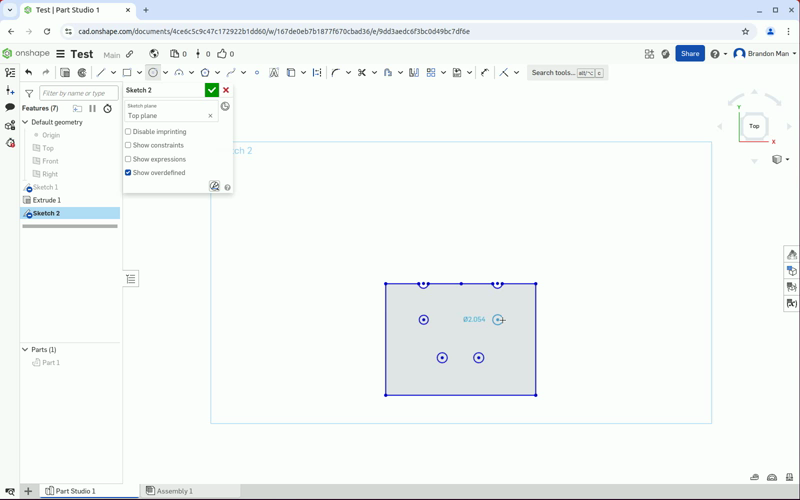
key(esc)
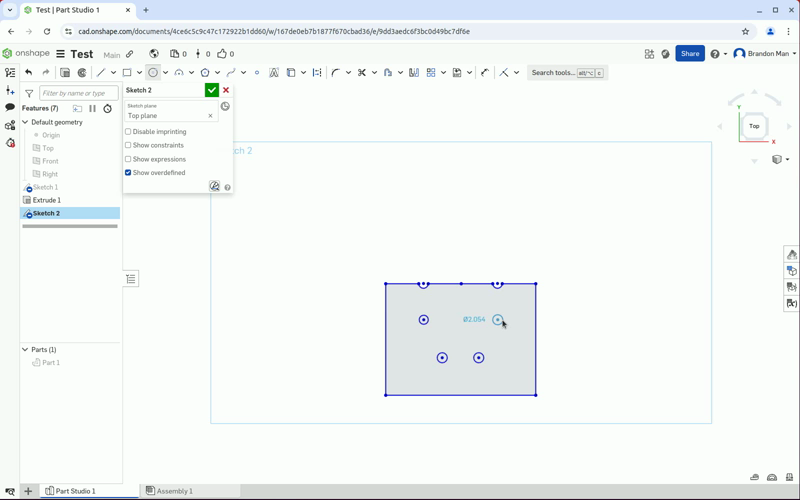
mouse_move(461, 373)
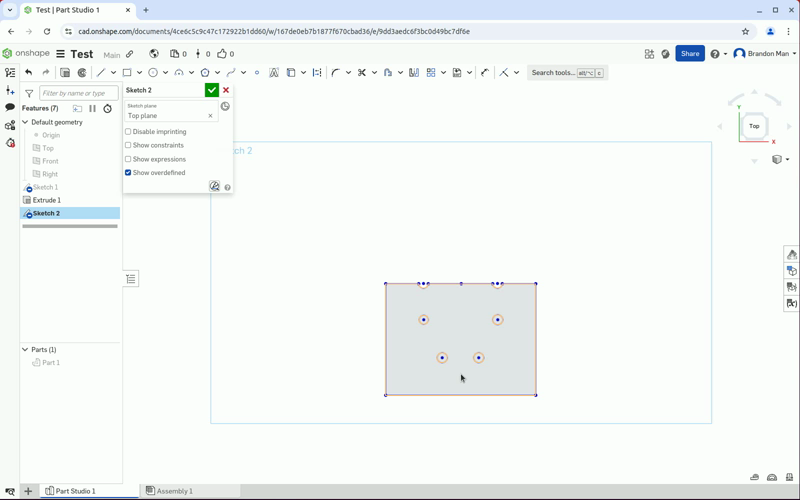
click(461, 373)
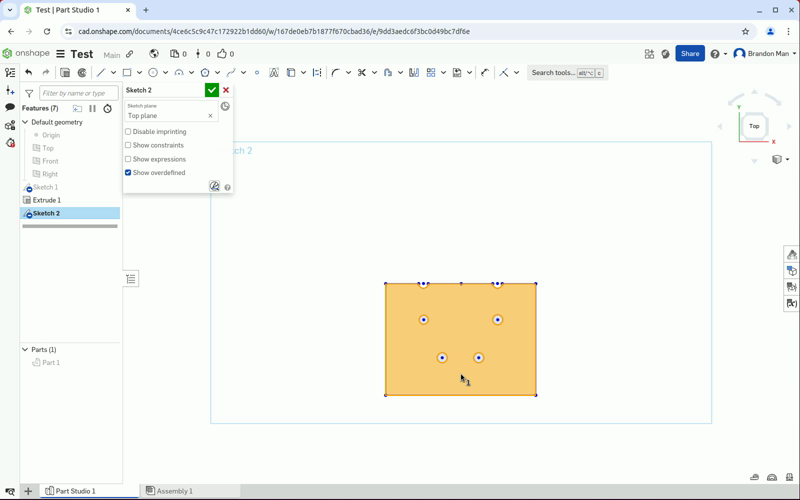
mouse_move(73, 352)
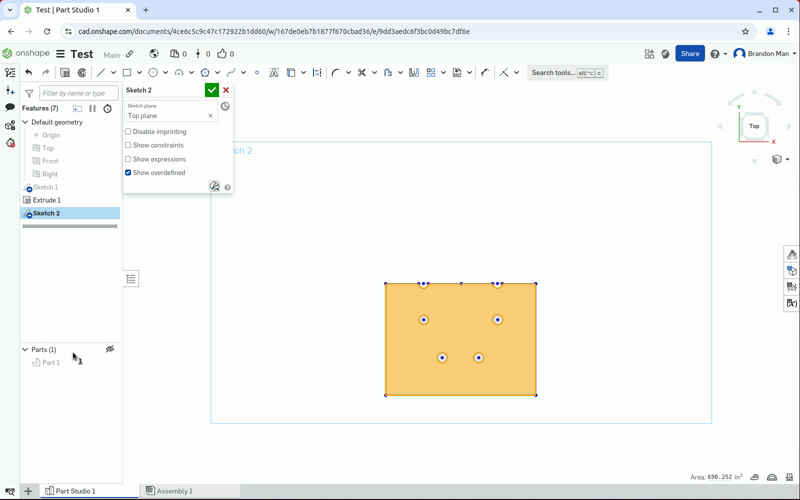
key(shift+y)
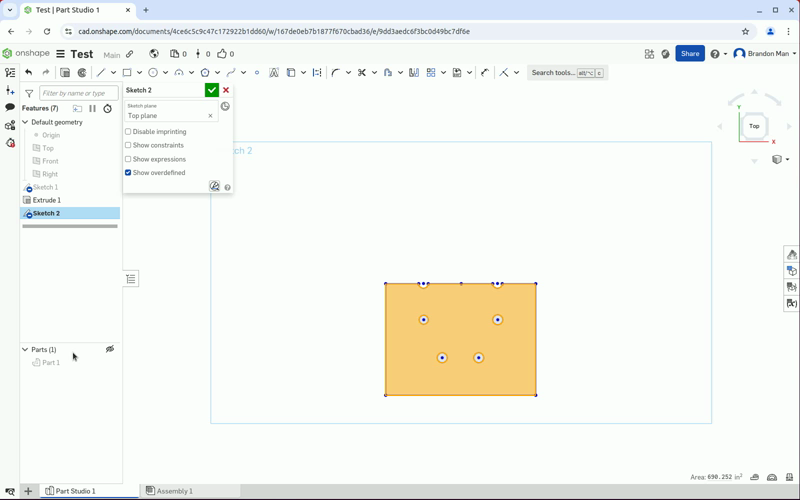
key(shift+e)
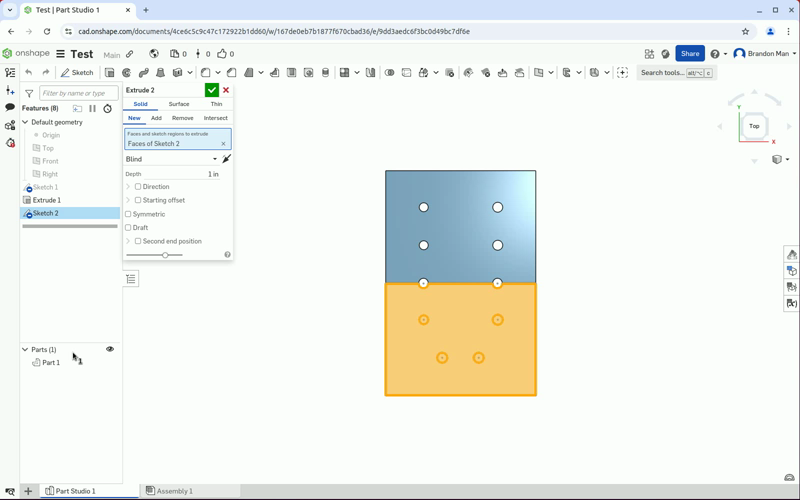
mouse_move(143, 106)
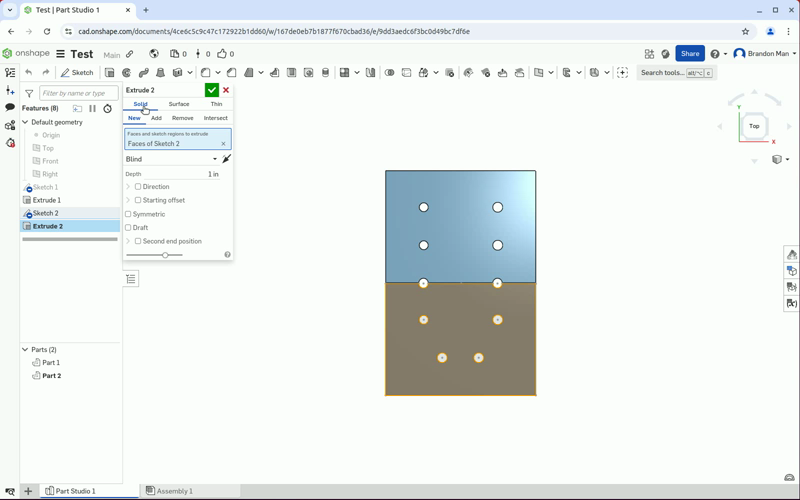
click(143, 106)
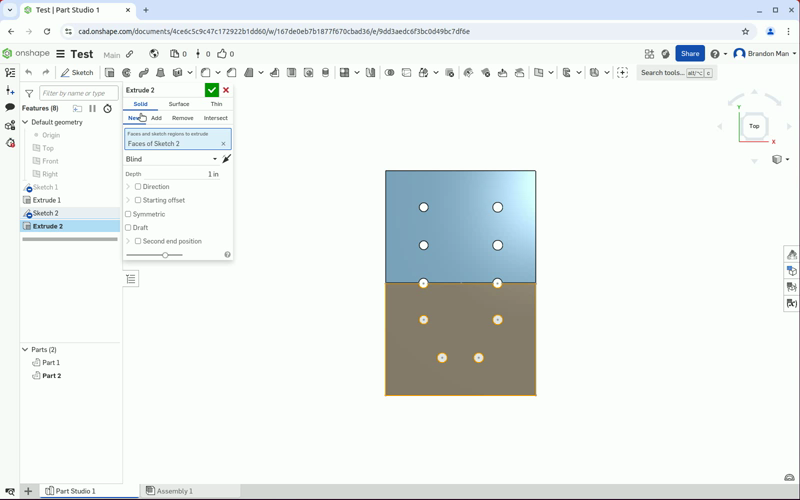
mouse_move(137, 120)
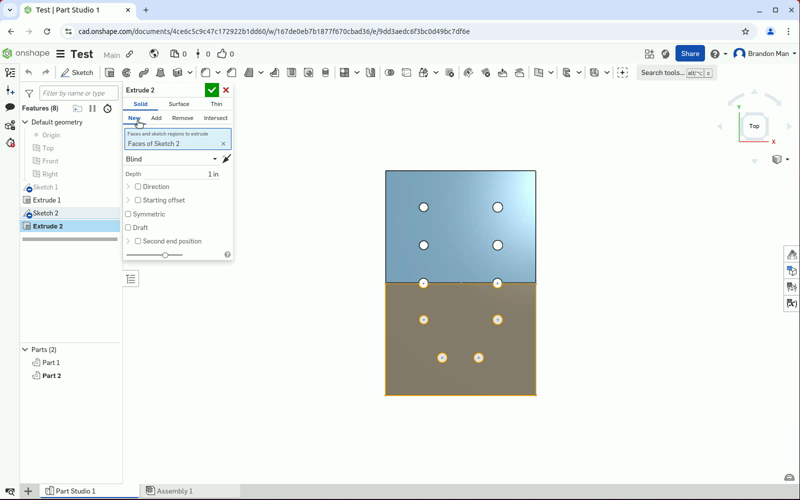
click(137, 120)
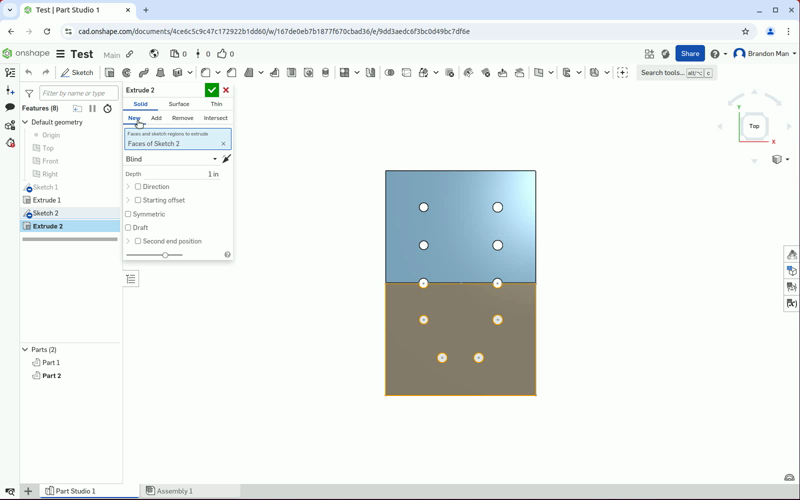
key(tab, 4)
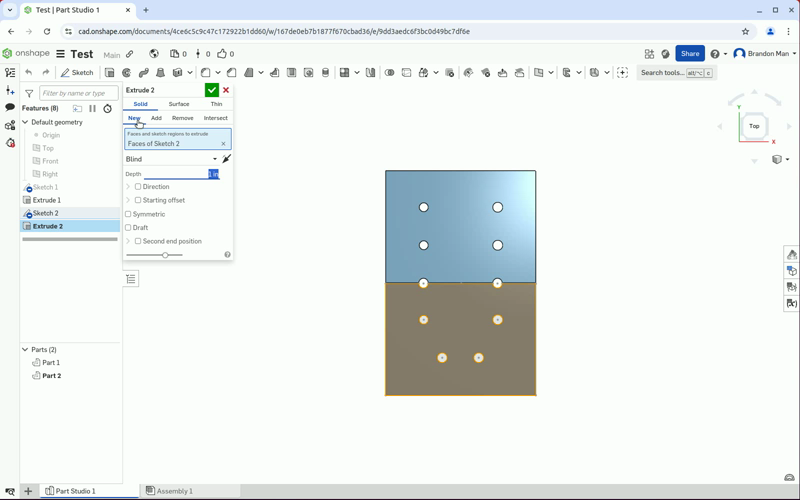
text(0.722)
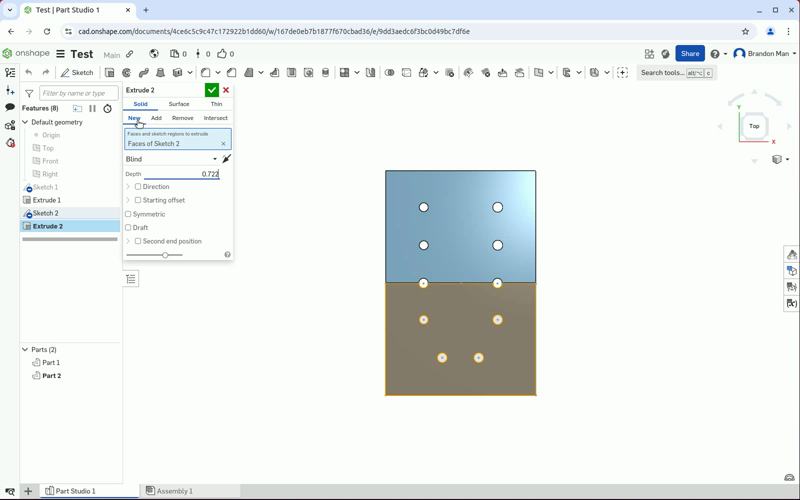
key(enter)
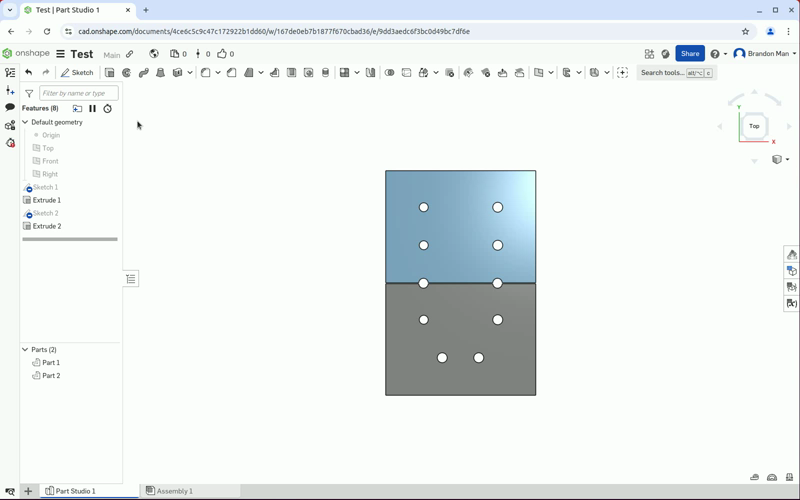
key(shift+h)
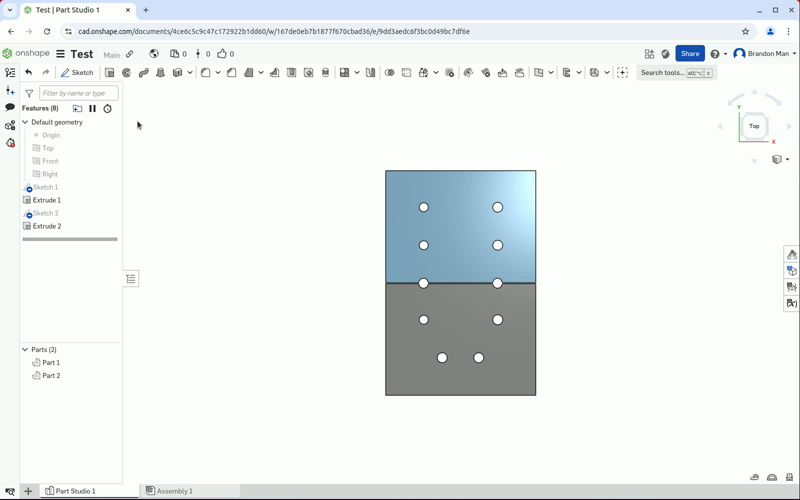
key(shift+h)
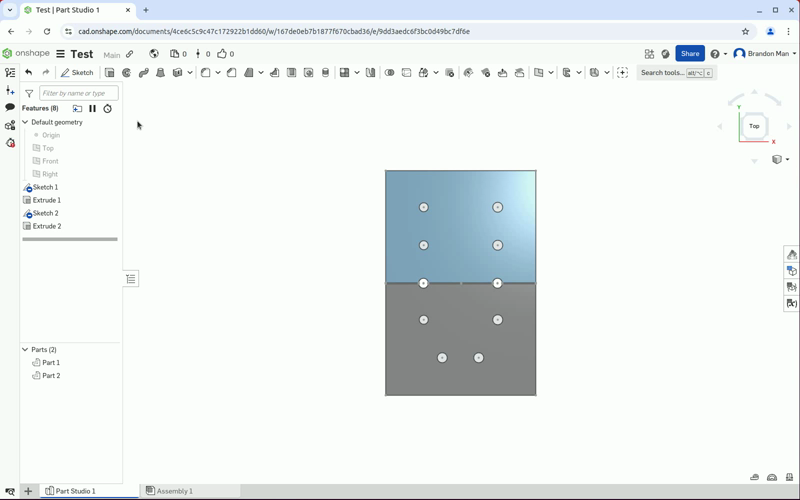
key(shift+7)
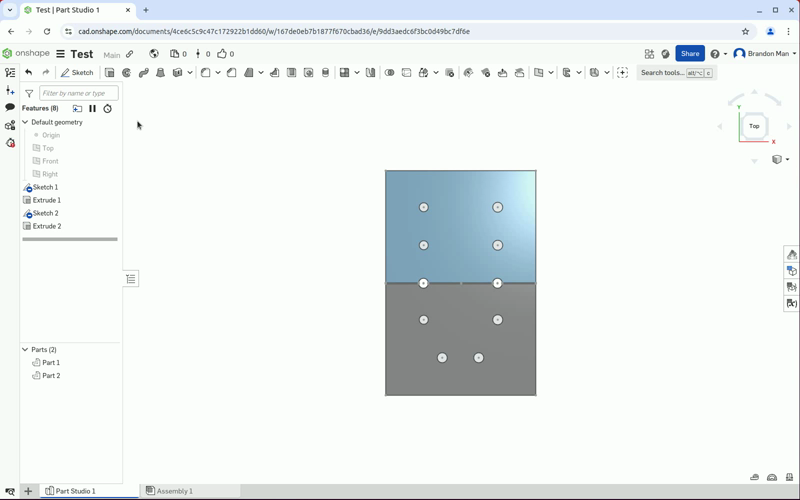
key(up, 3)
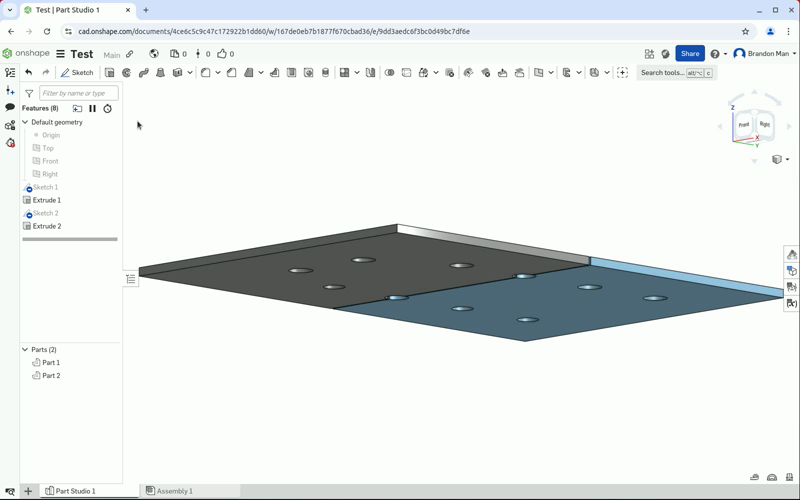
key(left, 3)
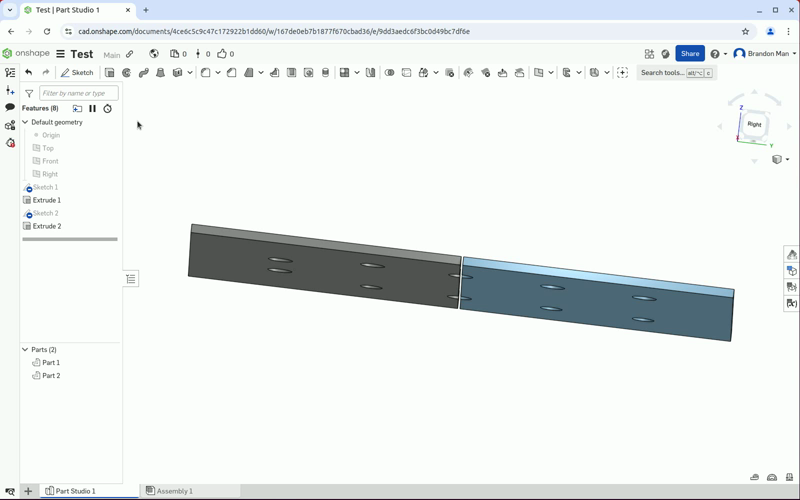
key(right, 3)
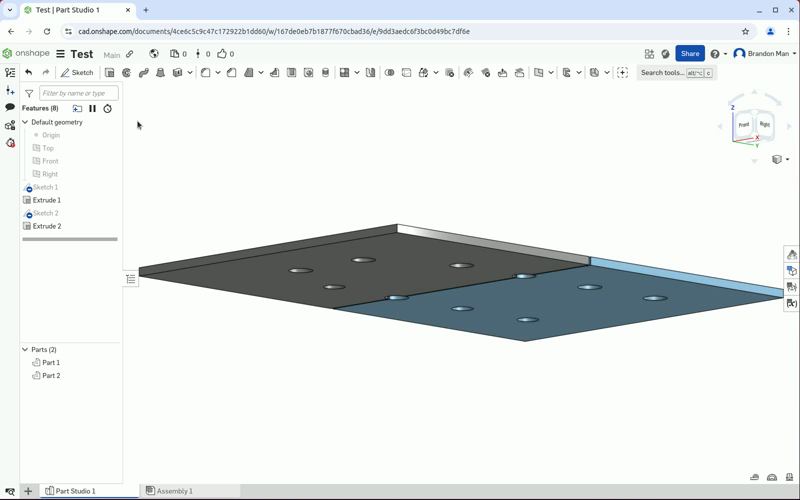
key(down, 3)
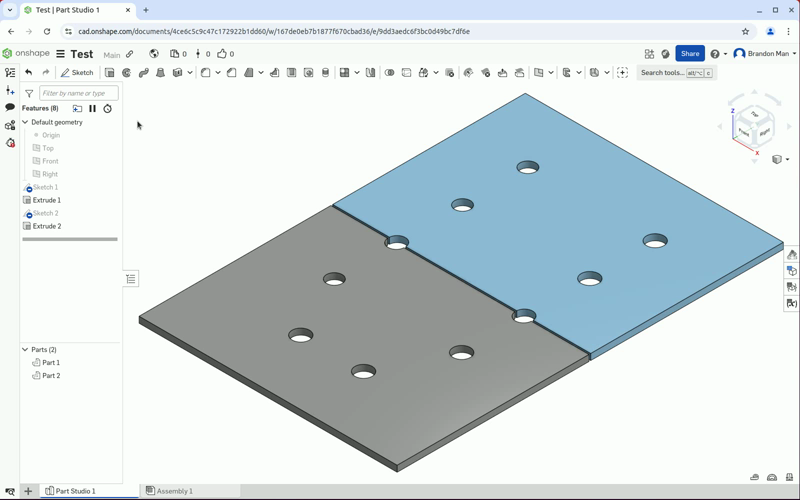
mouse_move(73, 189)
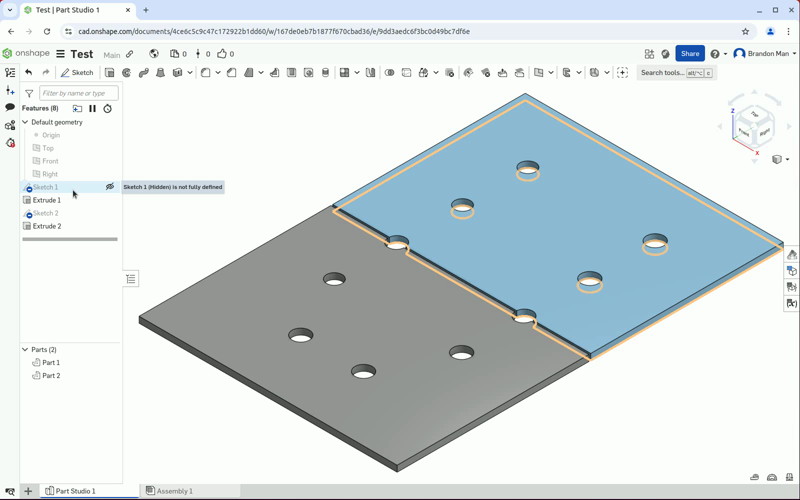
click(73, 189)